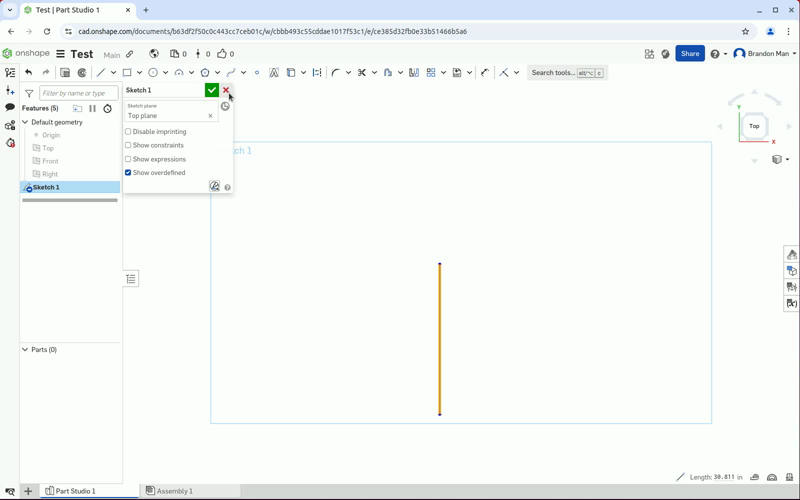
key(shift+h)
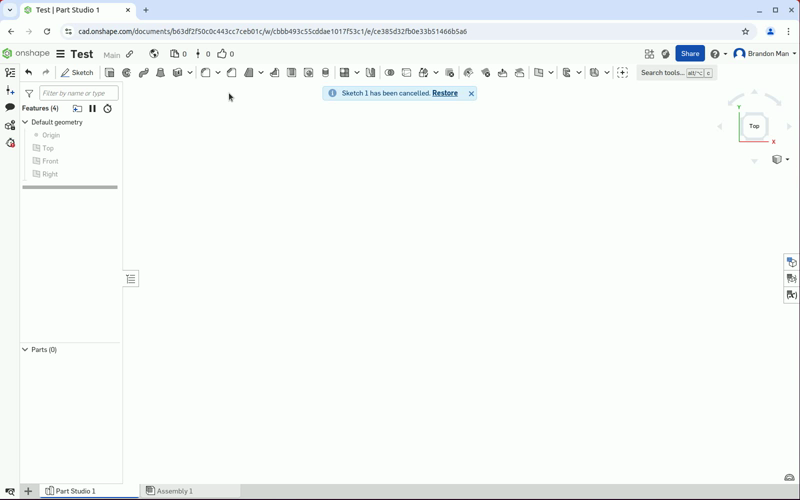
mouse_move(73, 352)
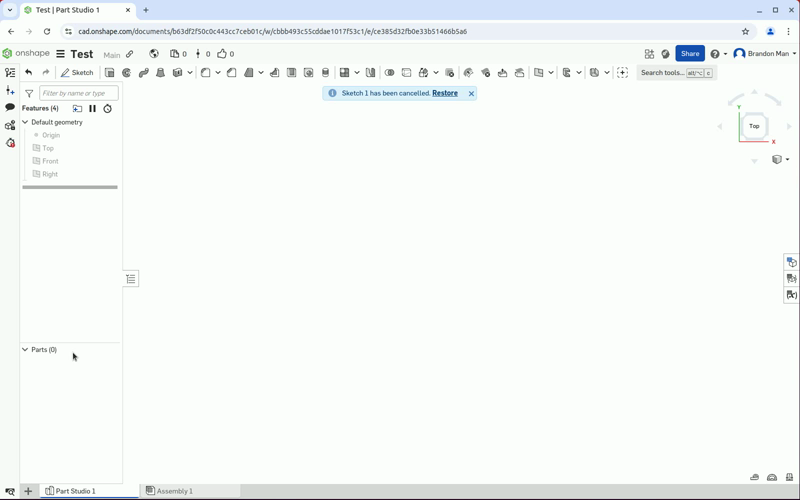
key(y)
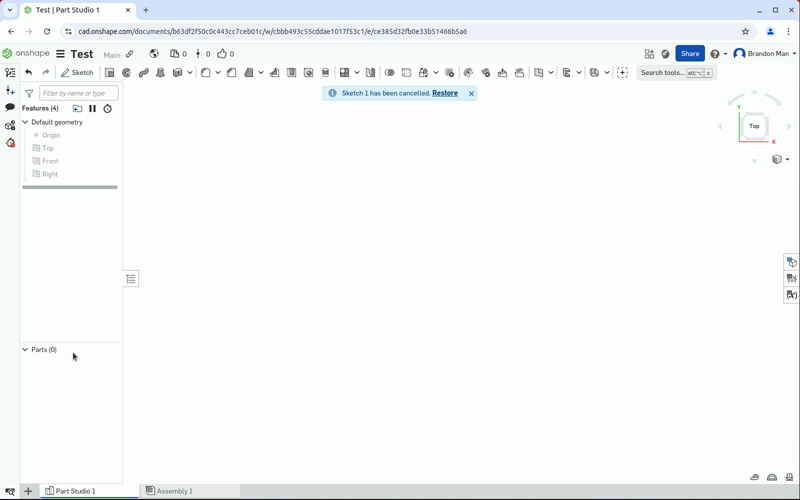
key(shift+p)
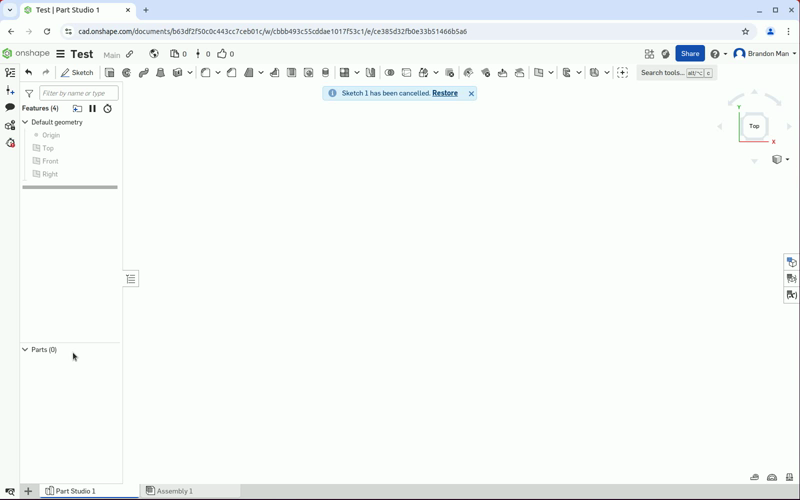
key(space)
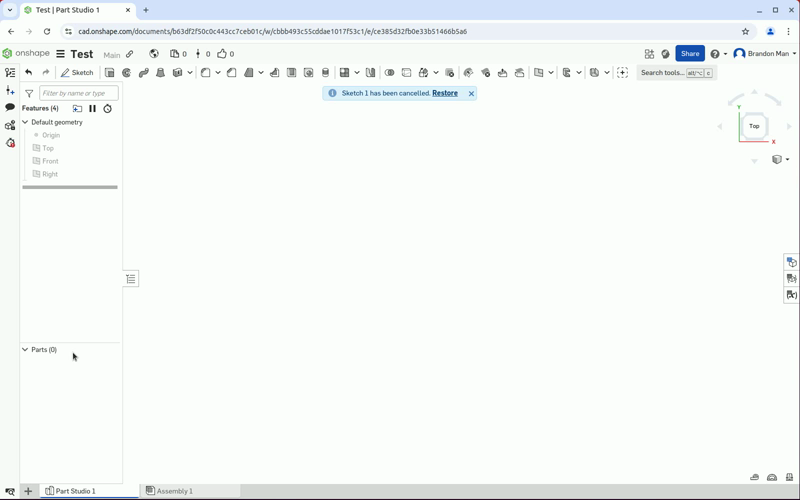
key_down(shift)
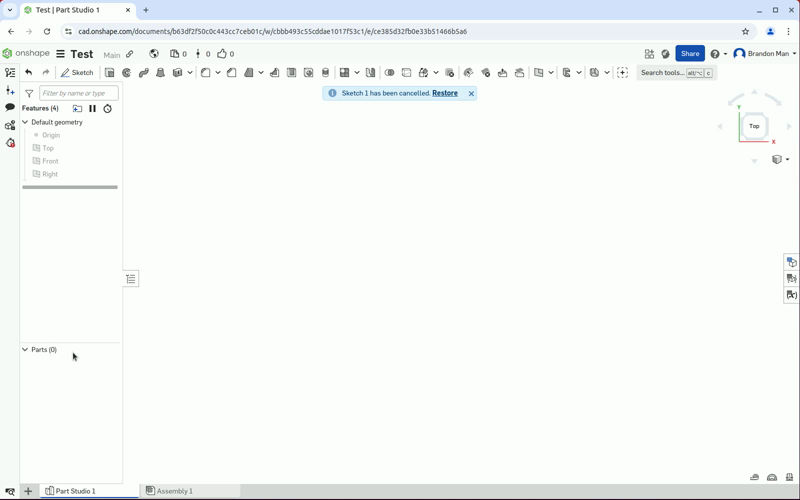
key(up)
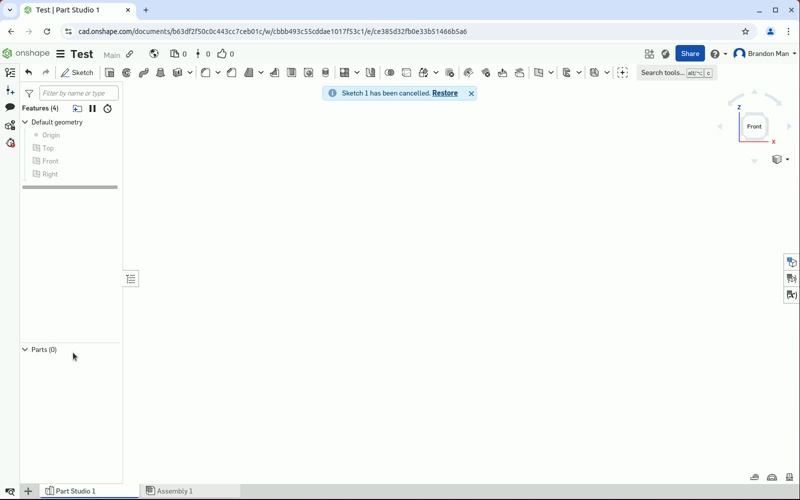
key_up(shift)
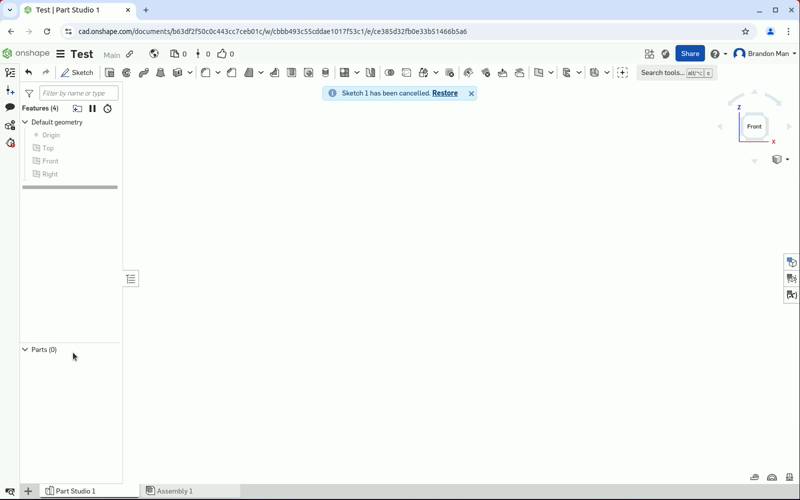
mouse_move(73, 352)
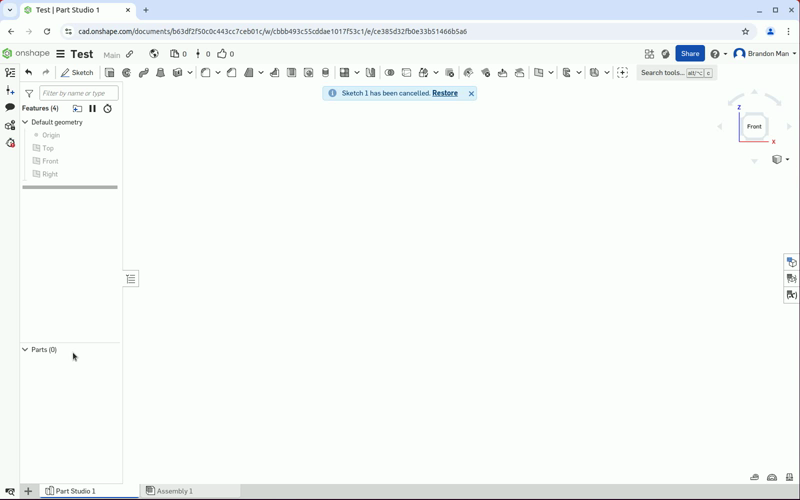
key(shift+y)
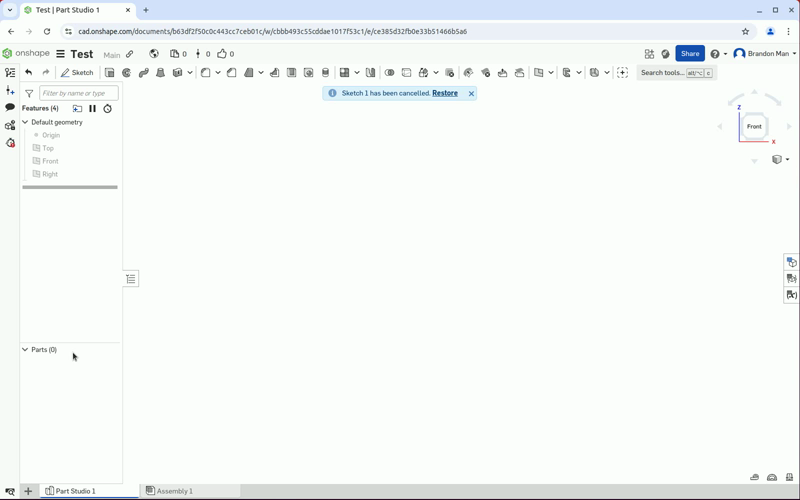
key(shift+s)
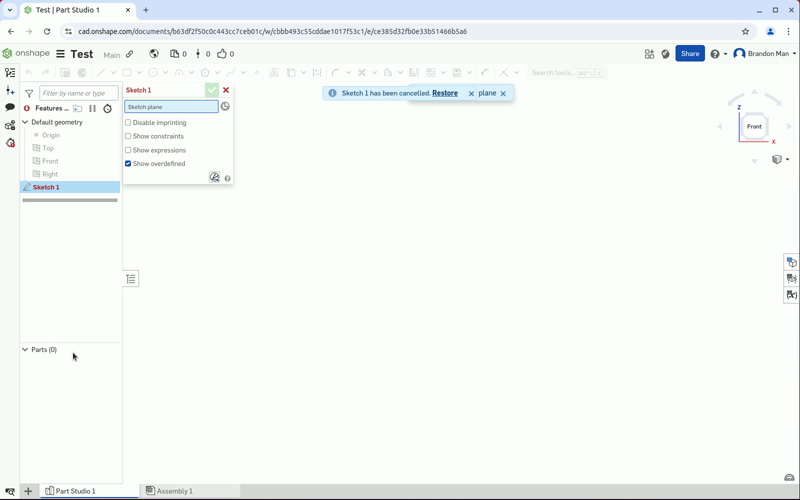
mouse_move(73, 163)
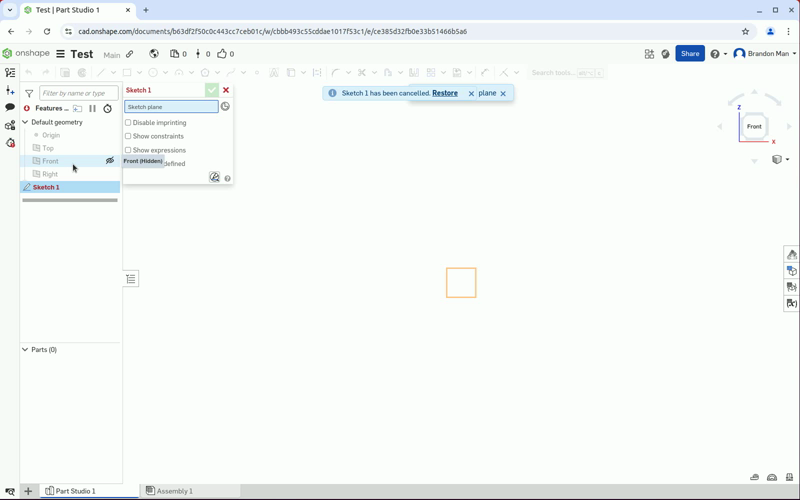
click(73, 163)
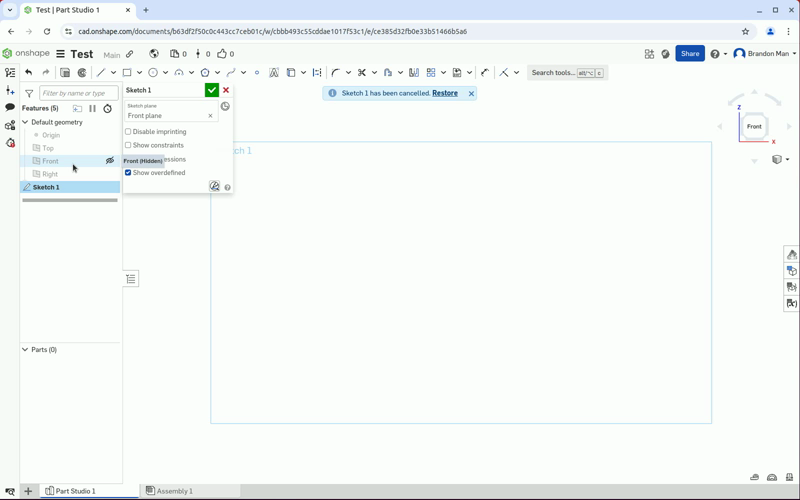
mouse_move(73, 352)
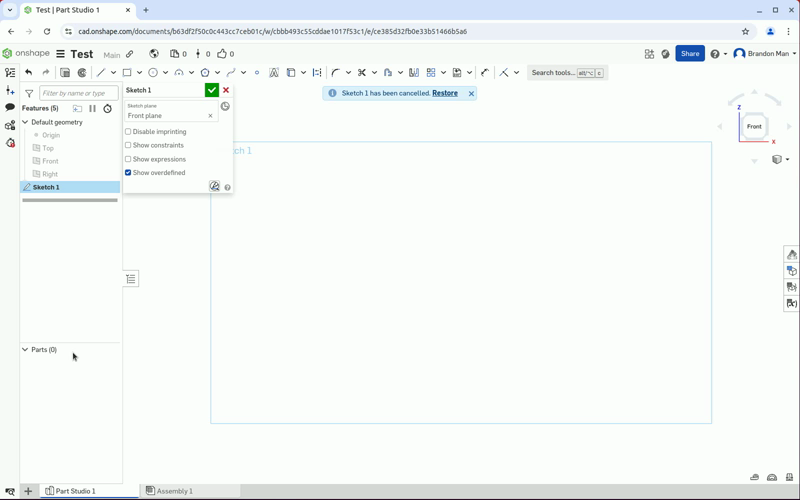
key(y)
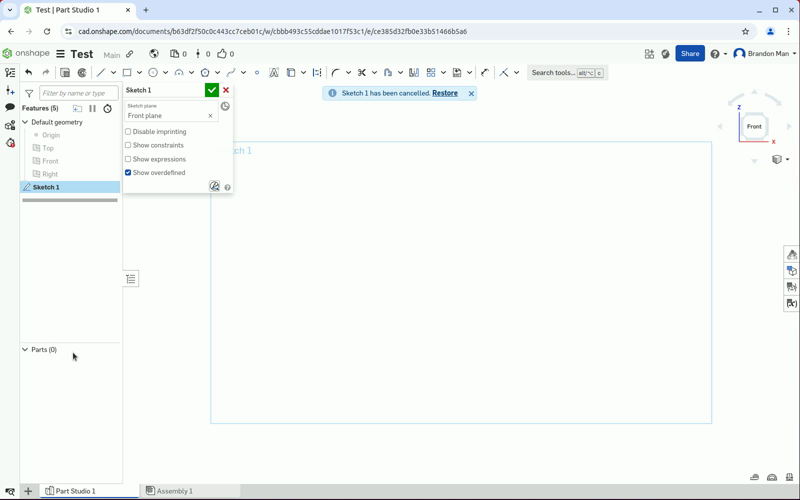
key(l)
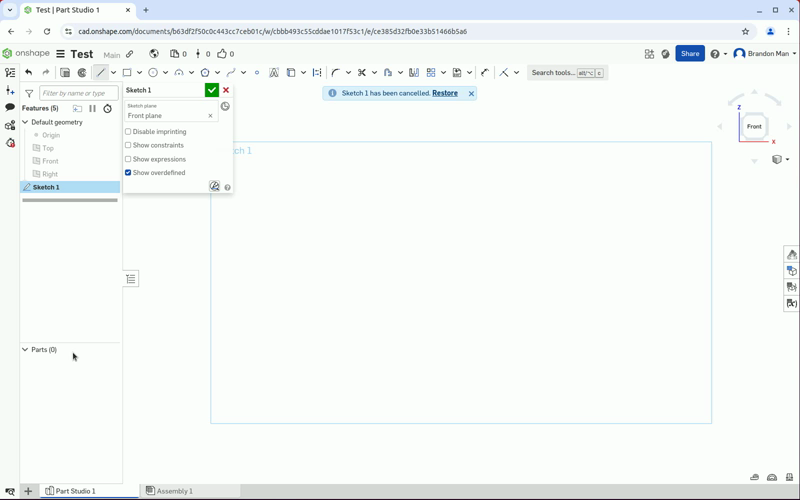
key_down(shift)
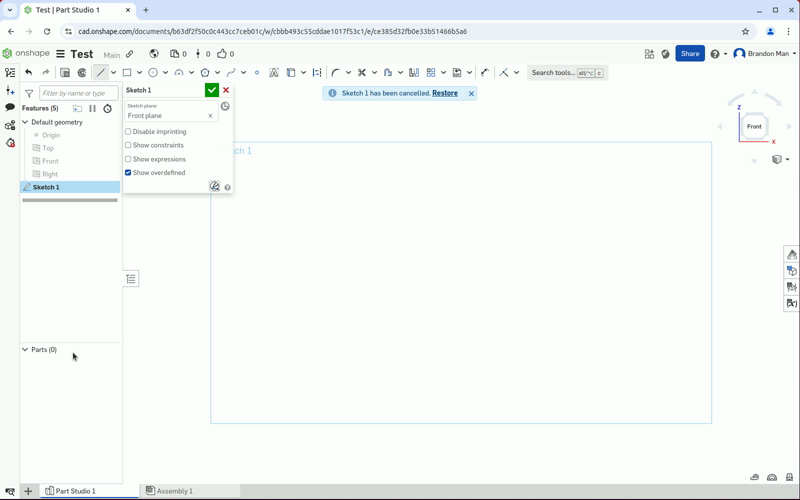
mouse_move(432, 282)
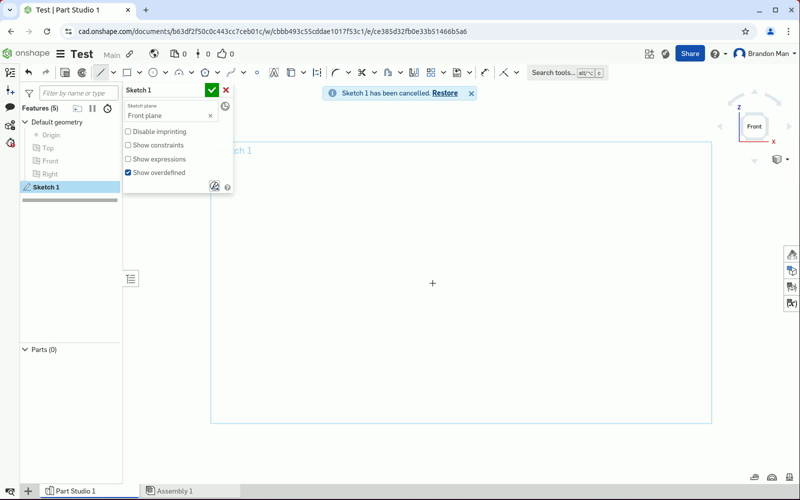
click(432, 282)
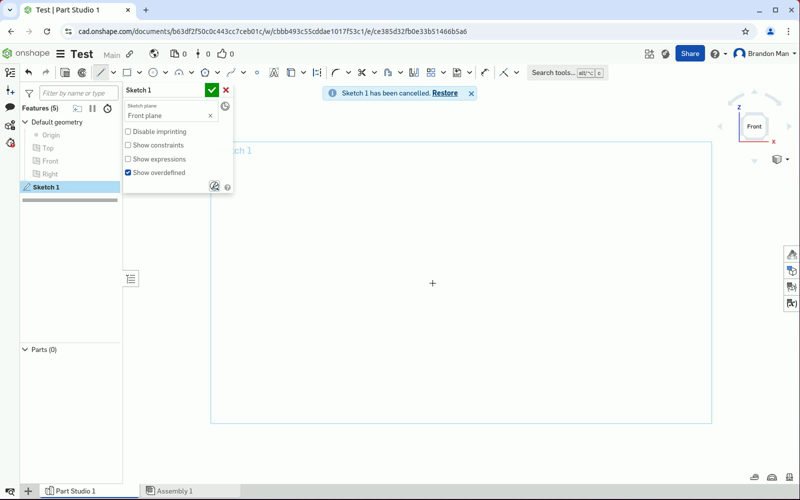
key_up(shift)
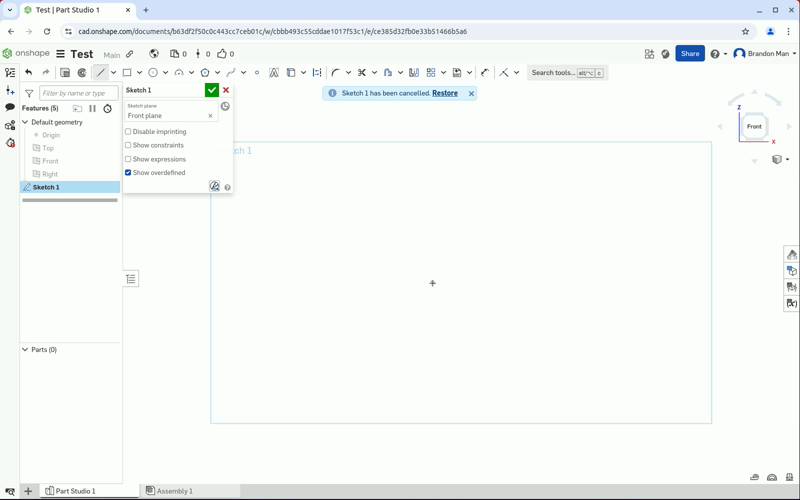
key_down(shift)
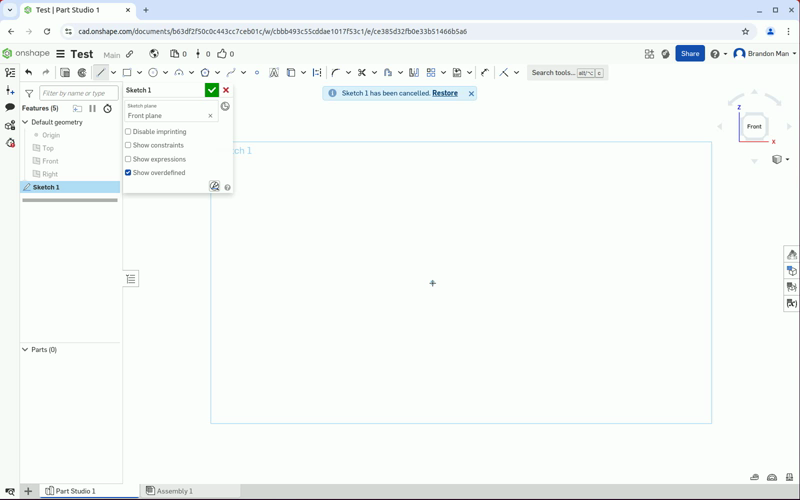
mouse_move(462, 282)
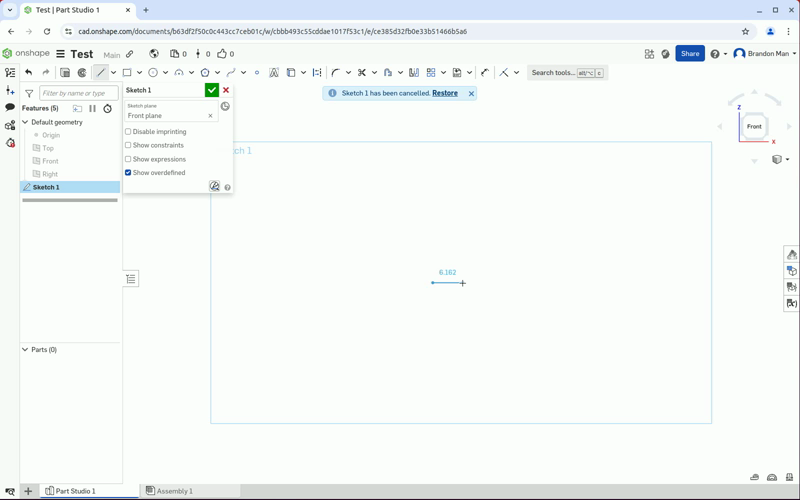
mouse_move(460, 282)
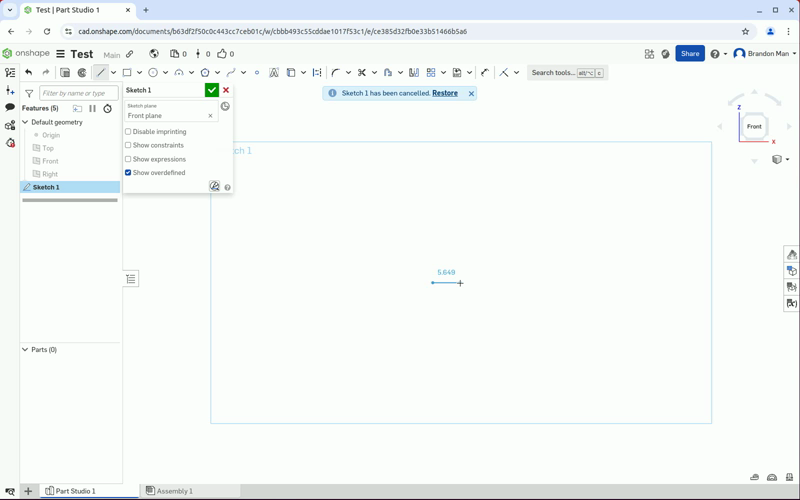
click(460, 282)
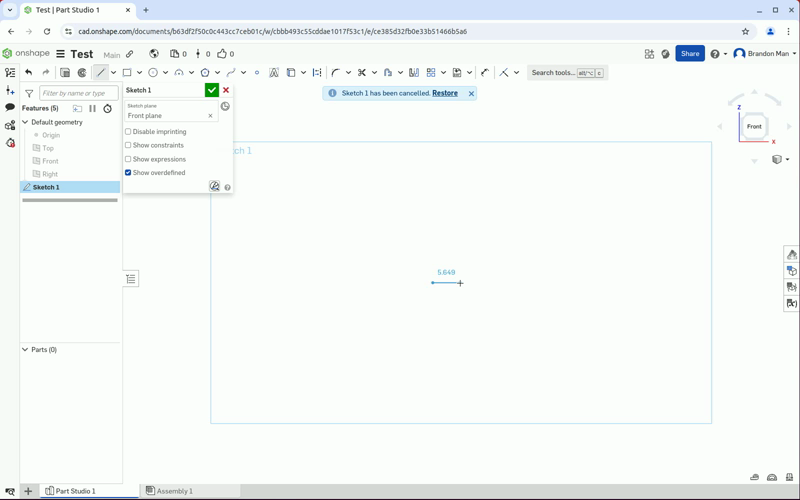
key_up(shift)
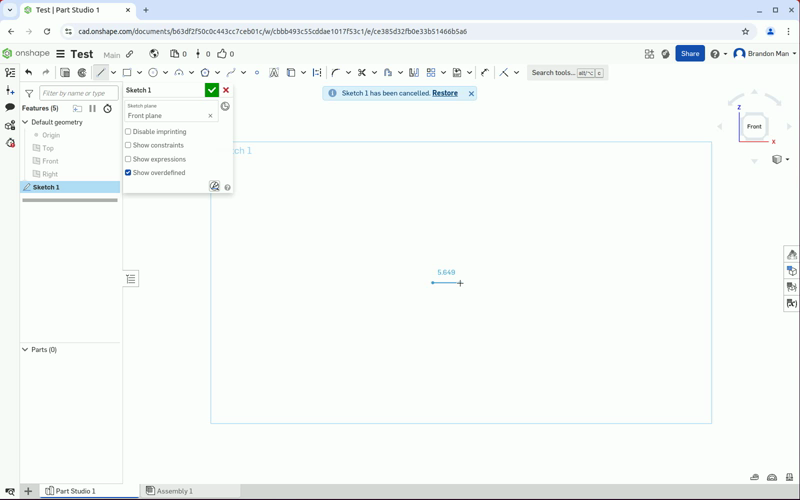
key_down(shift)
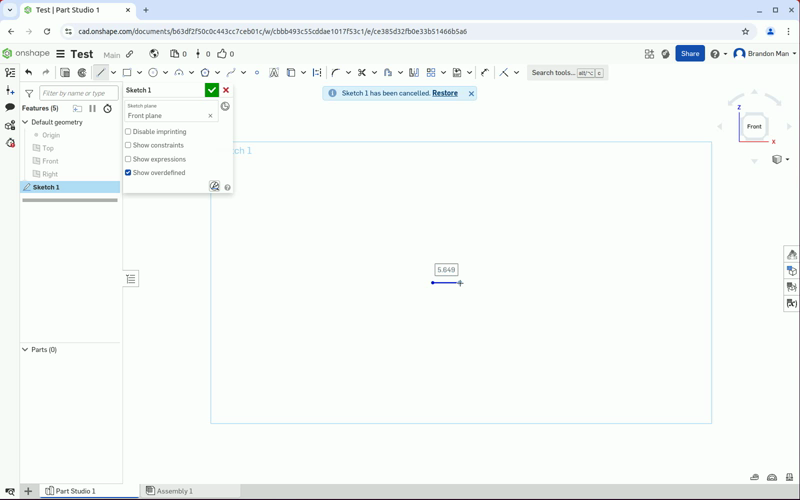
mouse_move(490, 282)
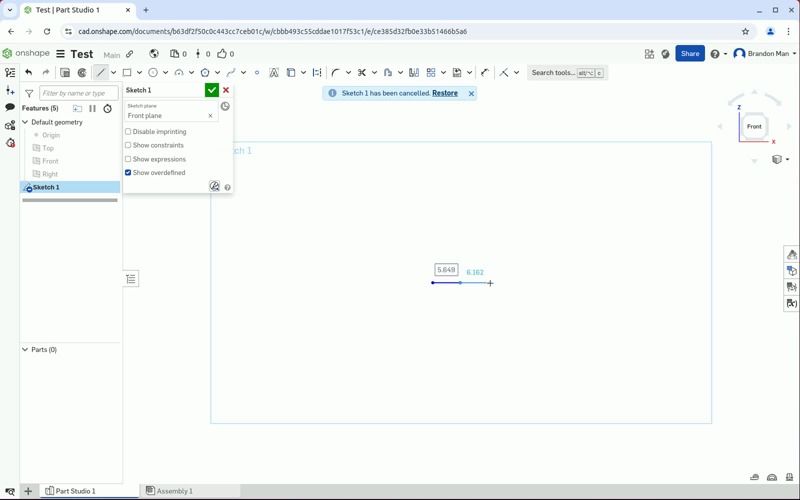
mouse_move(498, 282)
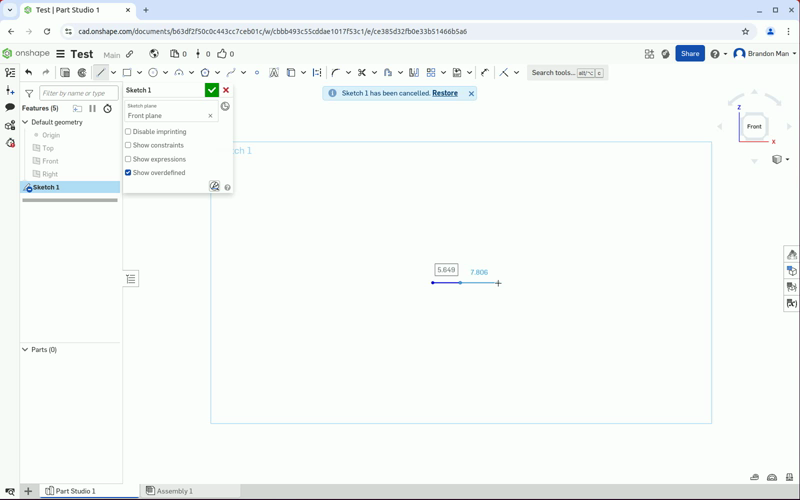
click(498, 282)
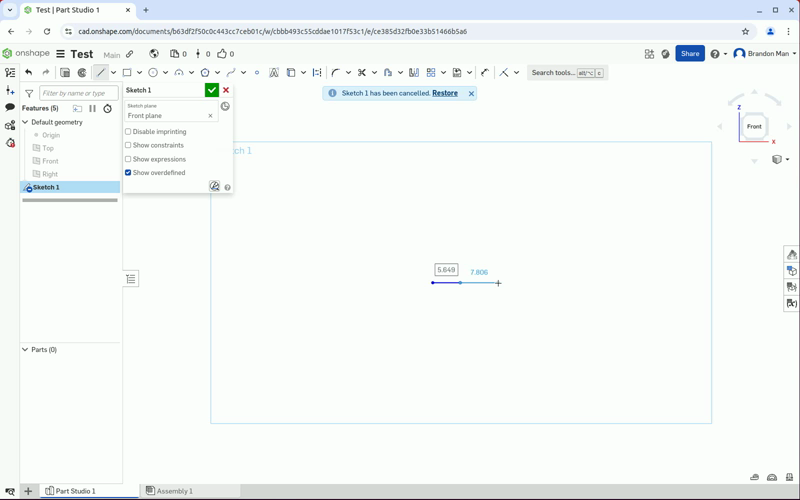
key_up(shift)
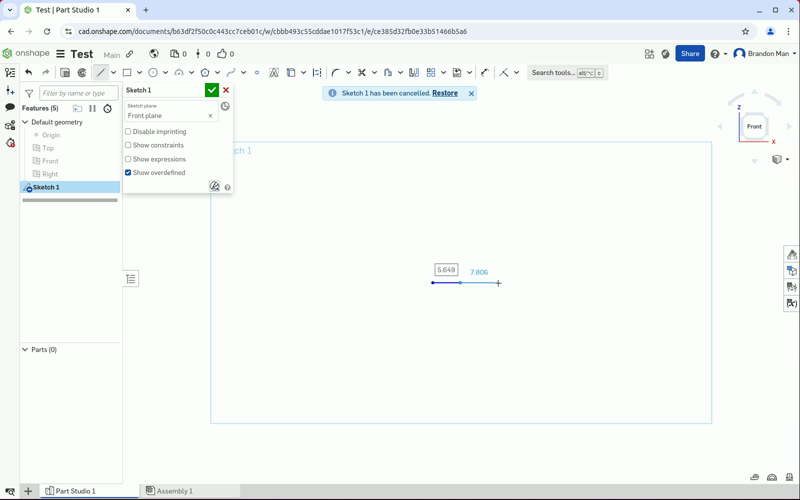
key_down(shift)
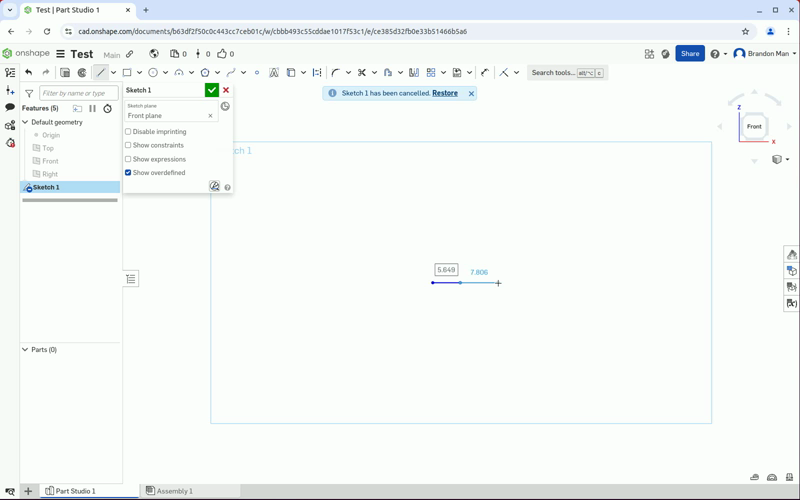
mouse_move(528, 282)
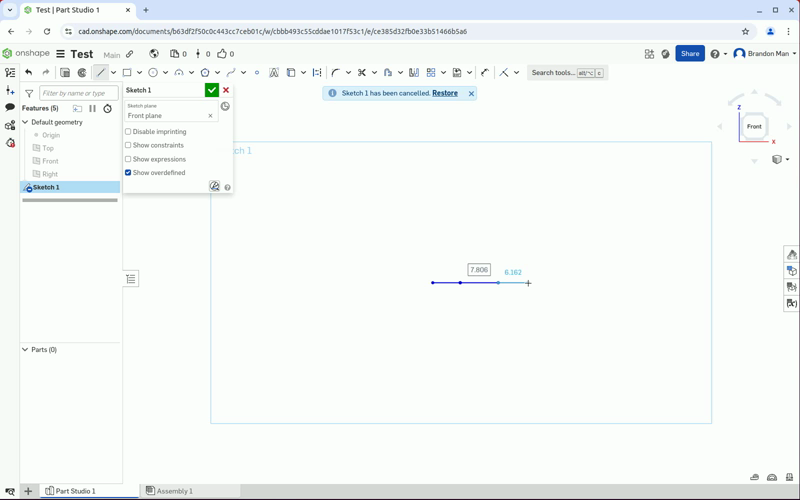
mouse_move(526, 282)
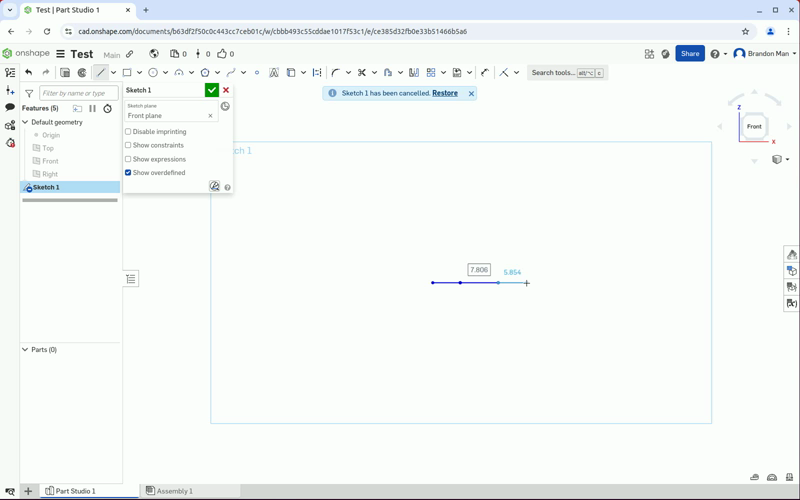
click(526, 282)
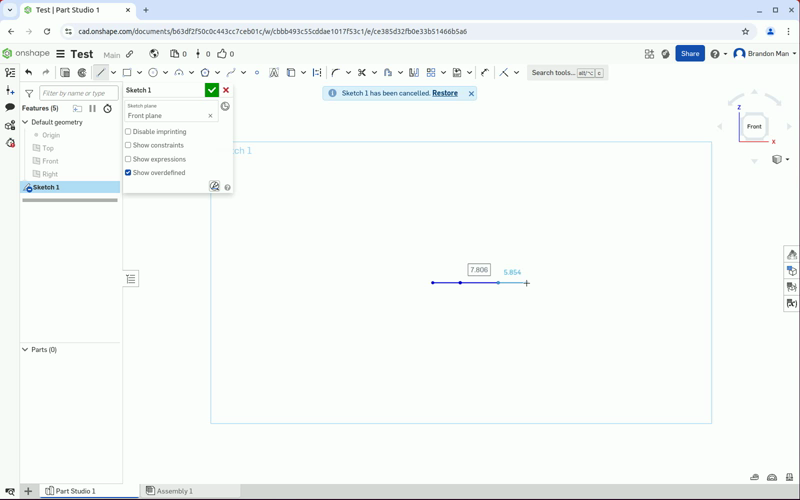
key_up(shift)
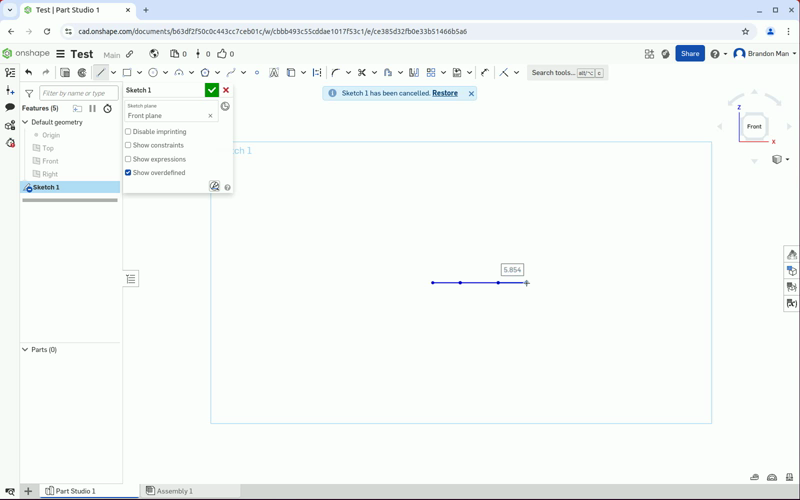
key_down(shift)
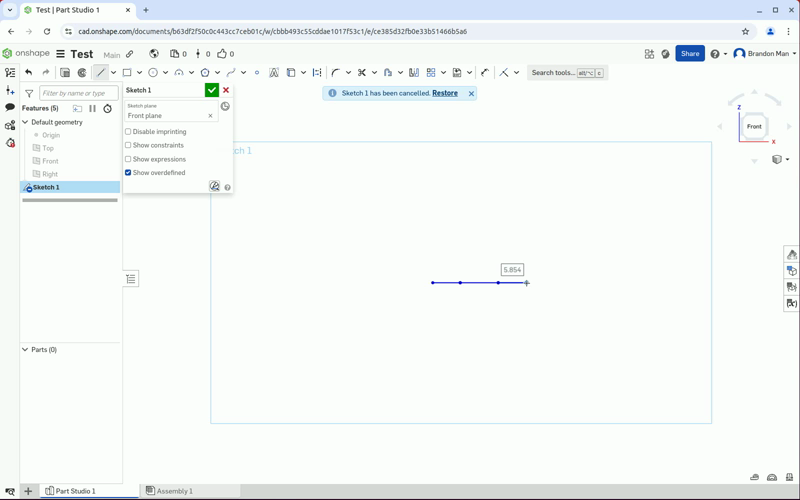
mouse_move(556, 282)
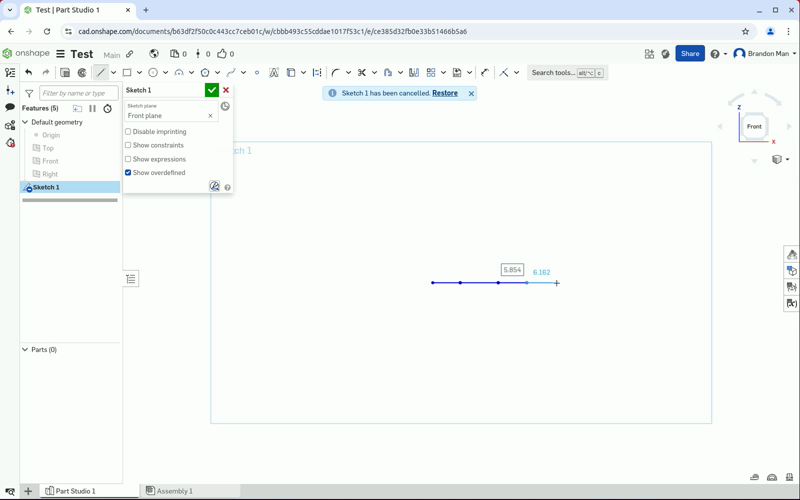
mouse_move(526, 264)
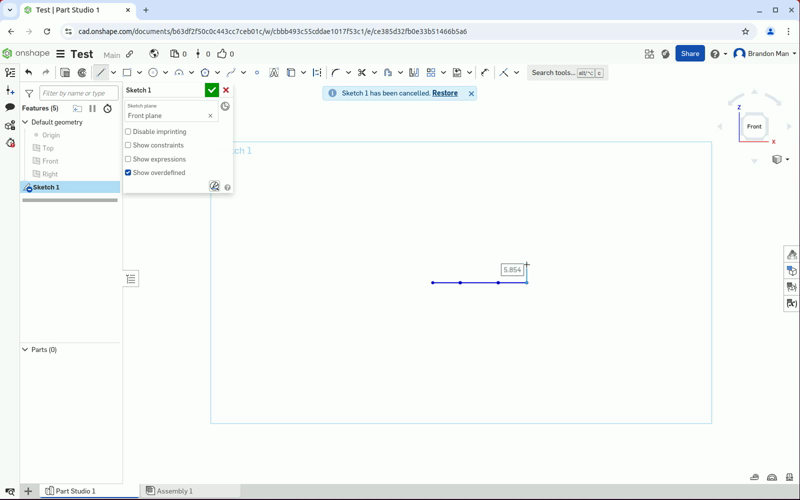
click(526, 264)
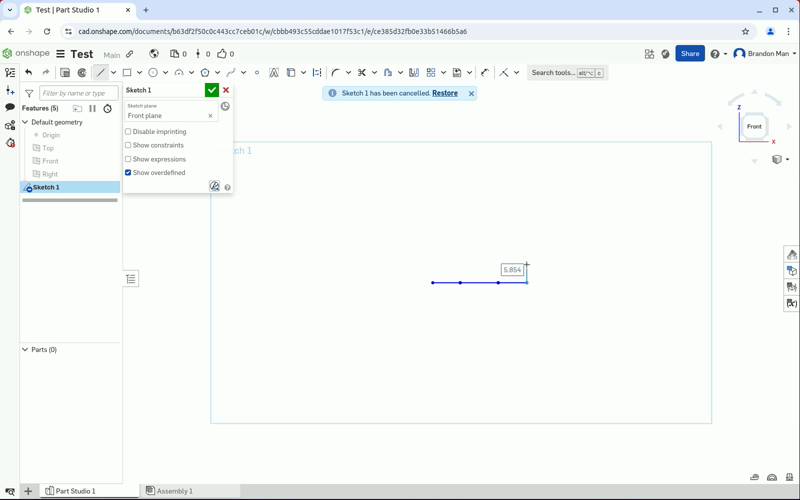
key_up(shift)
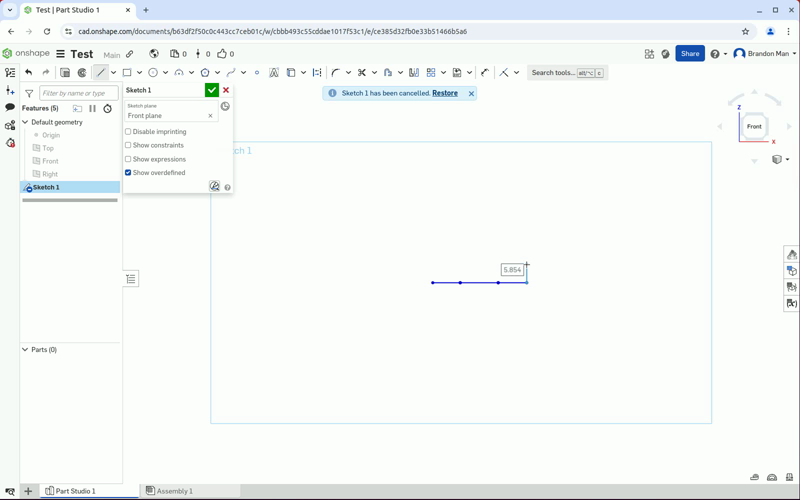
key_down(shift)
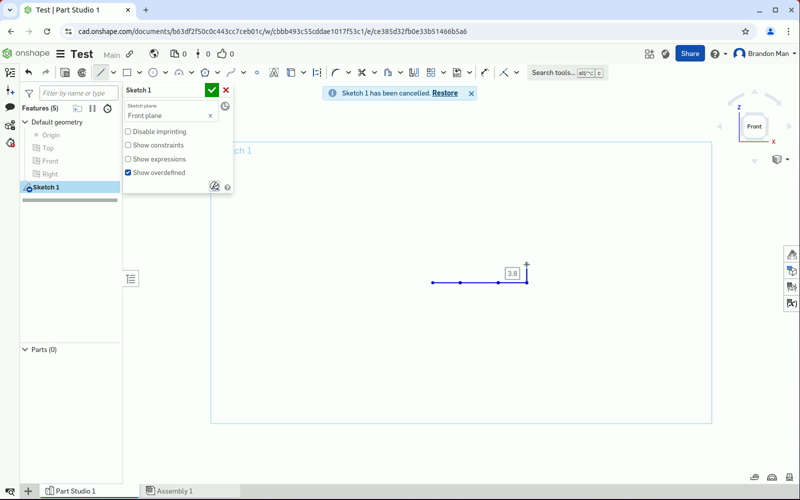
mouse_move(556, 264)
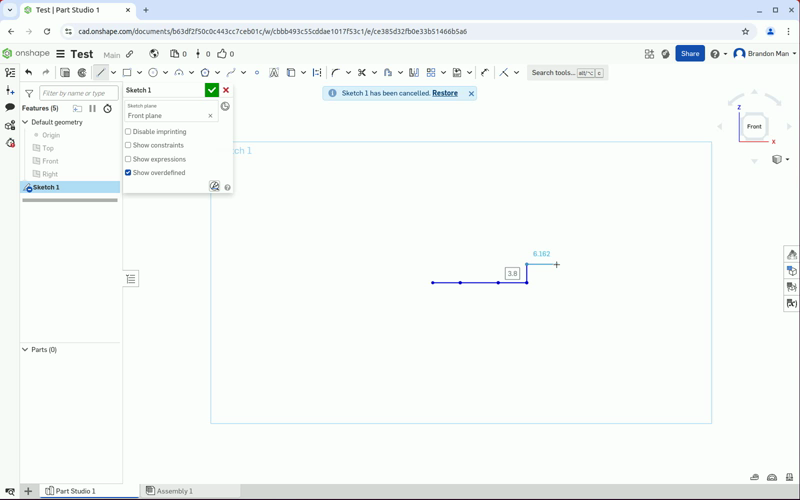
mouse_move(498, 235)
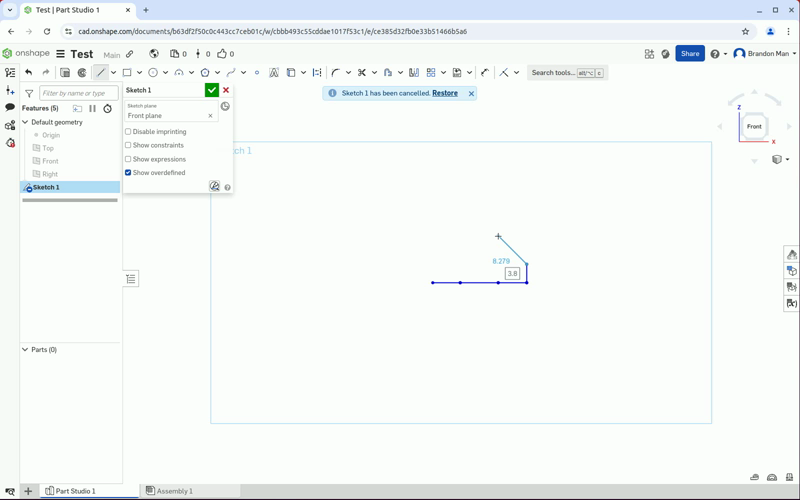
click(498, 235)
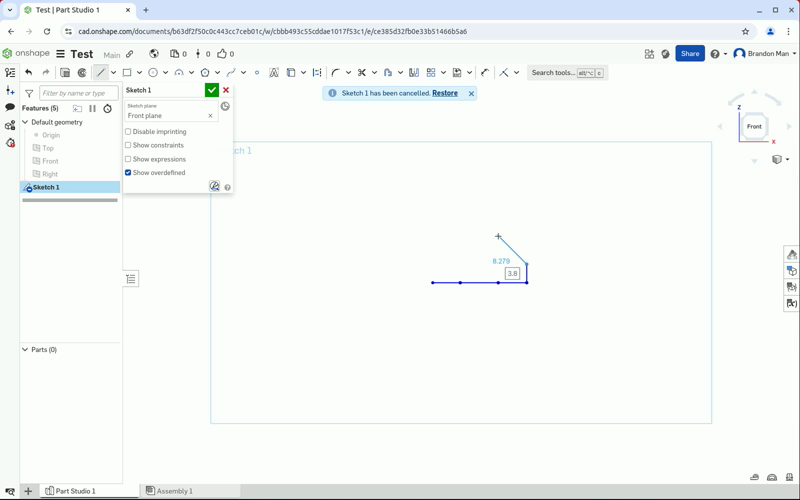
key_up(shift)
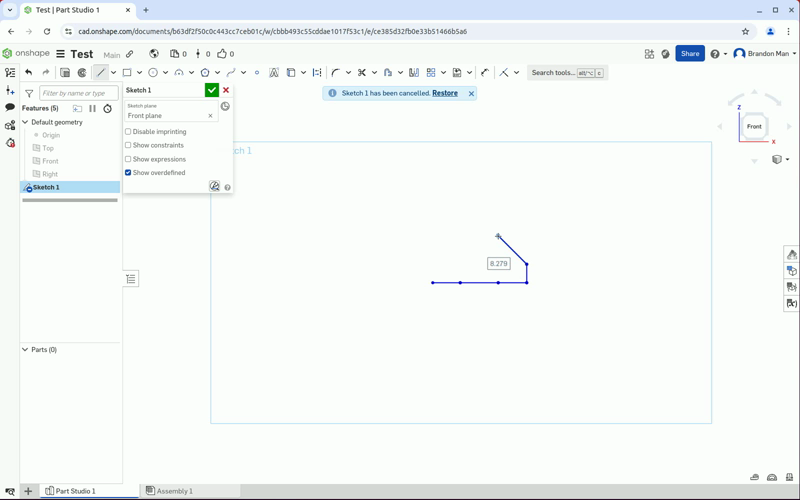
key_down(shift)
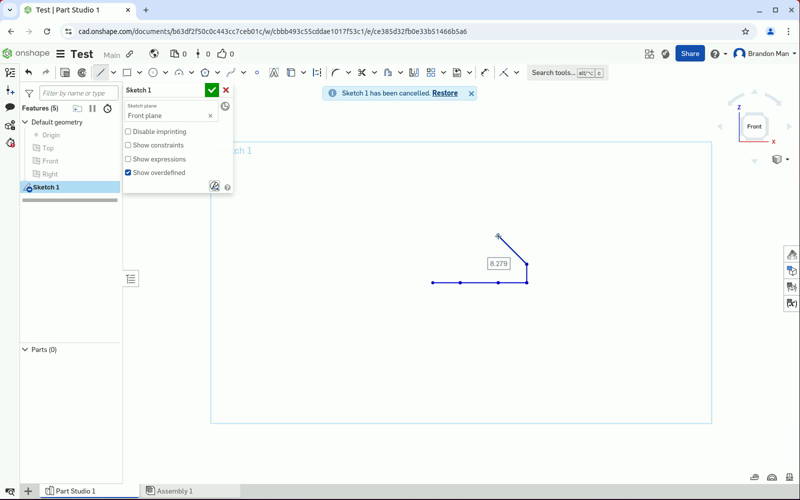
mouse_move(528, 235)
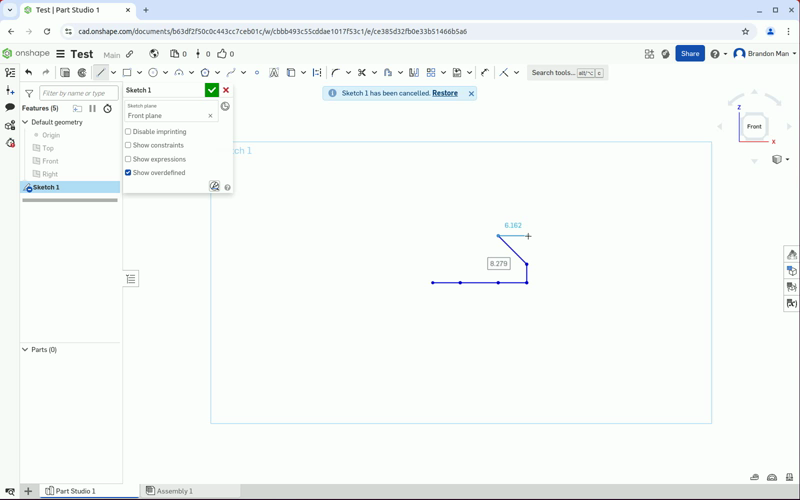
mouse_move(460, 235)
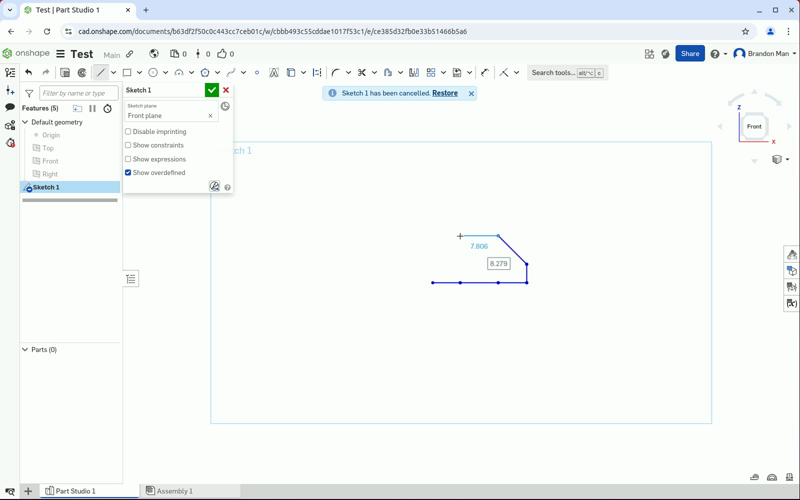
click(460, 235)
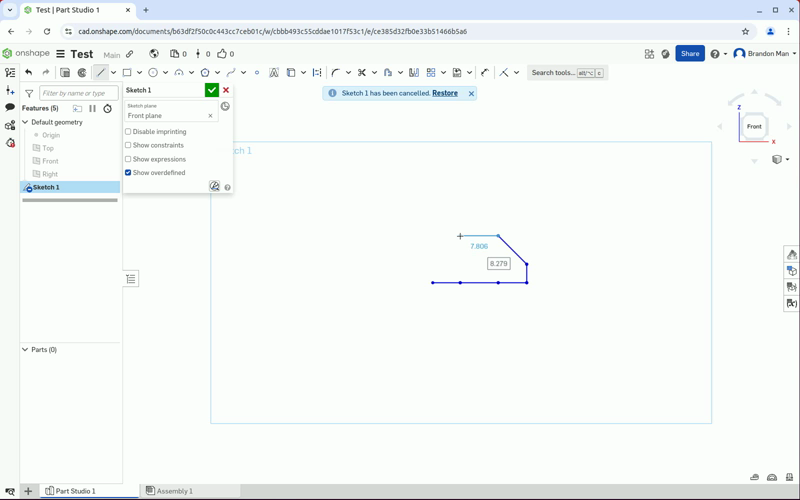
key_up(shift)
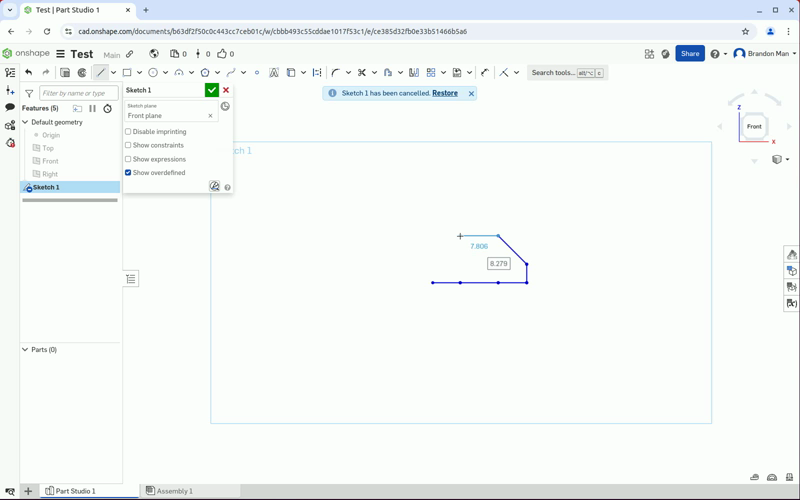
key_down(shift)
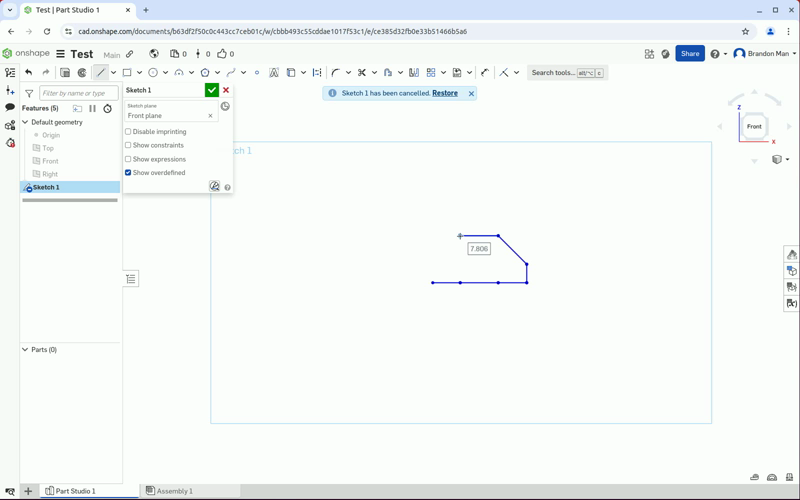
mouse_move(490, 235)
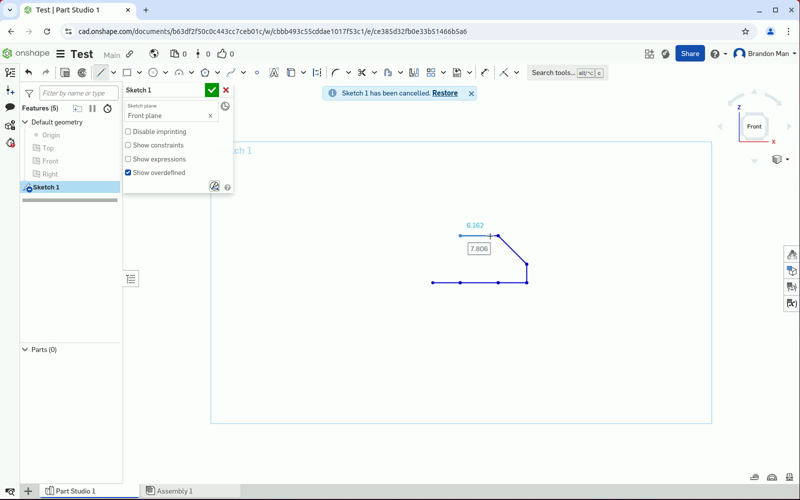
mouse_move(432, 264)
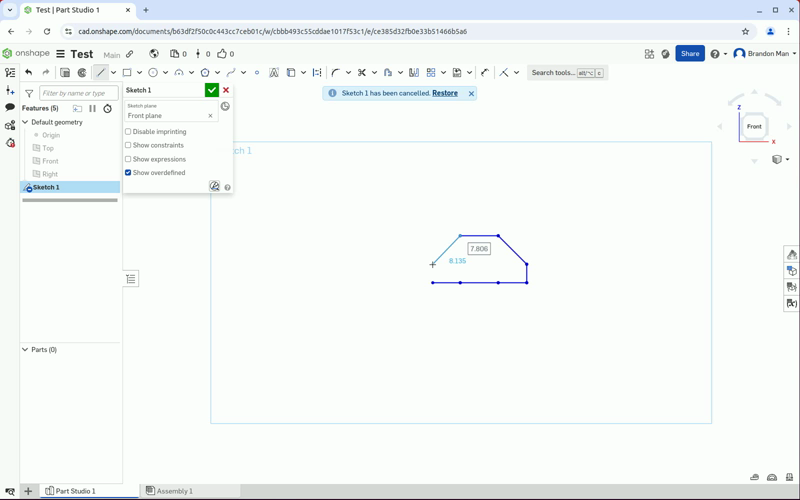
click(432, 264)
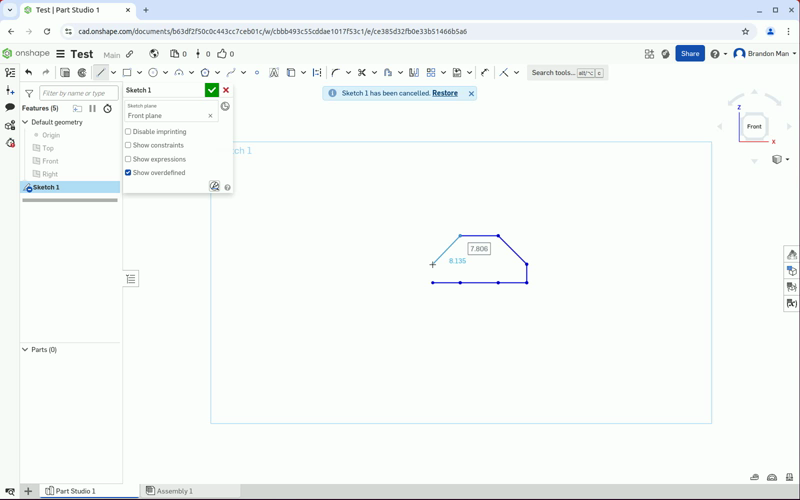
key_up(shift)
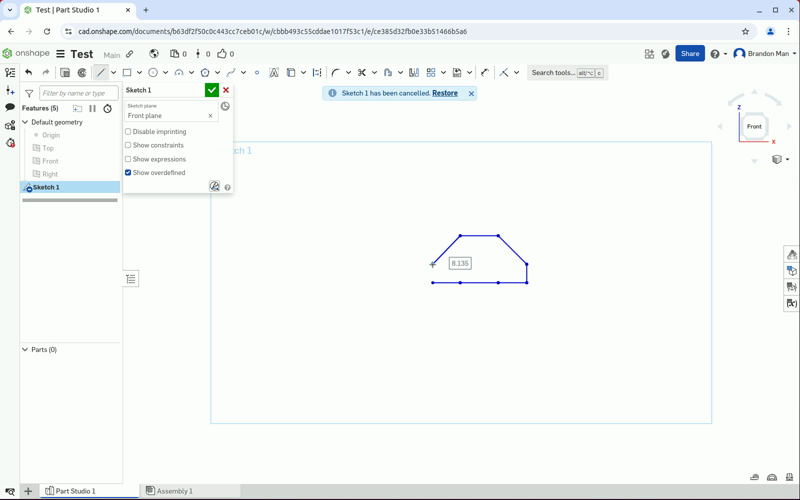
mouse_move(462, 264)
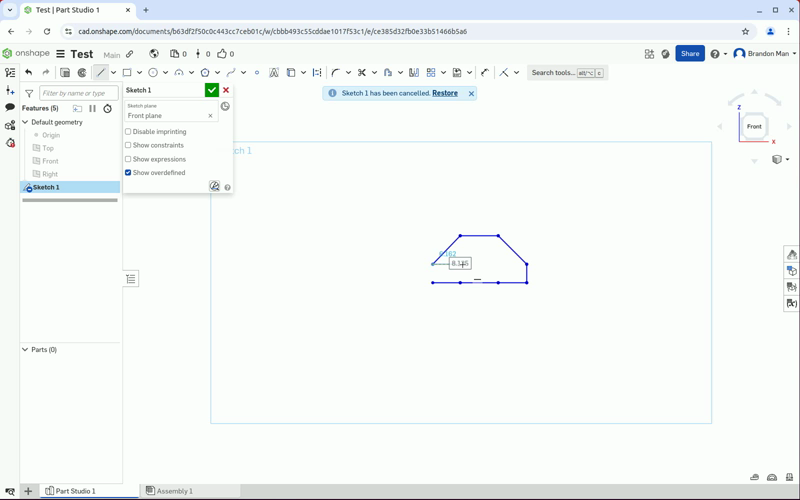
key_down(shift)
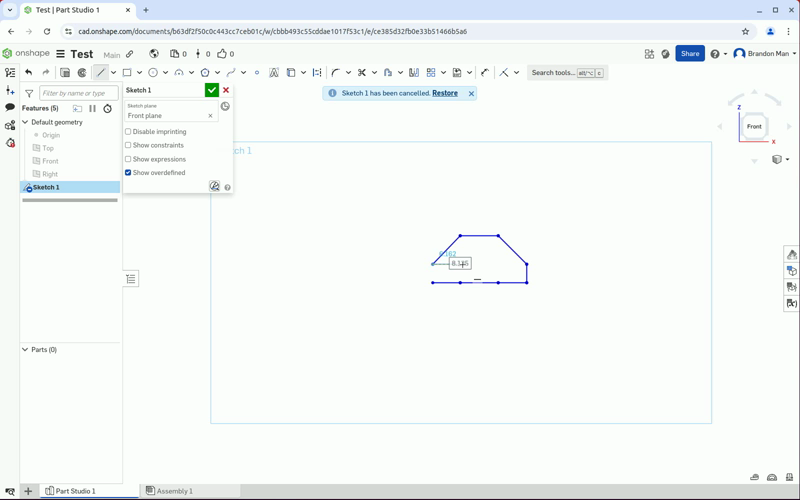
mouse_move(432, 282)
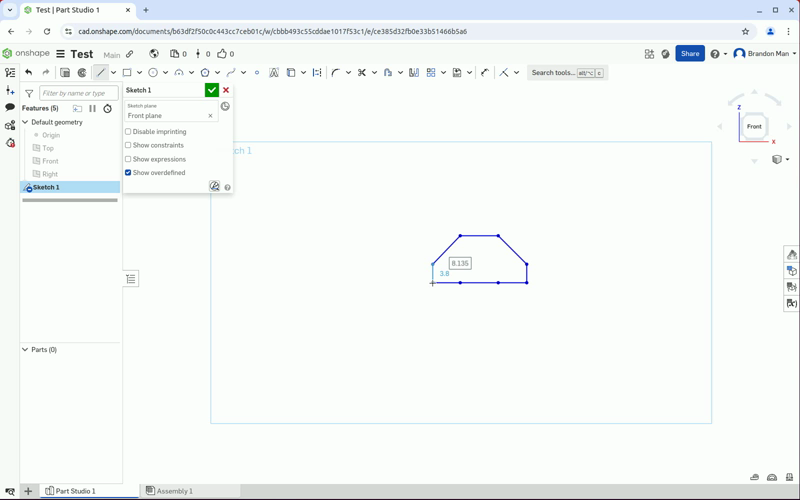
key_up(shift)
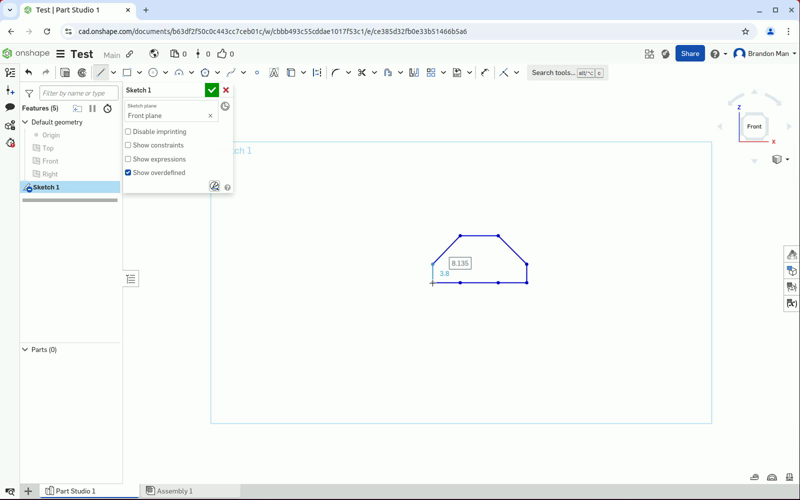
click(432, 282)
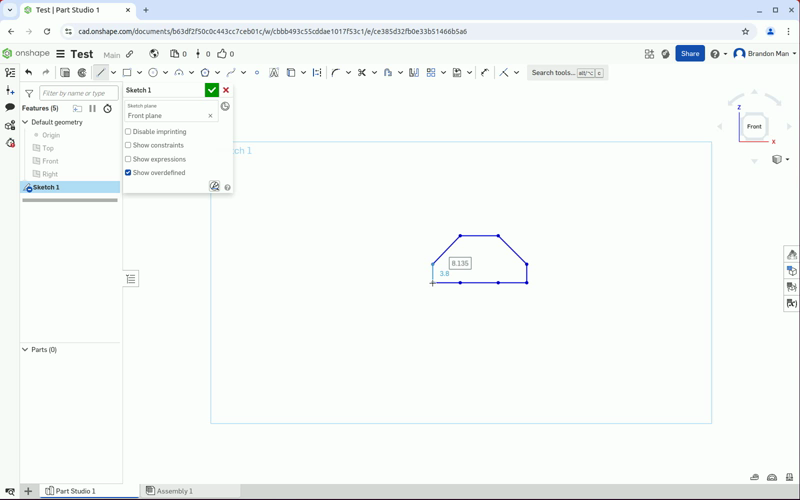
key(esc)
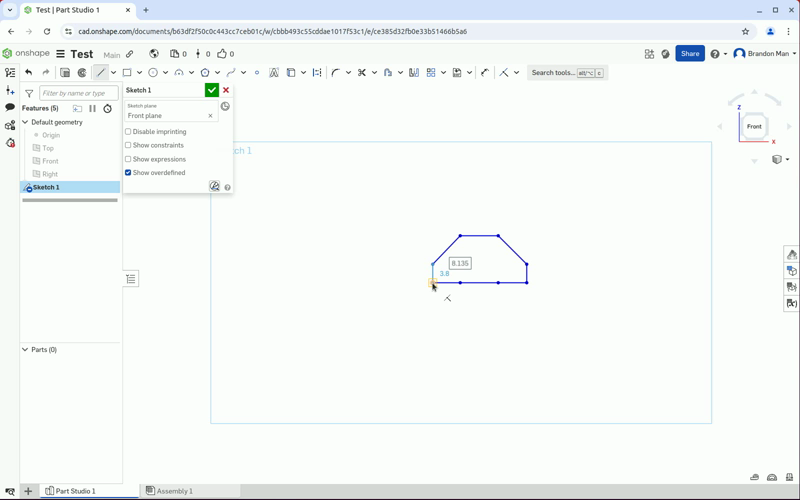
mouse_move(505, 274)
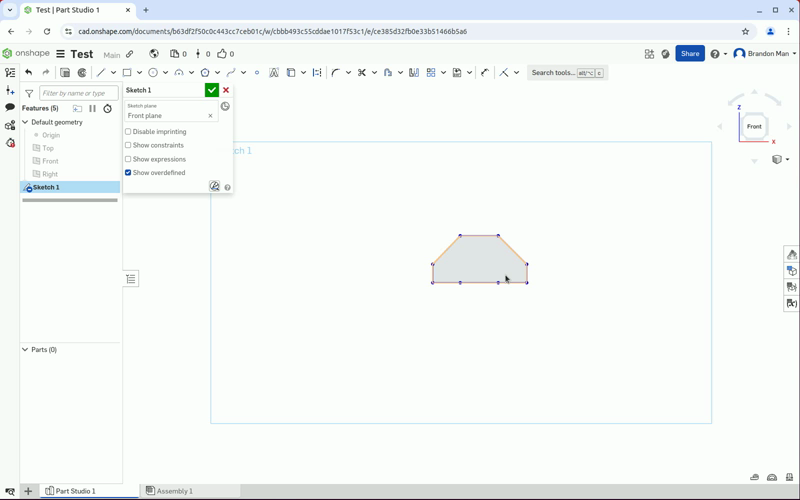
click(505, 274)
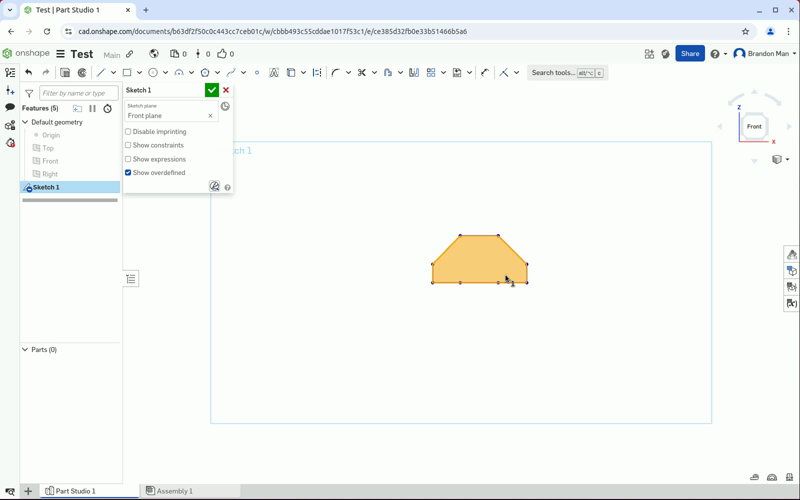
mouse_move(73, 352)
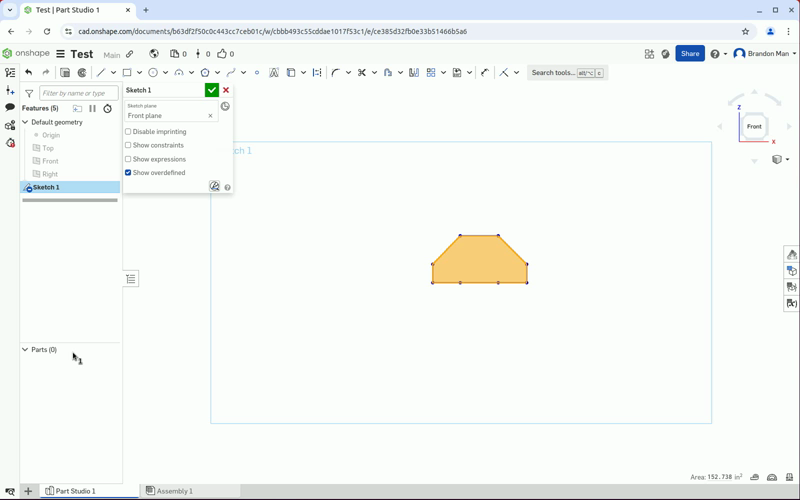
key(shift+y)
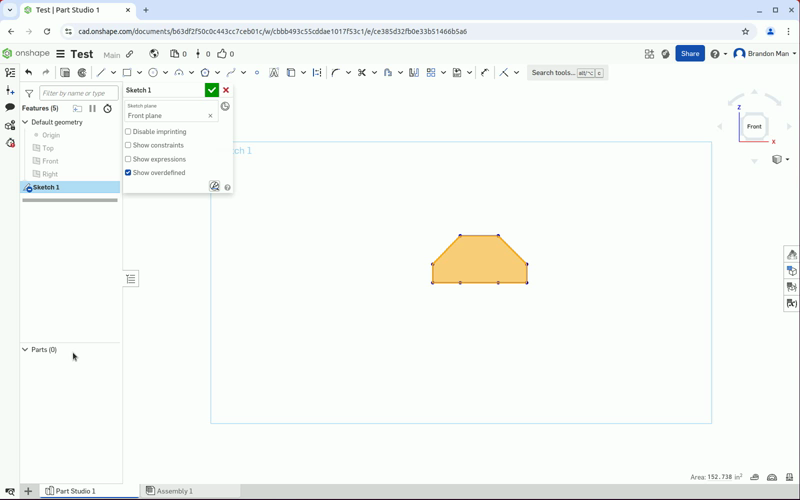
key(shift+e)
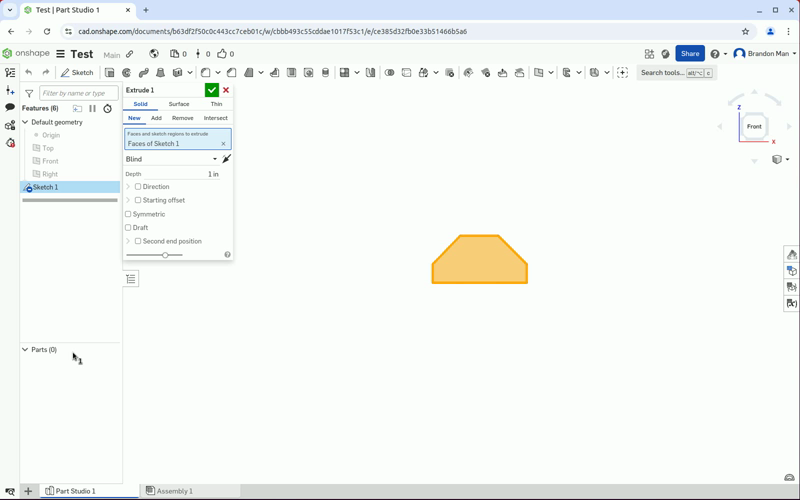
mouse_move(143, 106)
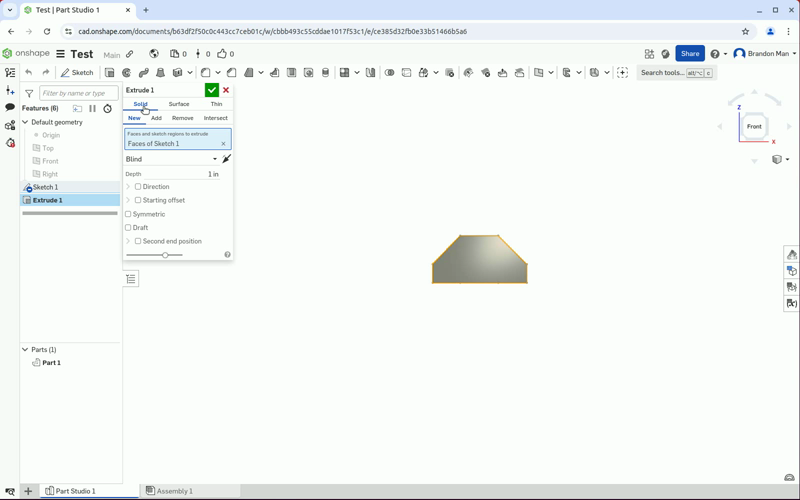
click(143, 106)
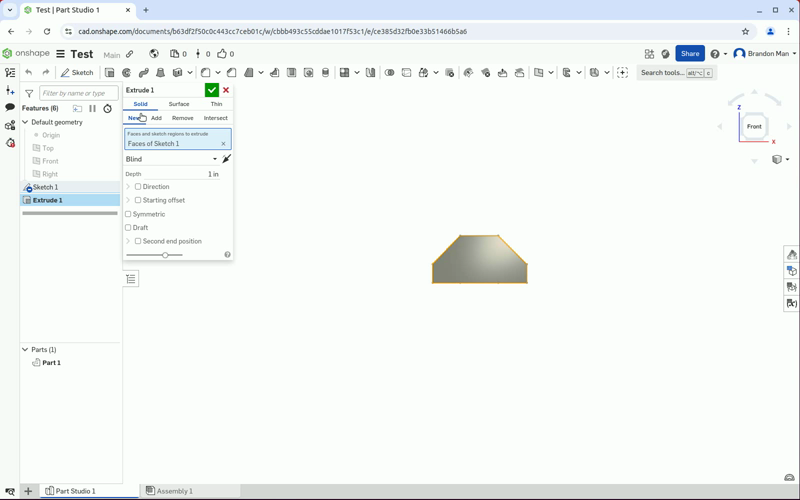
mouse_move(137, 120)
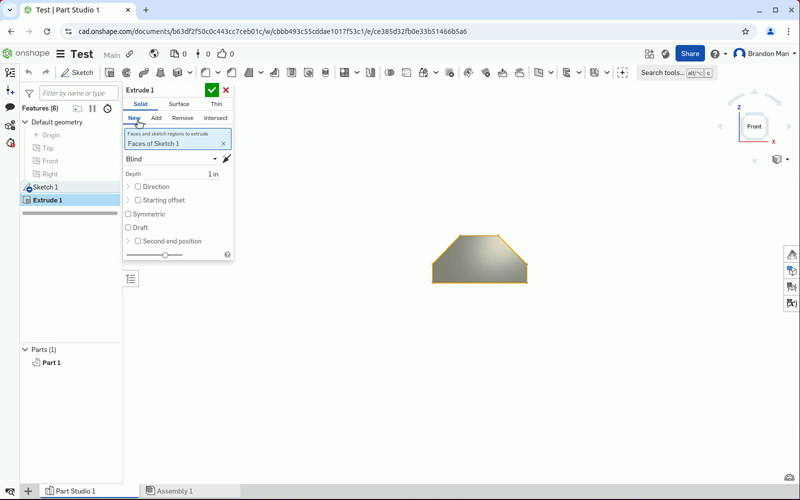
click(137, 120)
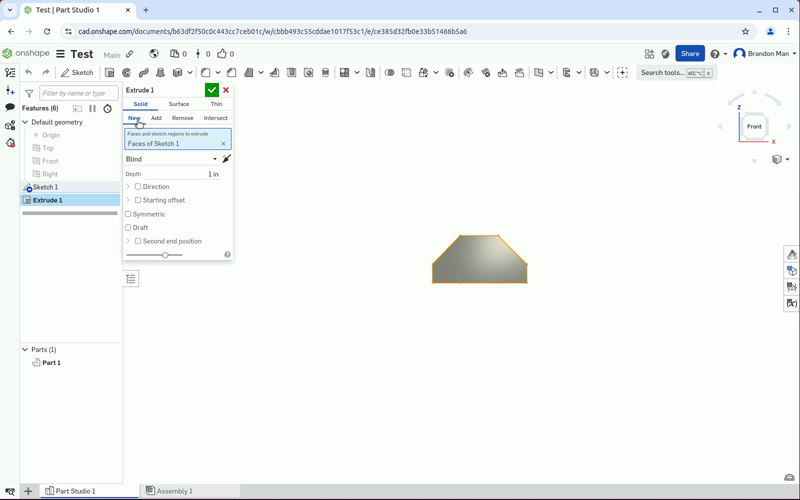
key(tab, 4)
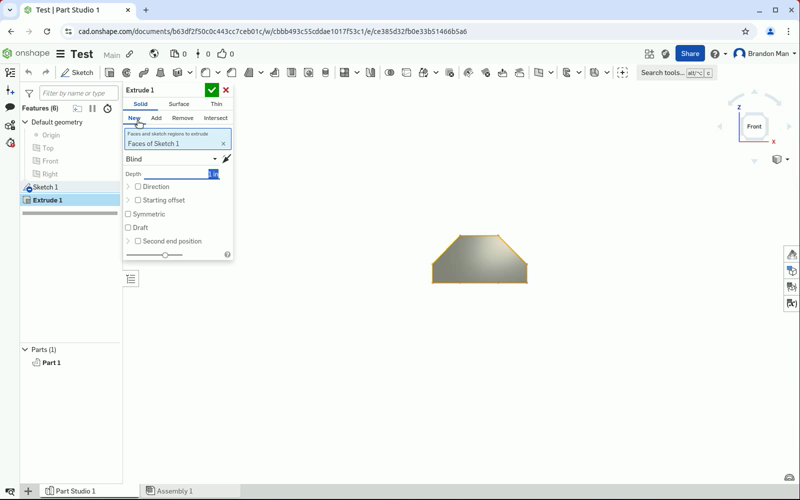
text(9.628)
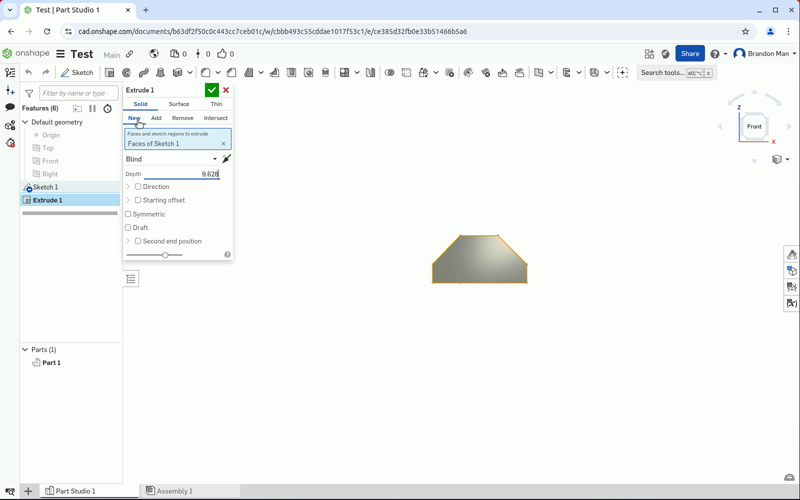
key(enter)
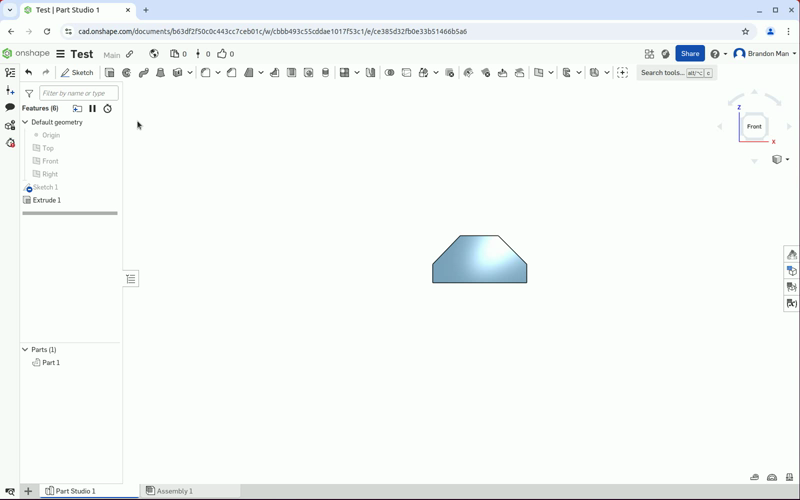
key(shift+h)
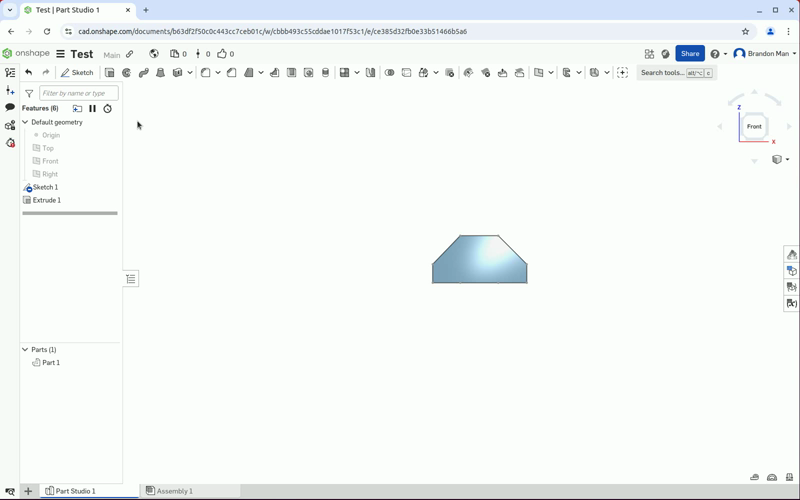
key(shift+h)
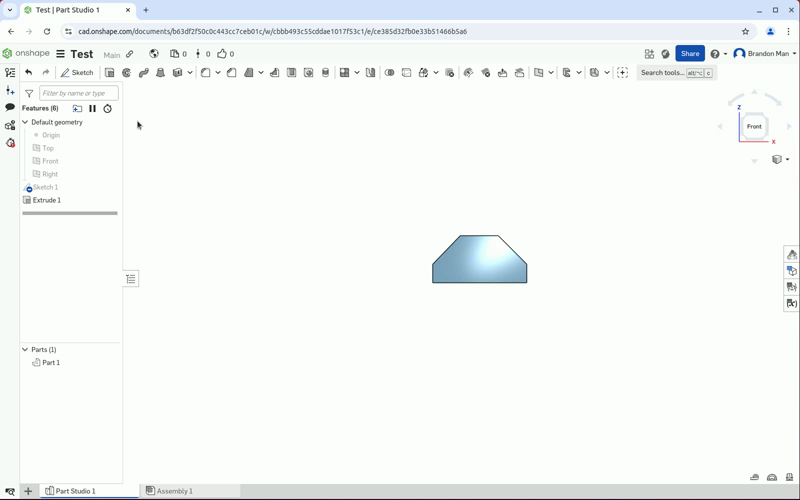
mouse_move(73, 189)
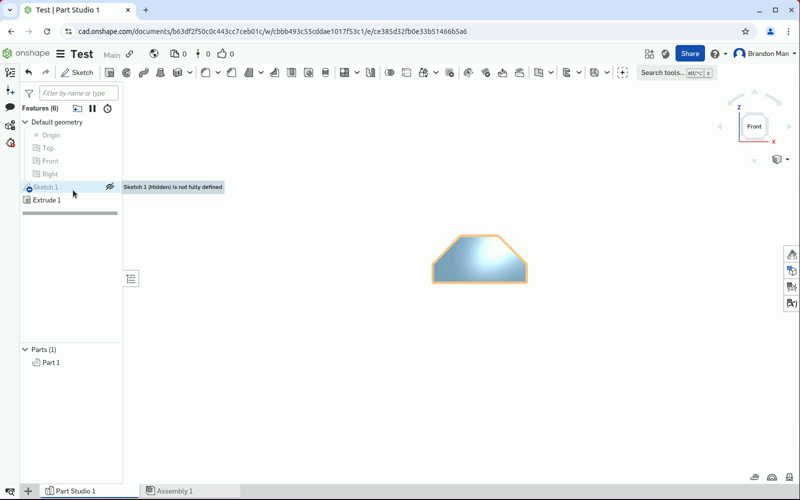
click(73, 189)
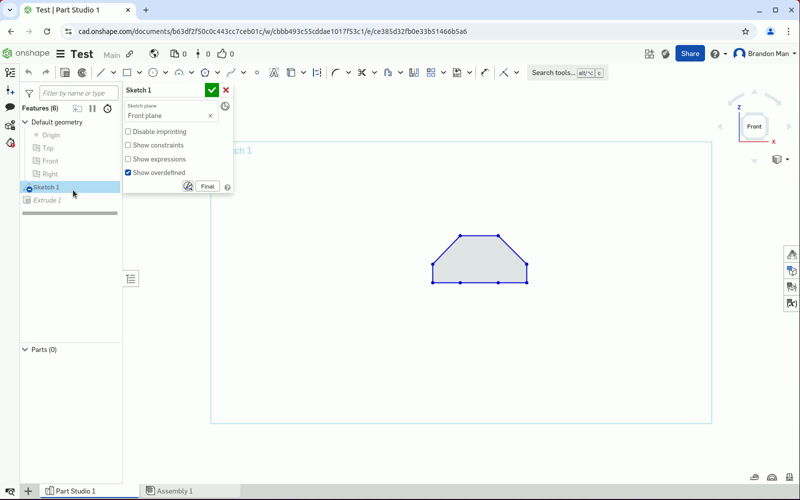
mouse_move(229, 92)
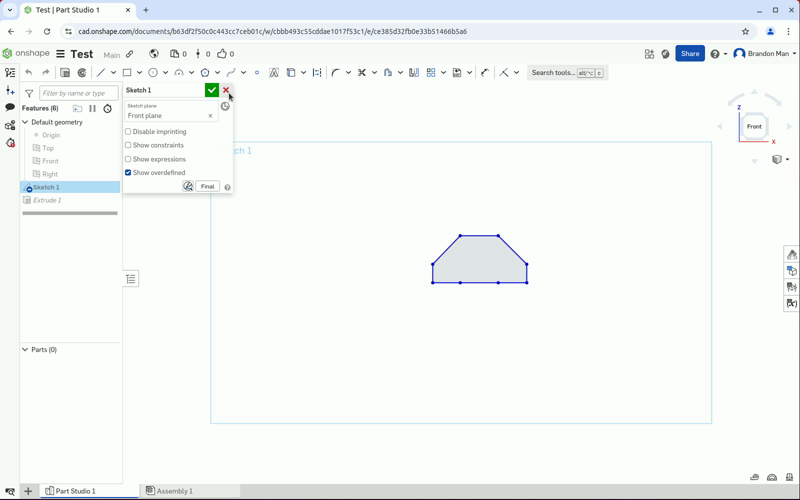
click(229, 92)
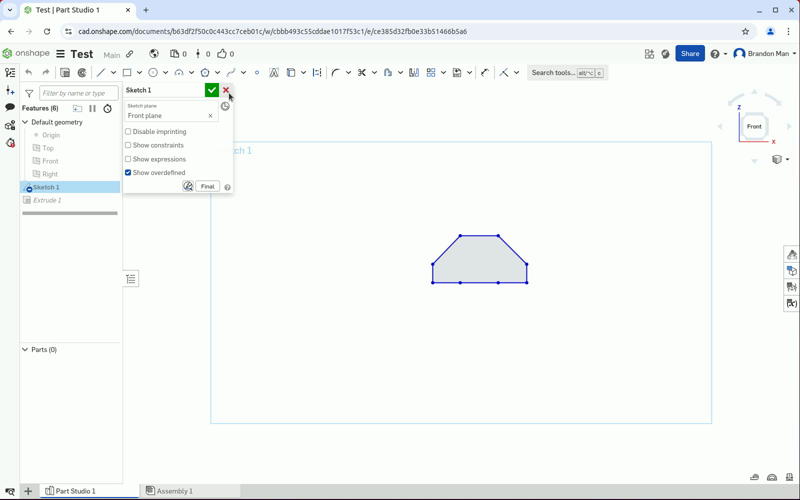
key(shift+s)
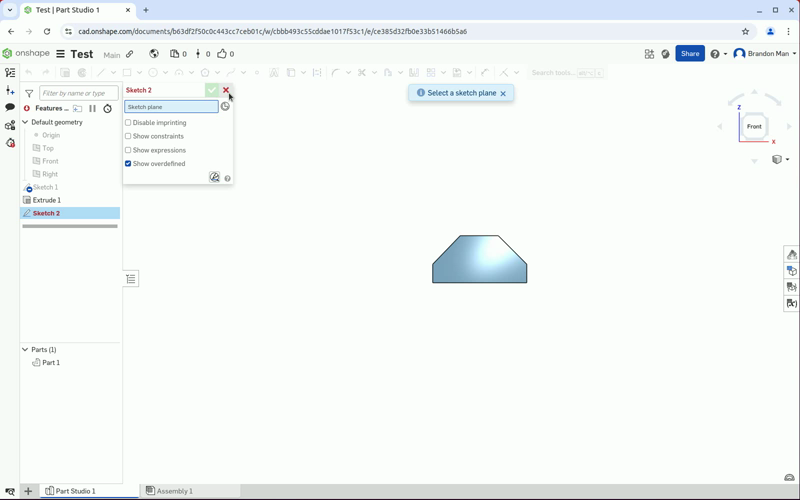
mouse_move(73, 163)
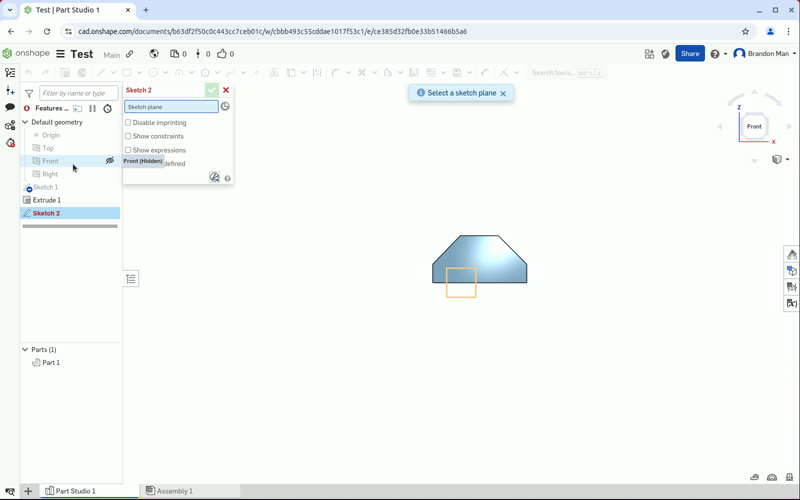
click(73, 163)
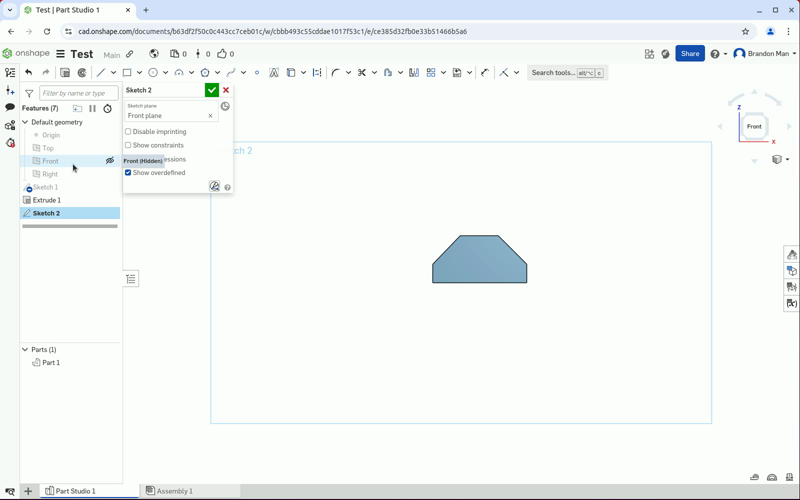
mouse_move(73, 352)
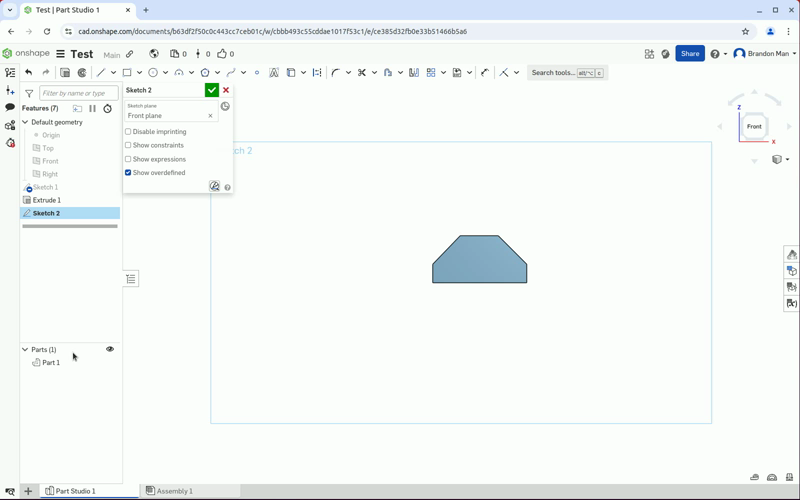
key(y)
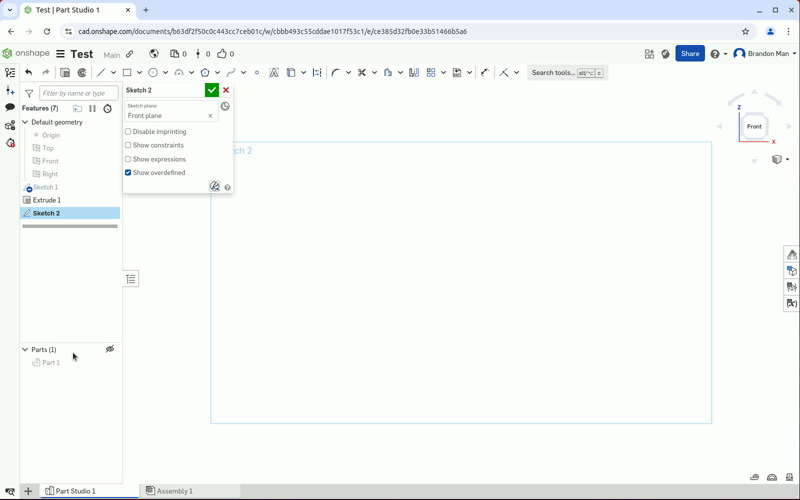
key(l)
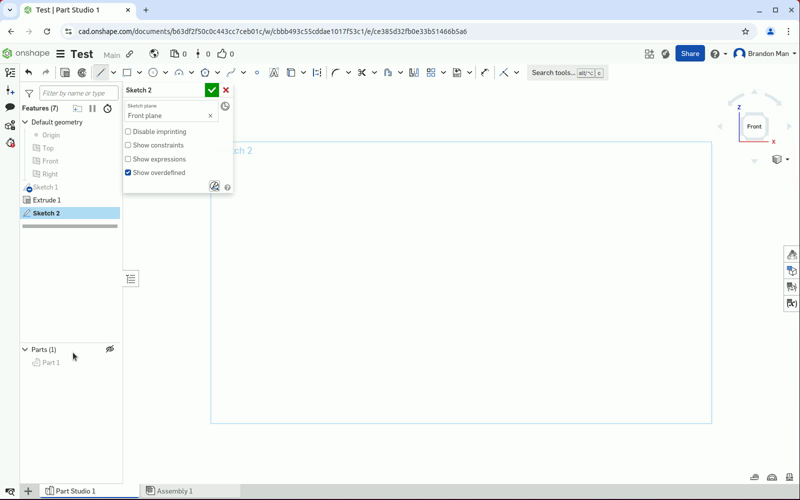
key_down(shift)
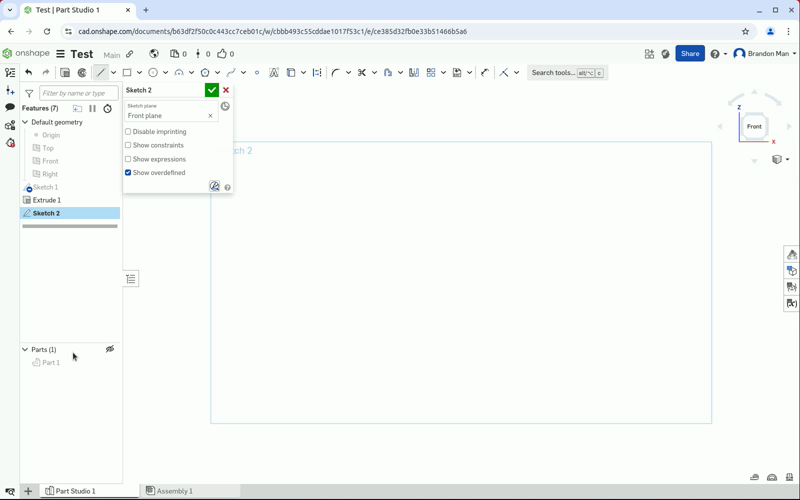
mouse_move(385, 282)
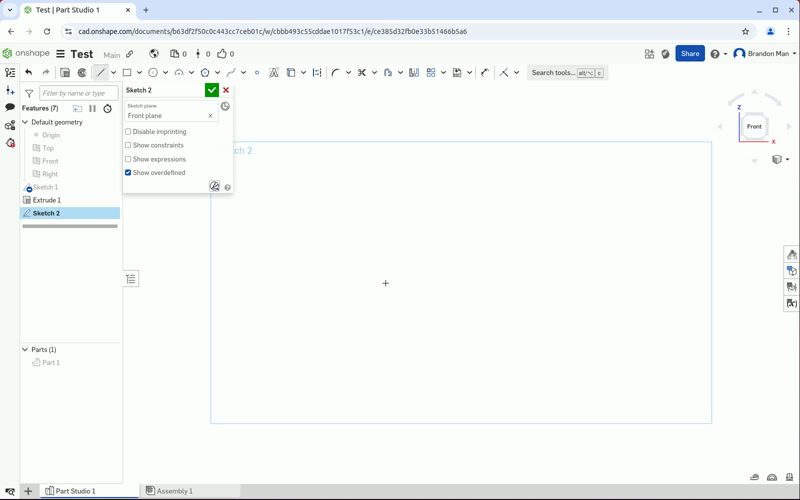
click(385, 282)
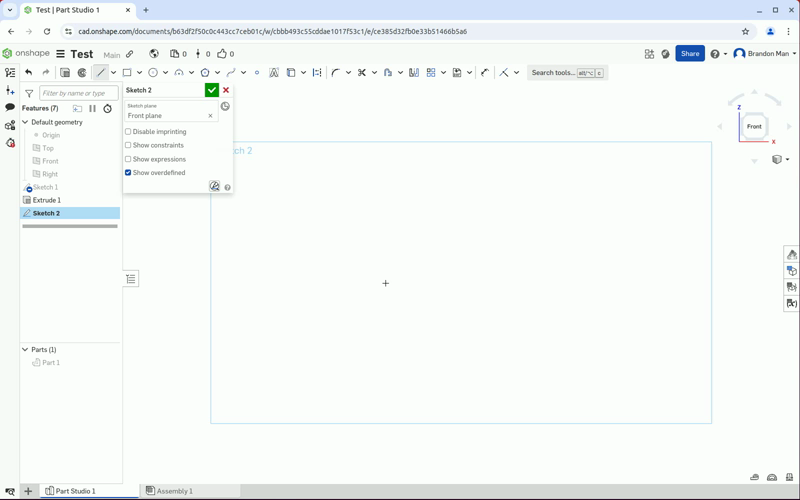
key_up(shift)
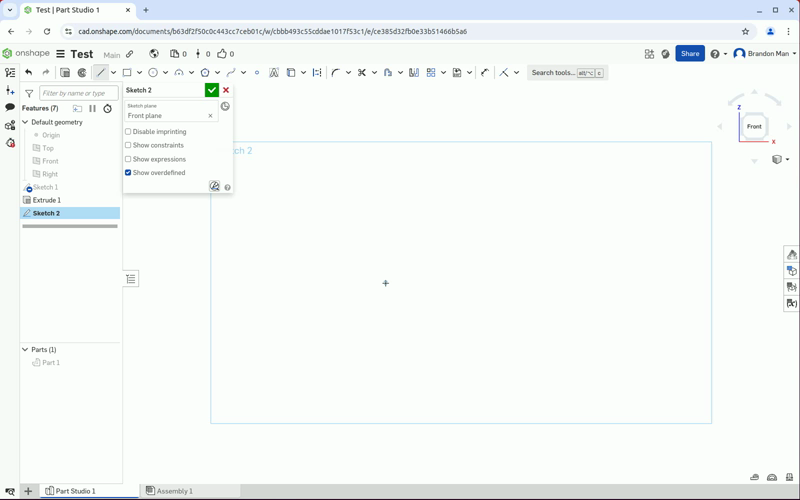
key_down(shift)
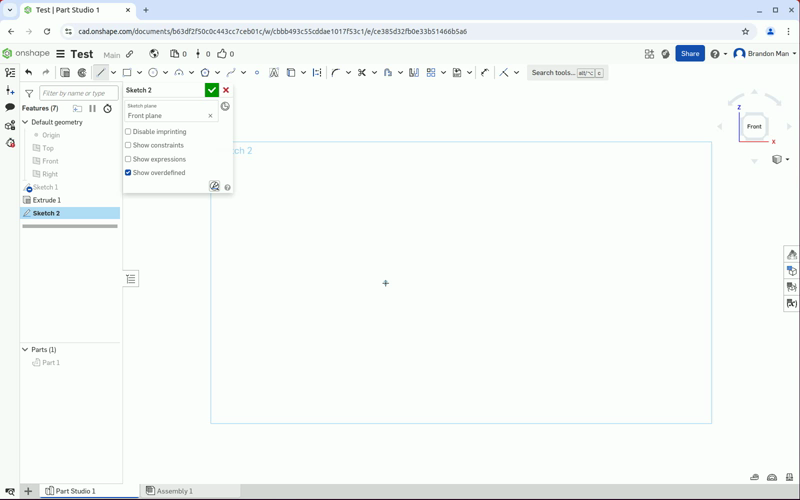
mouse_move(415, 282)
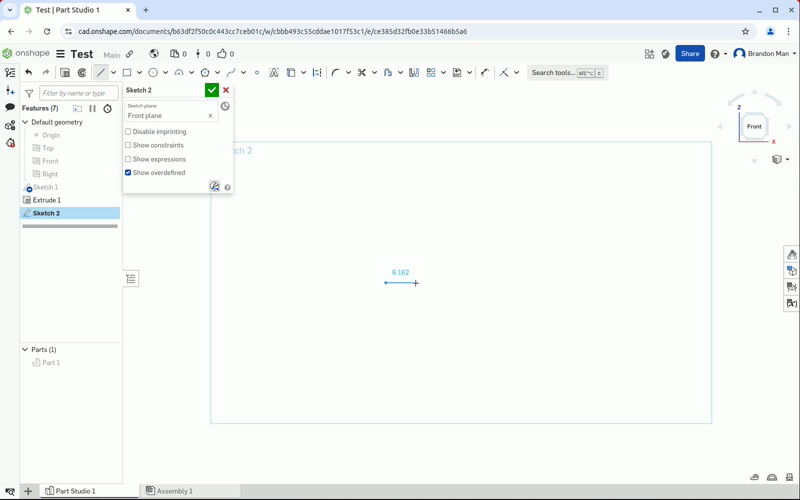
mouse_move(432, 282)
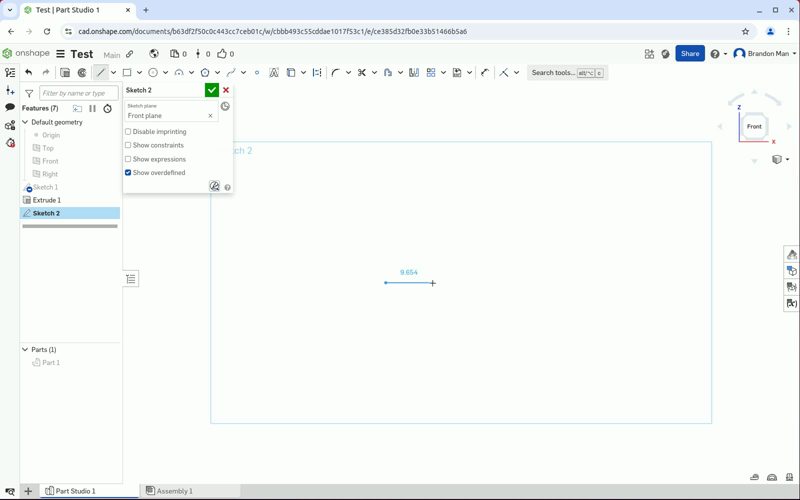
click(432, 282)
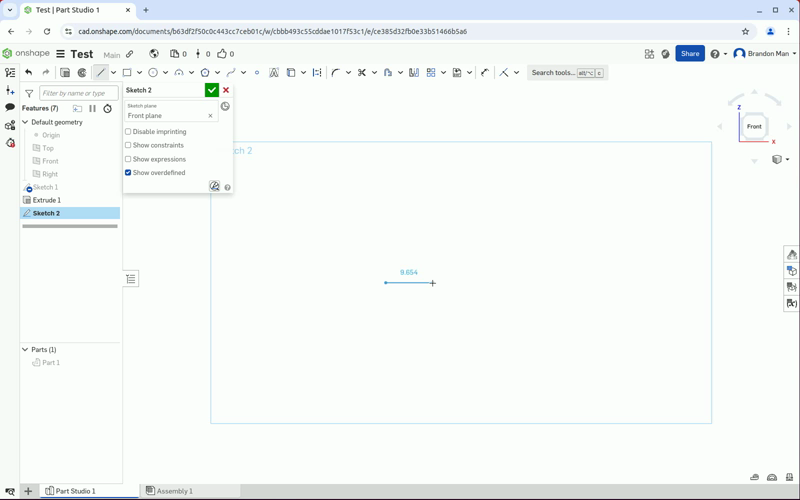
key_up(shift)
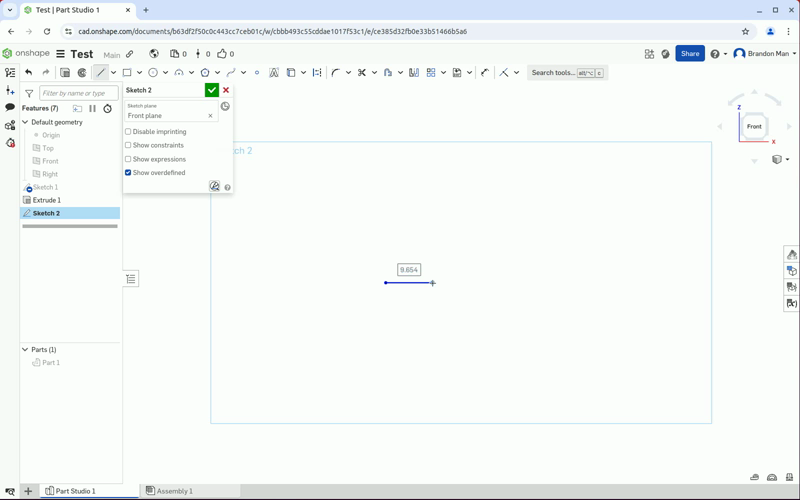
key_down(shift)
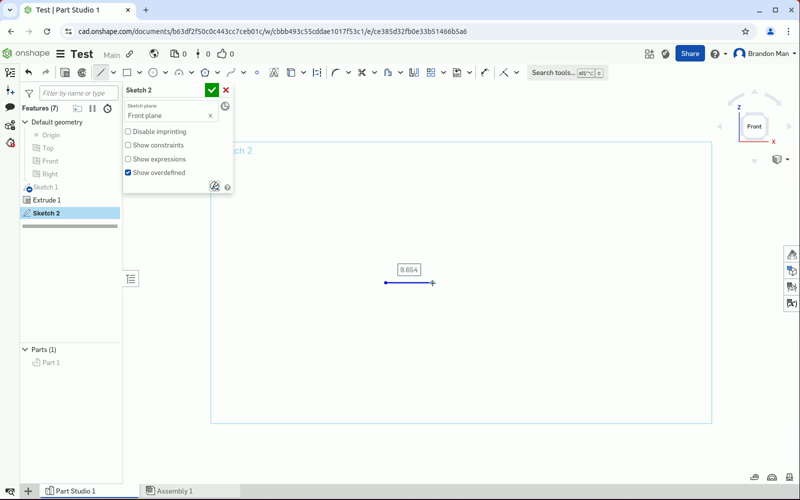
mouse_move(462, 282)
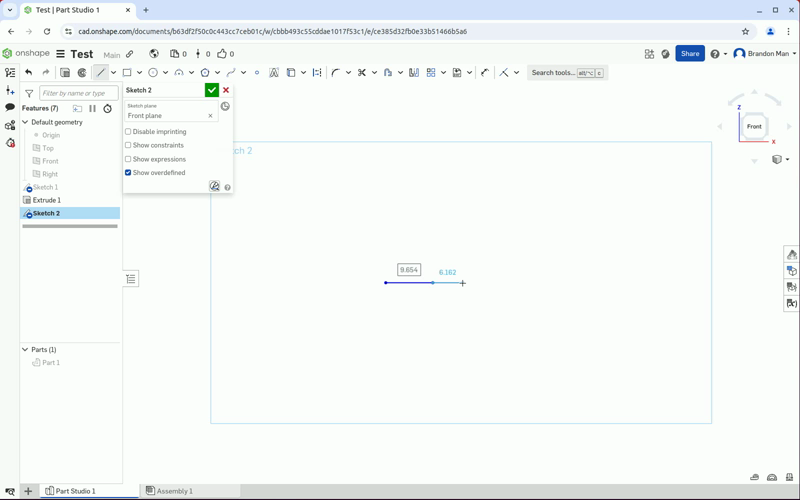
mouse_move(432, 263)
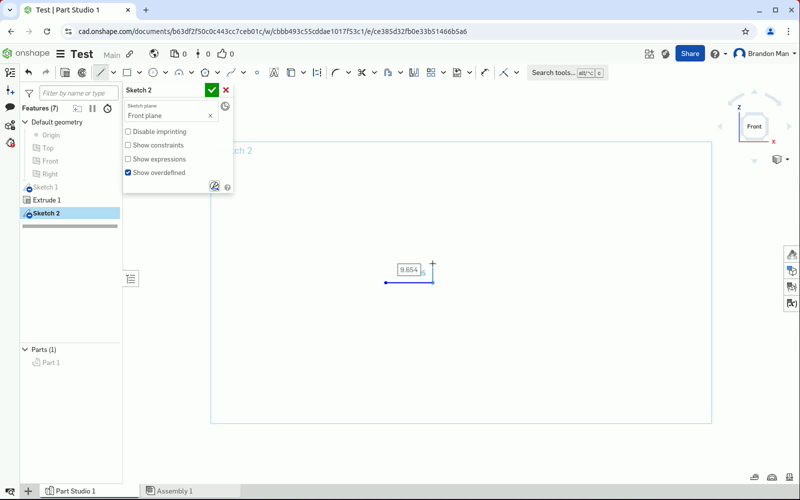
click(432, 263)
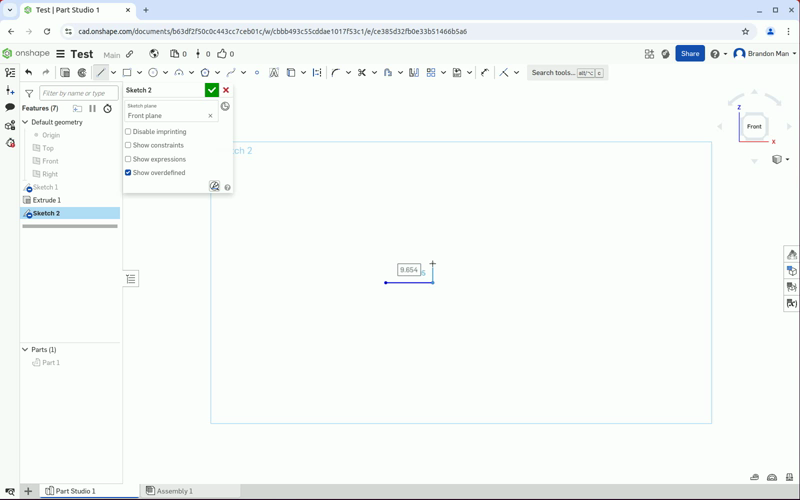
key_up(shift)
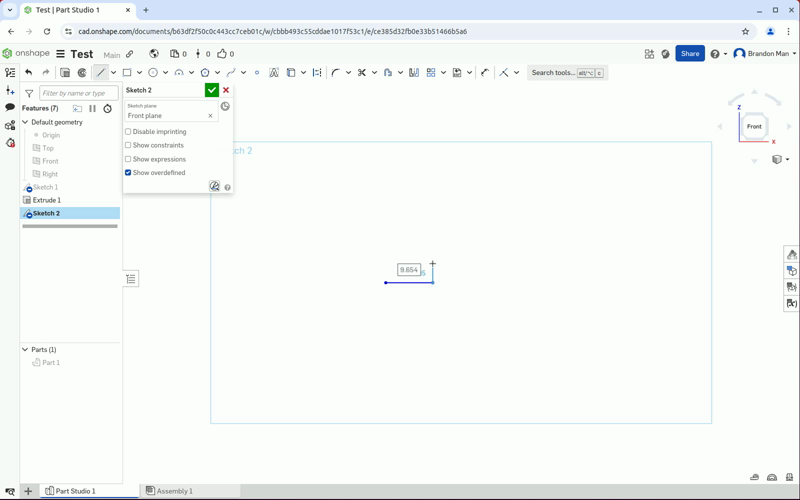
key_down(shift)
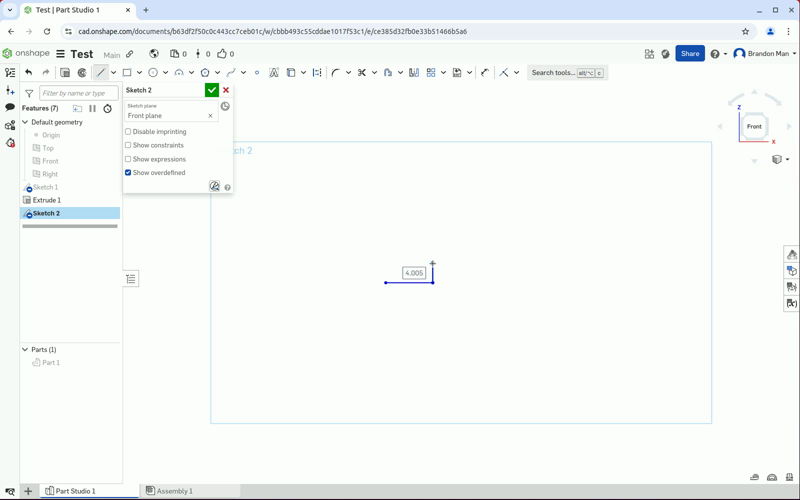
mouse_move(462, 263)
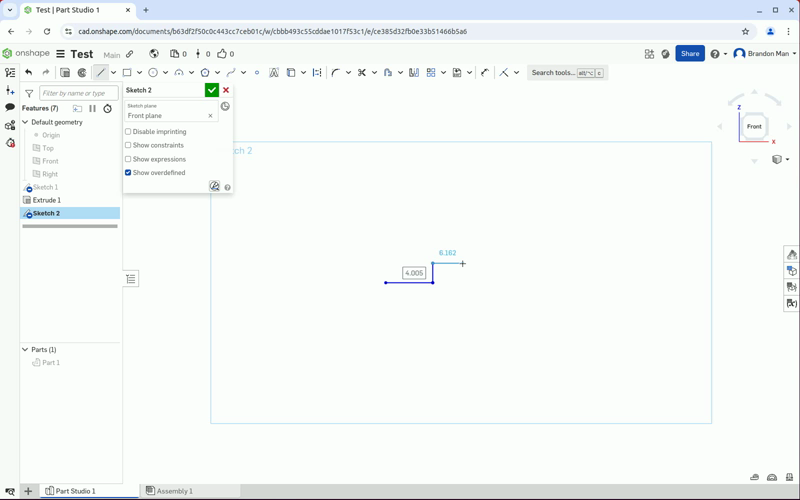
mouse_move(460, 235)
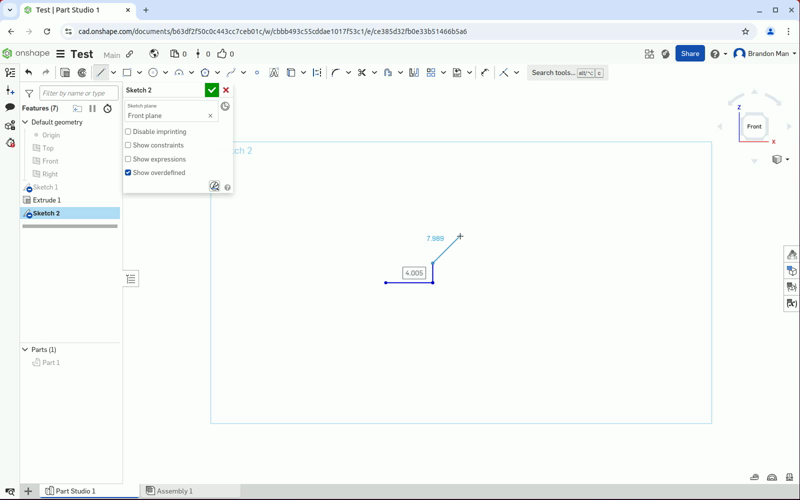
click(460, 235)
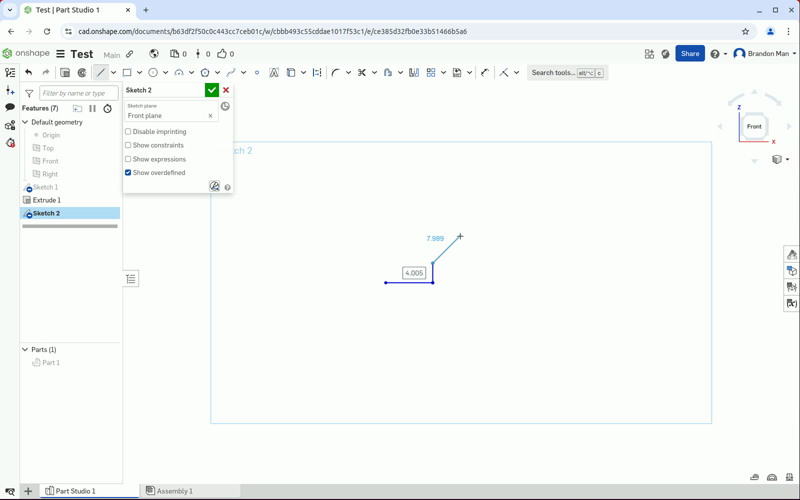
key_up(shift)
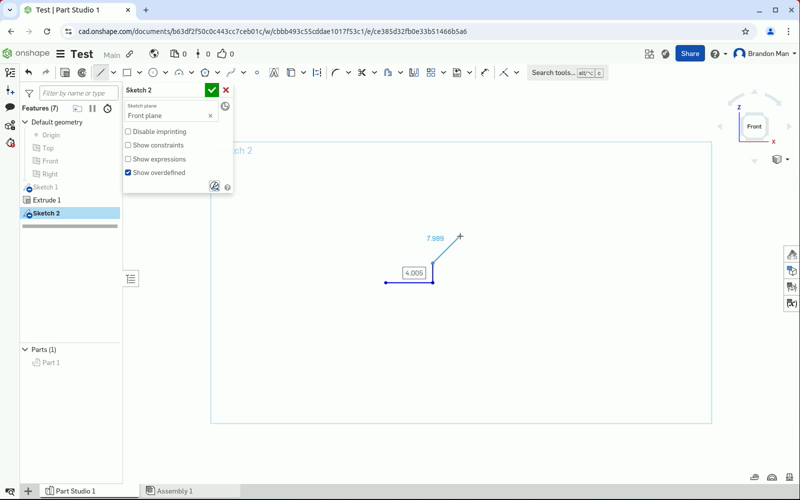
key_down(shift)
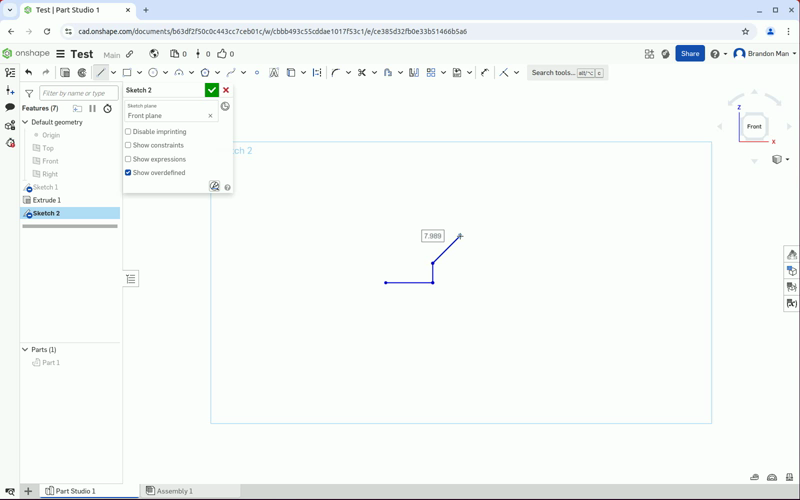
mouse_move(490, 235)
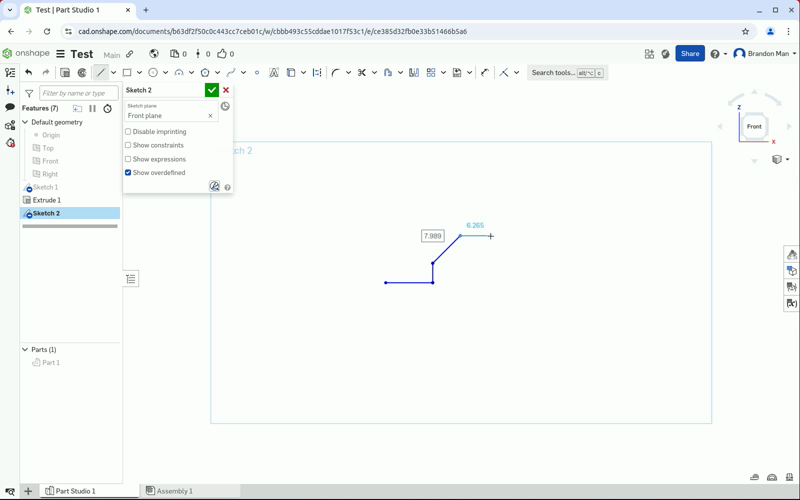
mouse_move(497, 235)
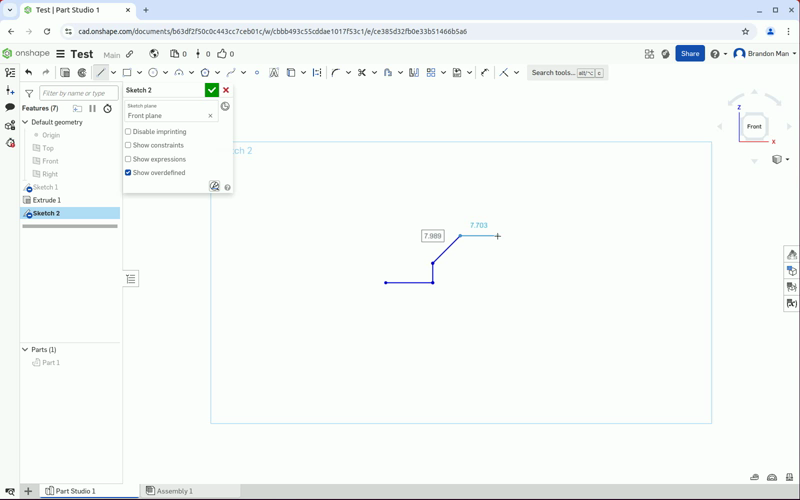
click(497, 235)
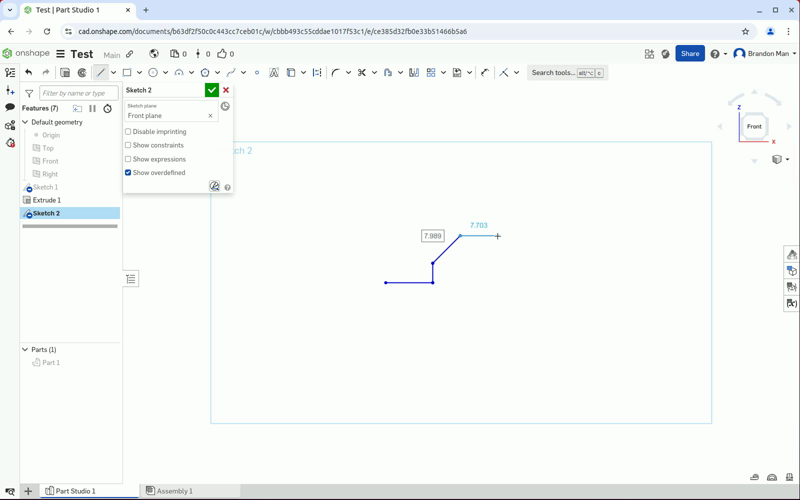
key_up(shift)
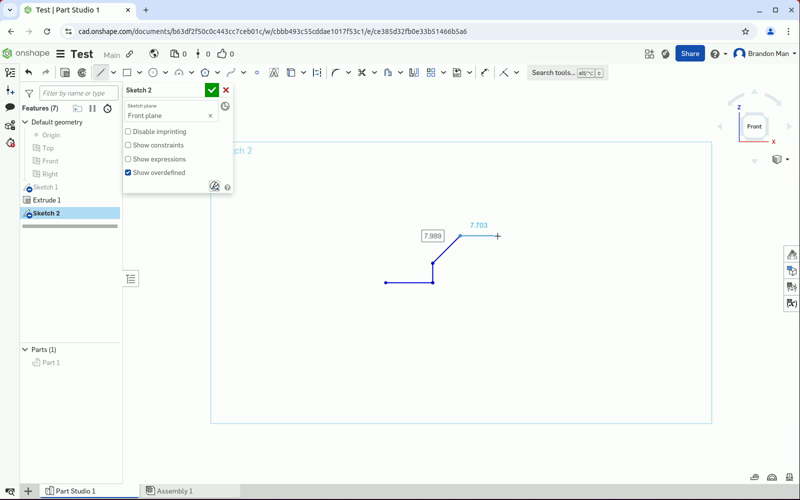
key_down(shift)
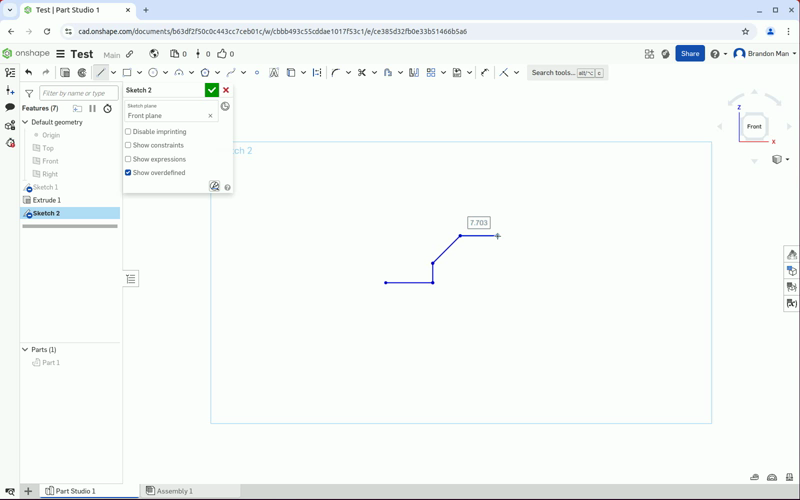
mouse_move(527, 235)
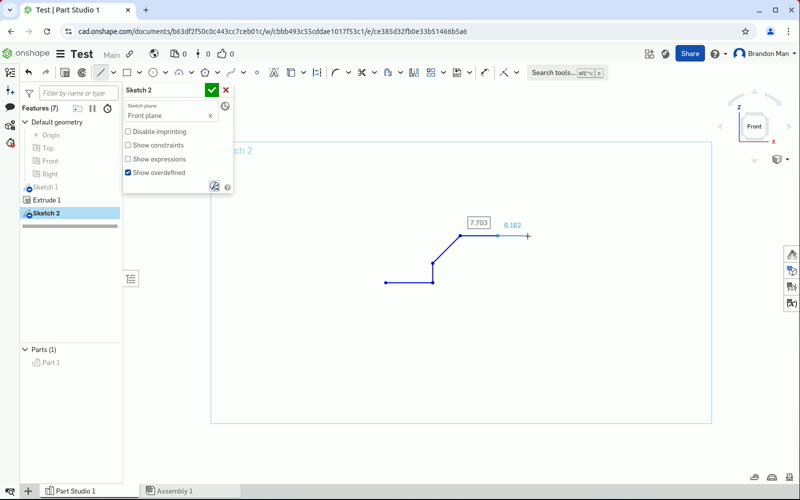
mouse_move(525, 263)
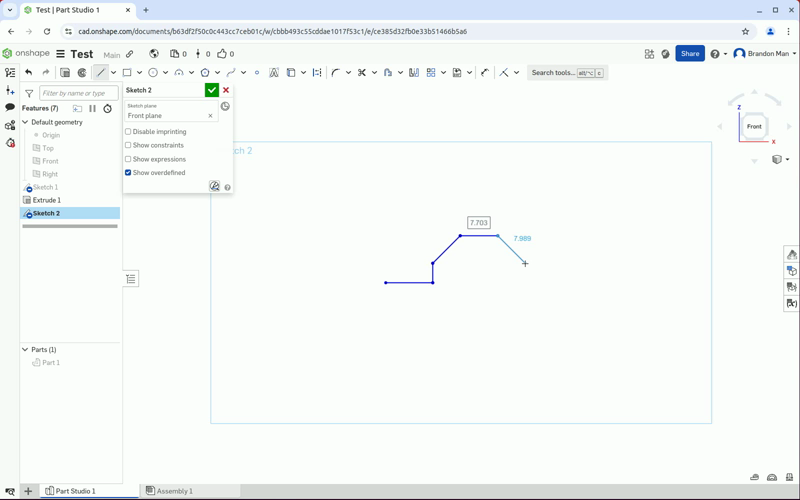
click(525, 263)
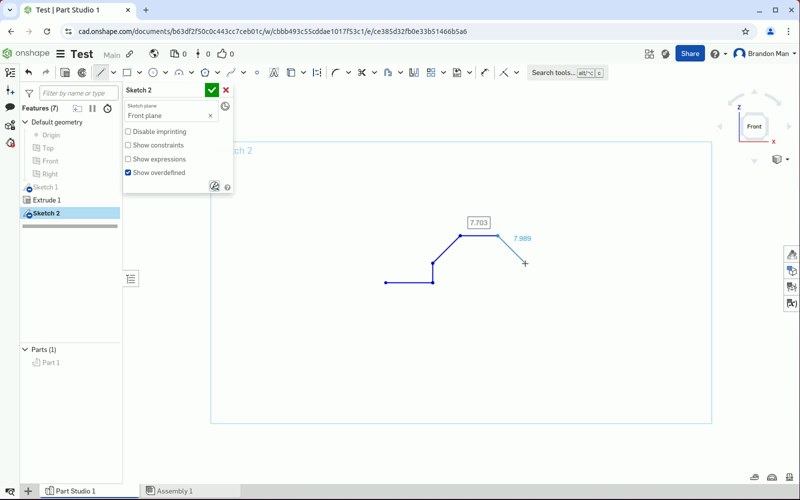
key_up(shift)
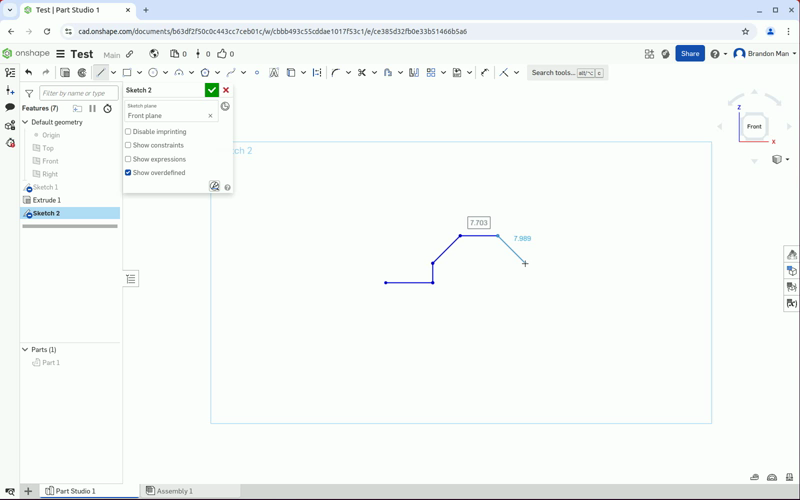
key_down(shift)
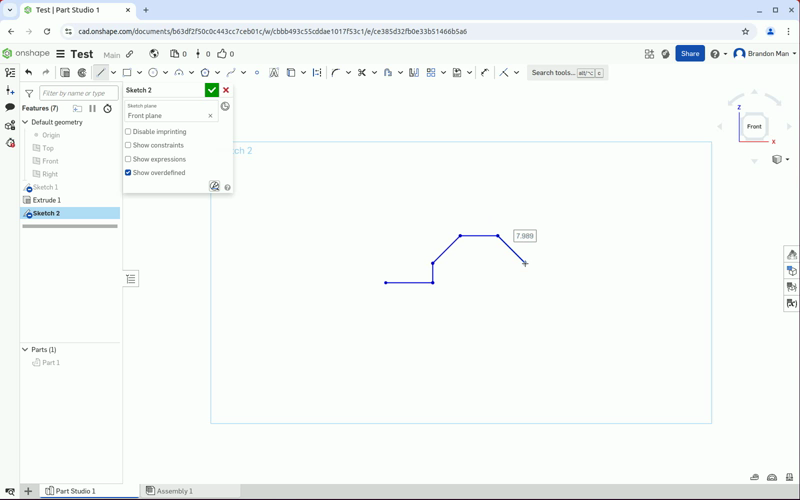
mouse_move(555, 263)
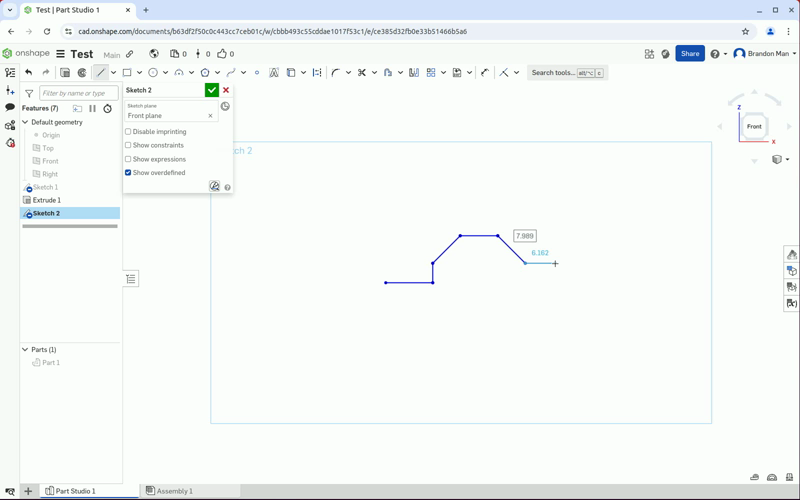
mouse_move(525, 282)
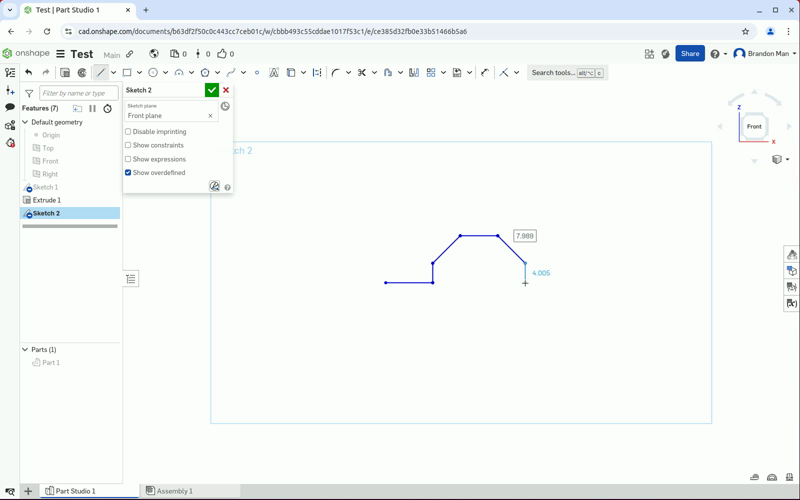
click(525, 282)
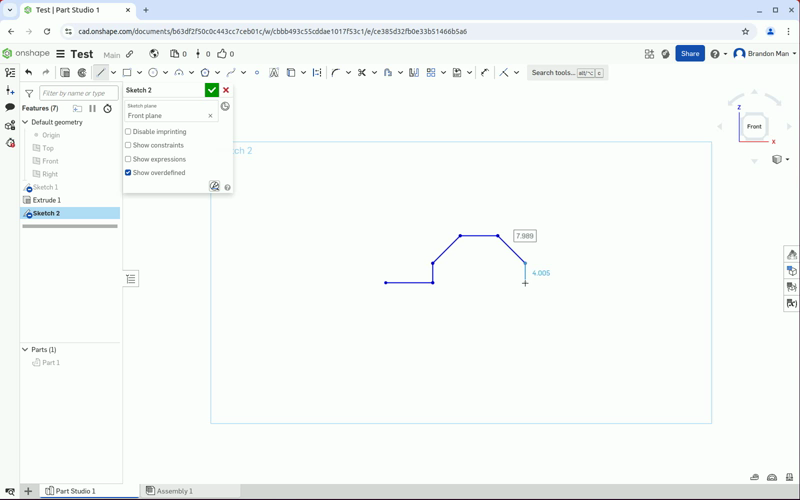
key_up(shift)
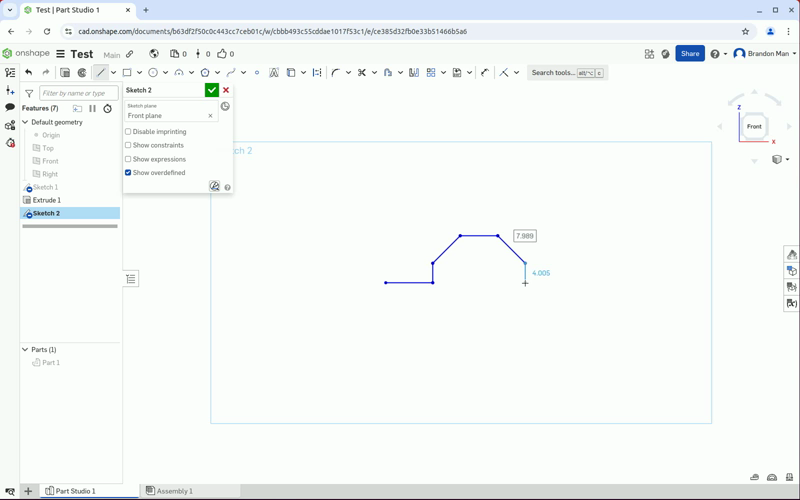
key_down(shift)
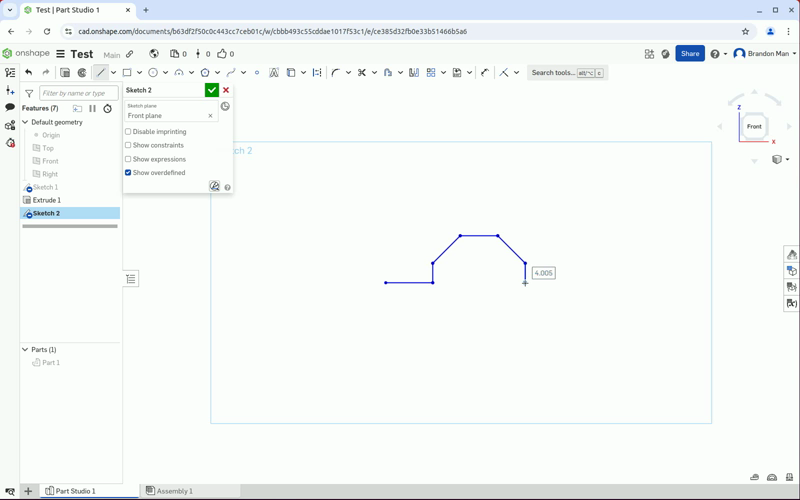
mouse_move(555, 282)
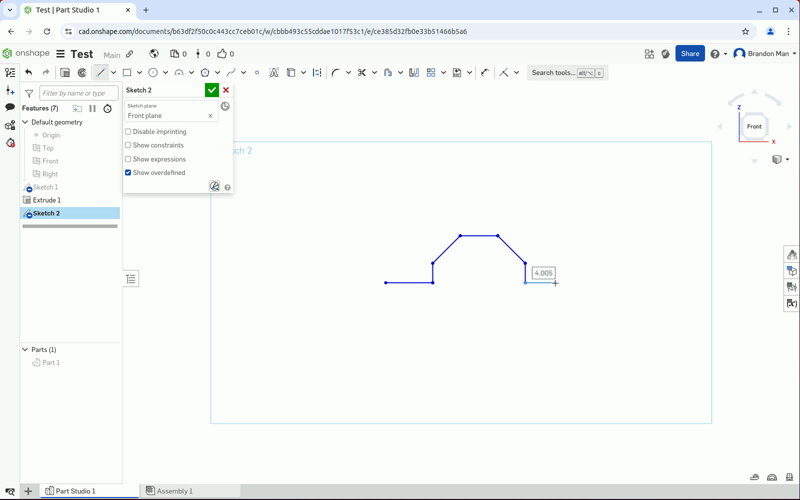
mouse_move(572, 282)
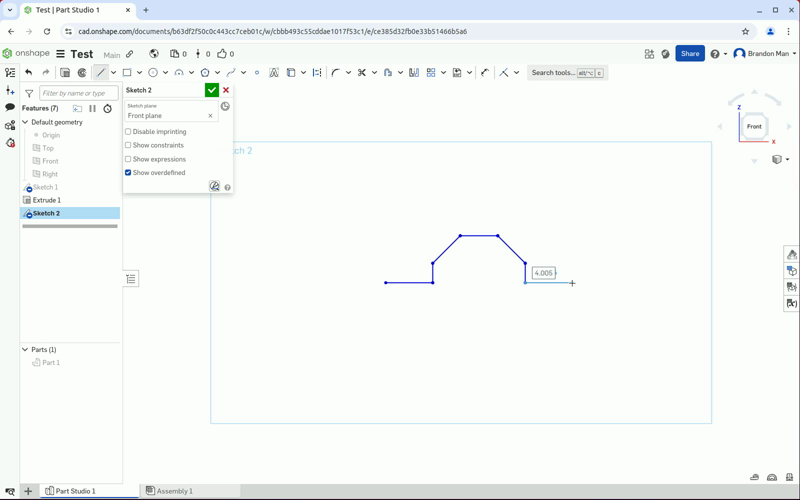
click(572, 282)
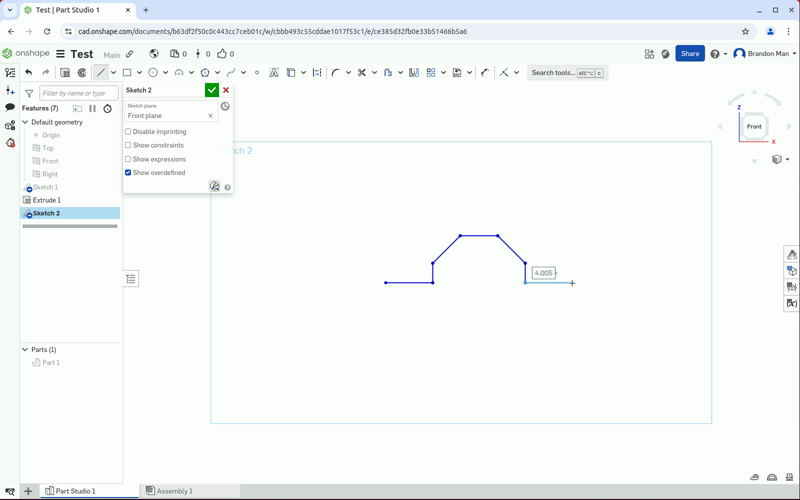
key_up(shift)
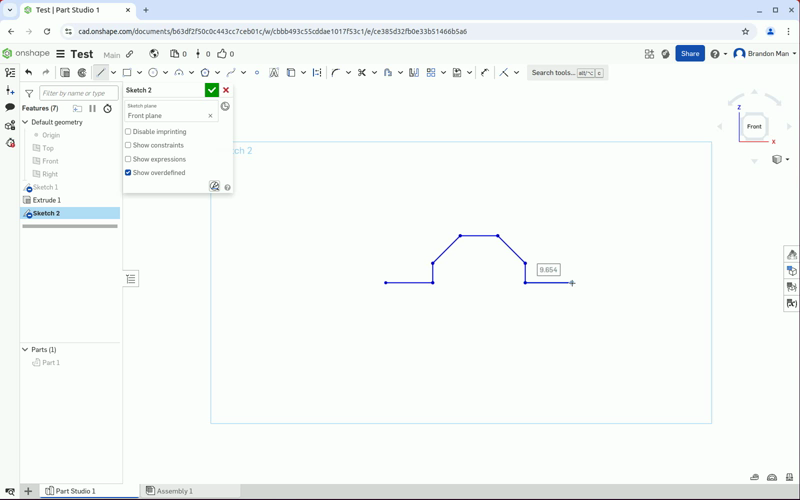
key_down(shift)
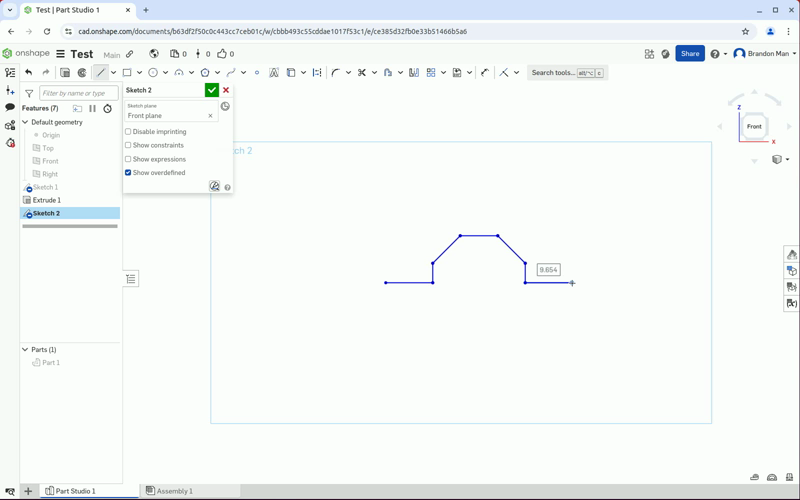
mouse_move(589, 282)
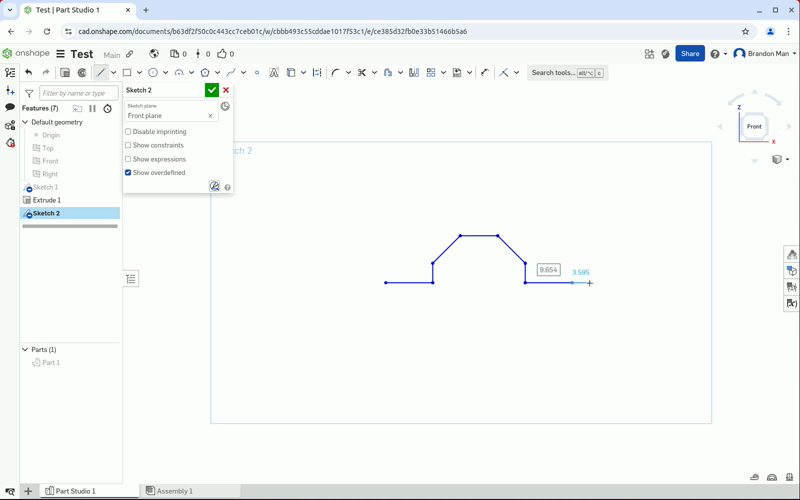
mouse_move(572, 249)
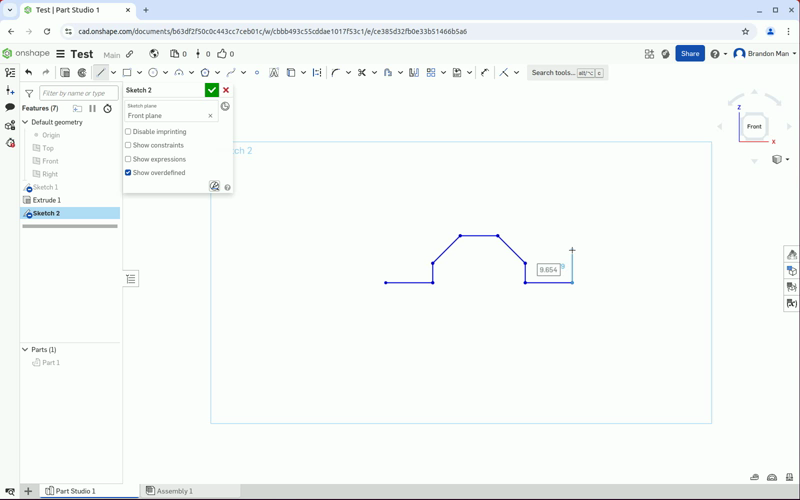
click(572, 249)
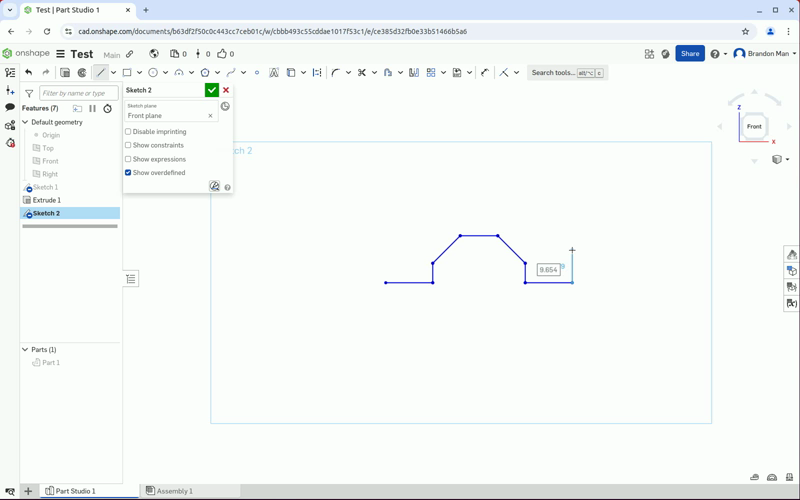
key_up(shift)
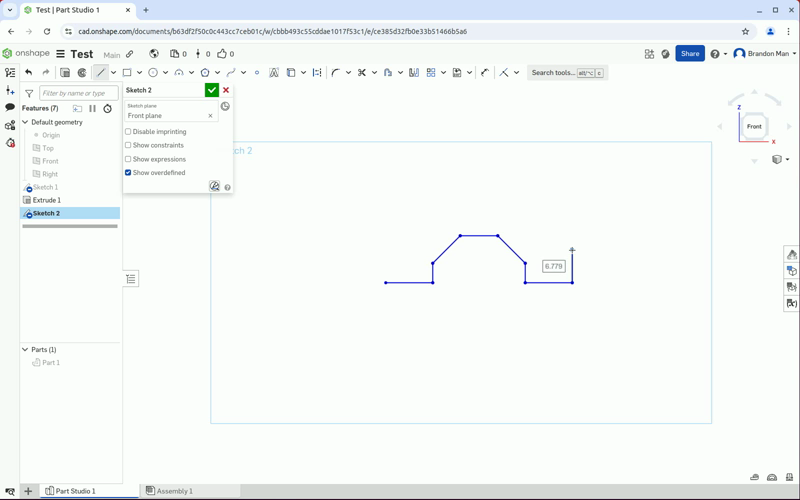
key_down(shift)
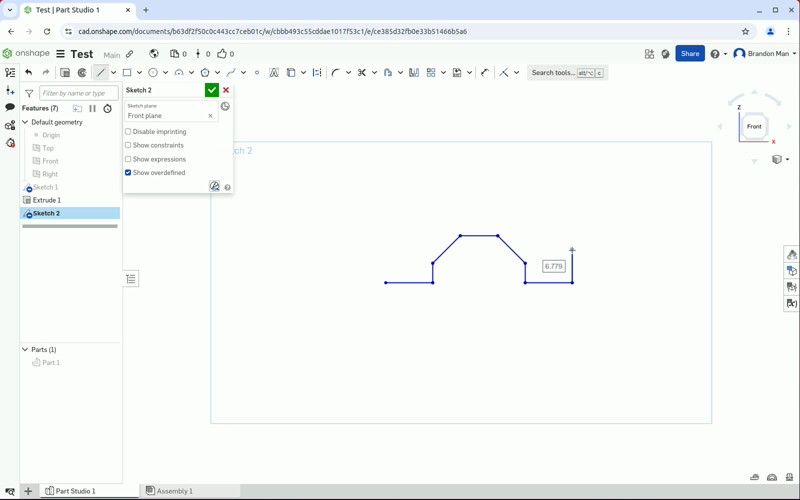
mouse_move(501, 180)
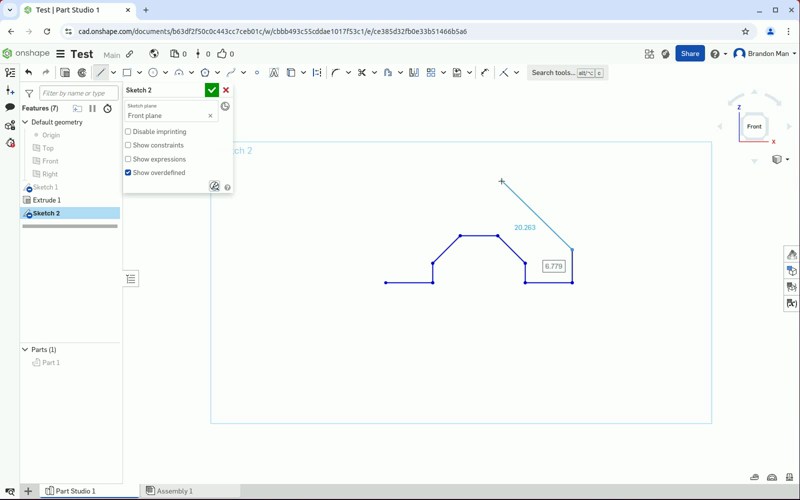
click(501, 180)
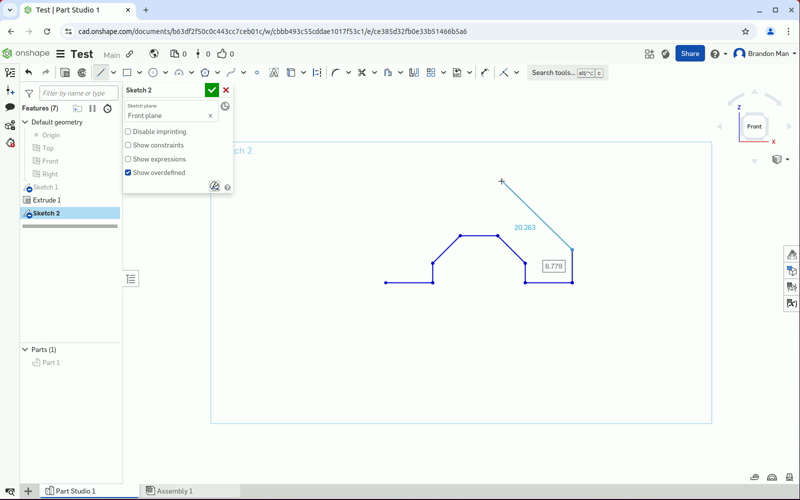
key_up(shift)
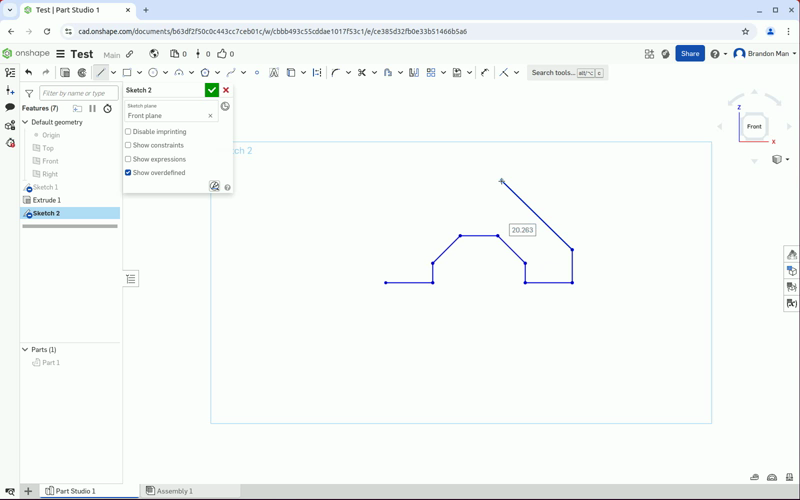
key_down(shift)
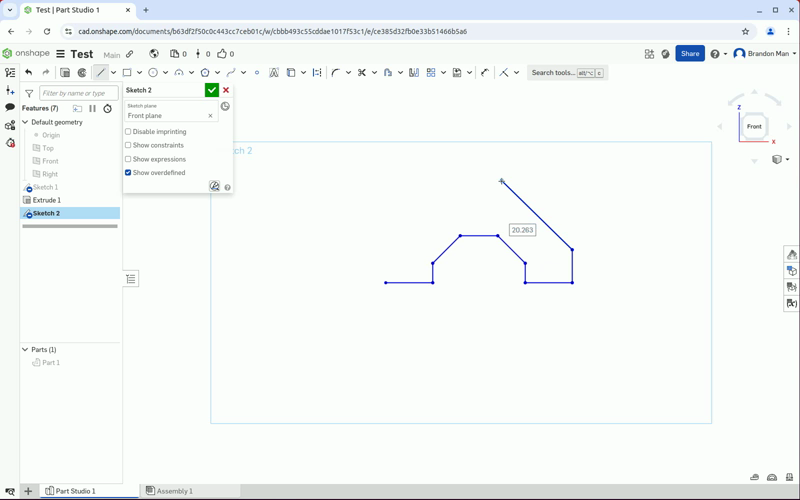
mouse_move(531, 180)
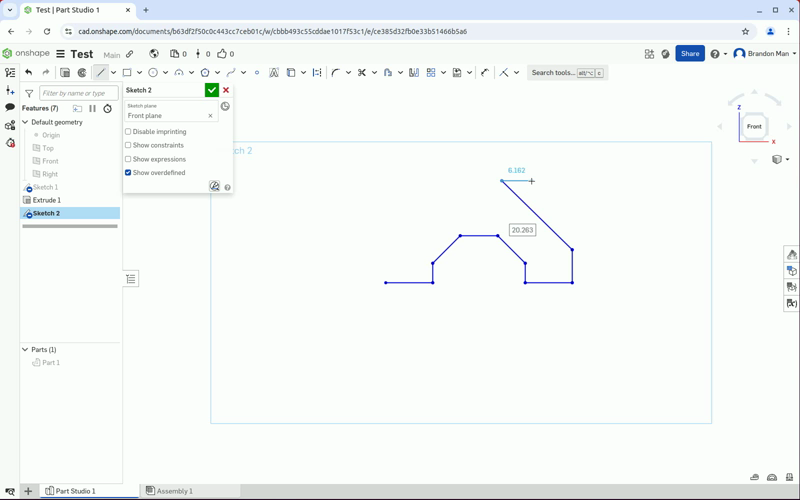
mouse_move(501, 200)
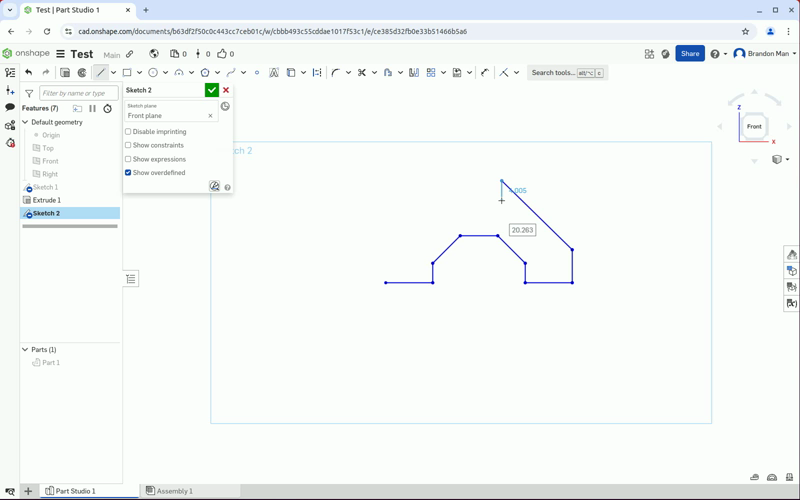
click(501, 200)
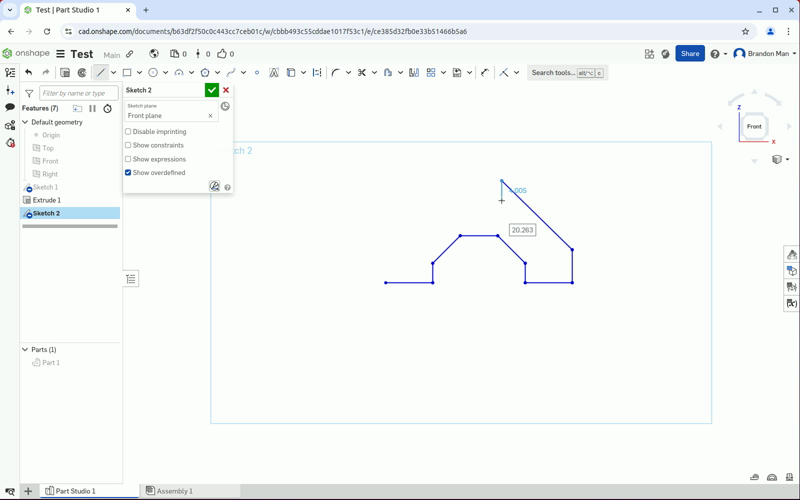
key_up(shift)
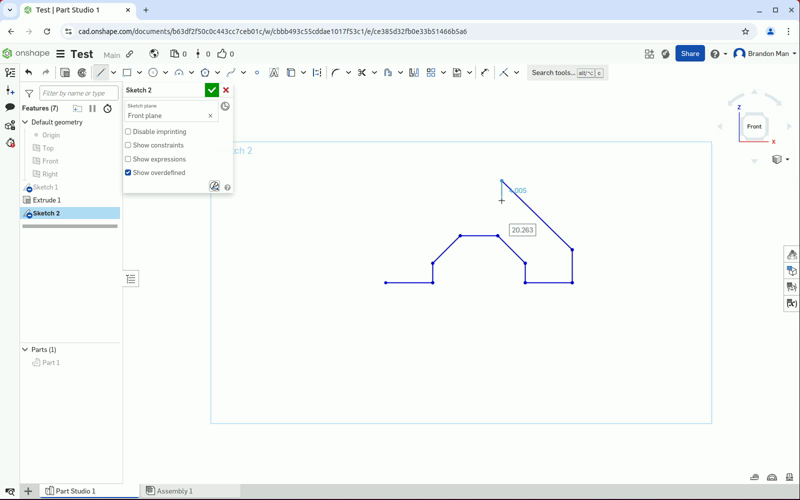
key_down(shift)
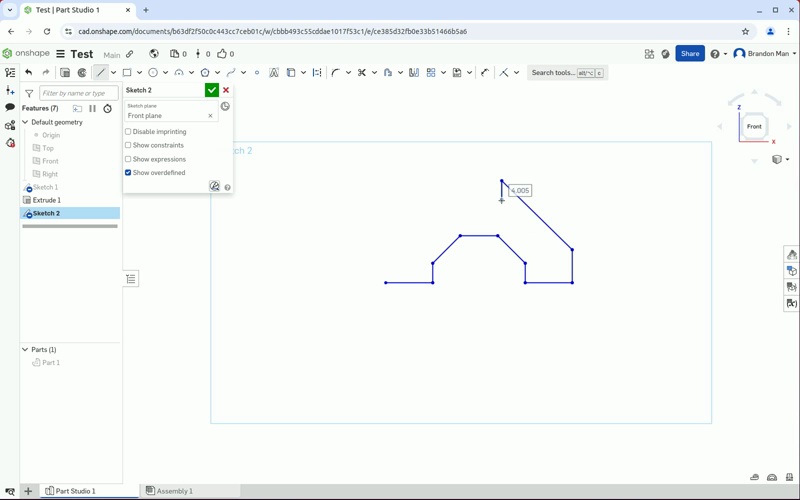
mouse_move(531, 200)
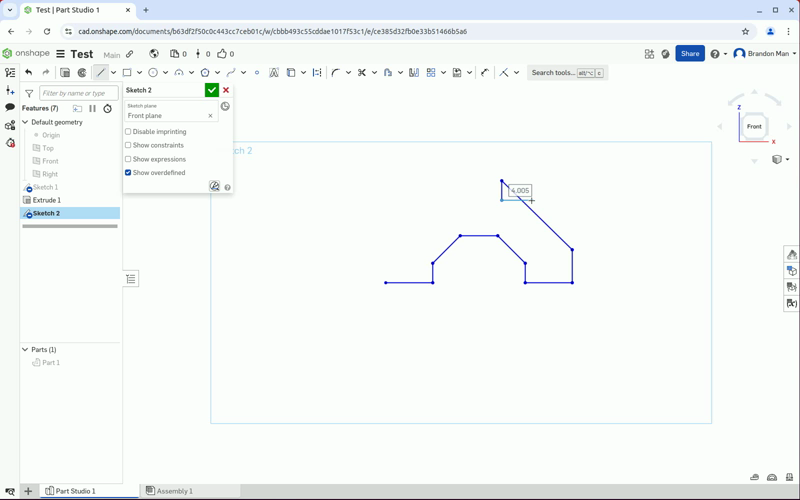
mouse_move(456, 200)
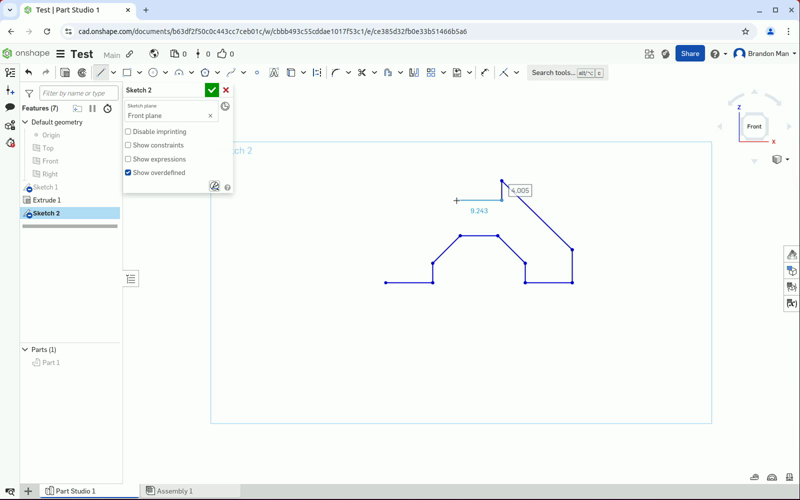
click(456, 200)
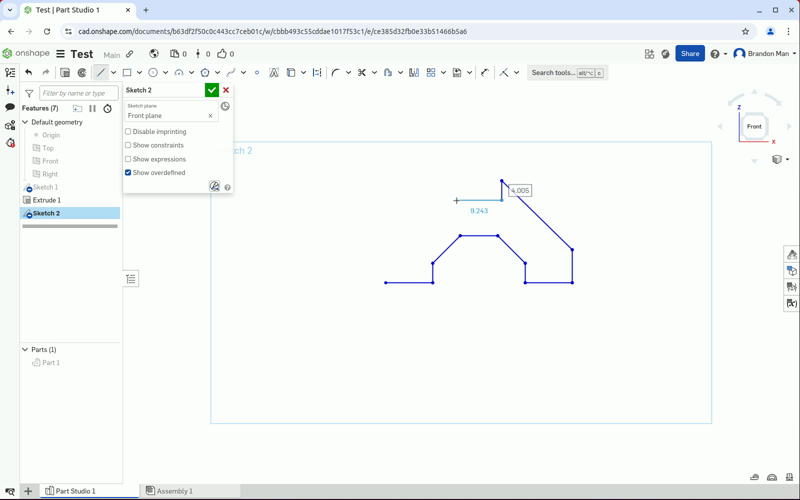
key_up(shift)
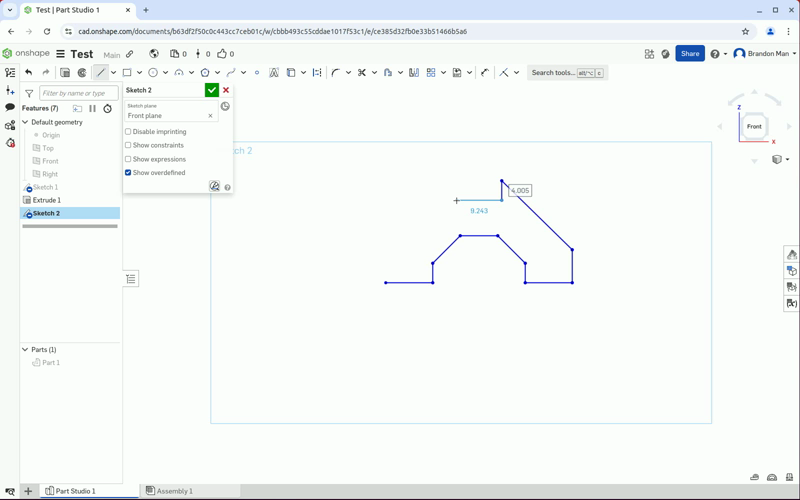
key_down(shift)
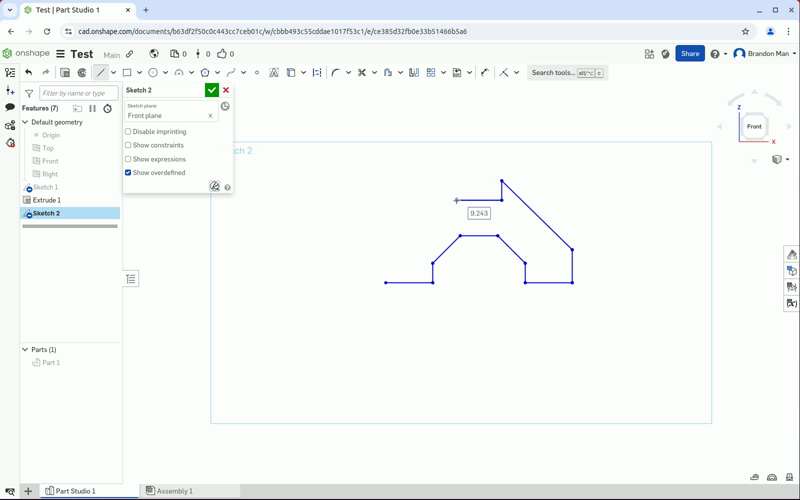
mouse_move(486, 200)
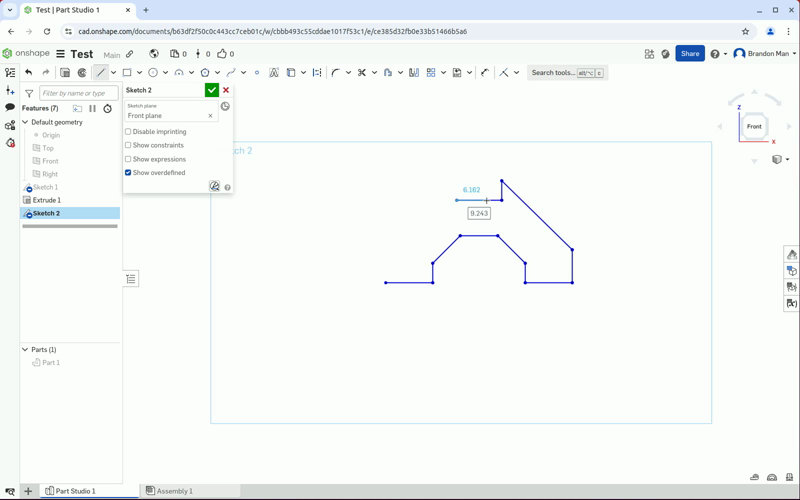
mouse_move(456, 180)
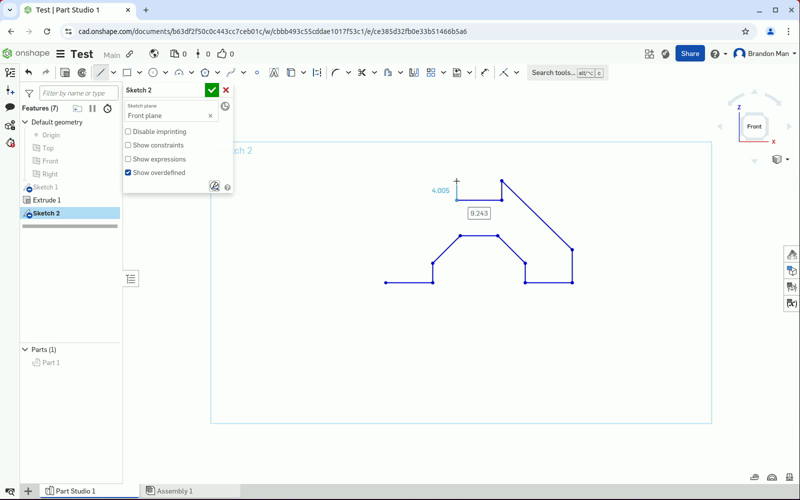
click(456, 180)
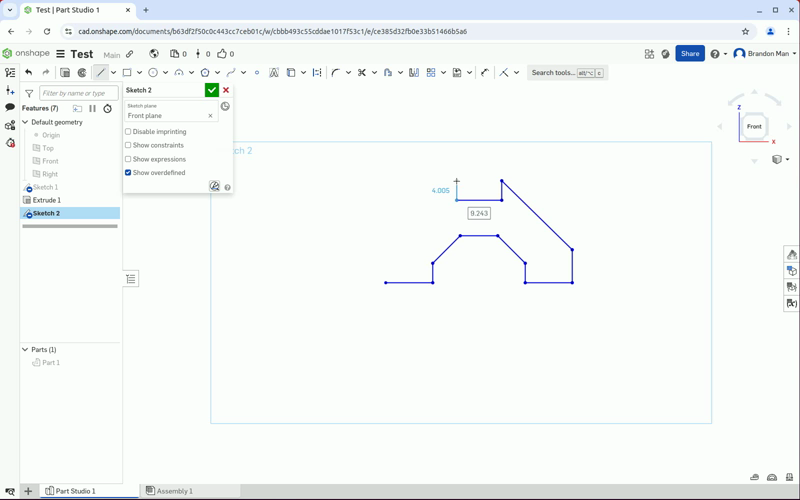
key_up(shift)
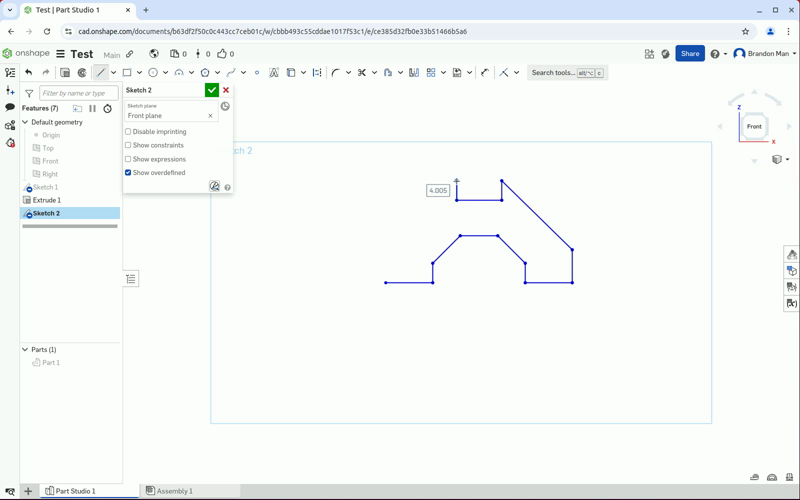
key_down(shift)
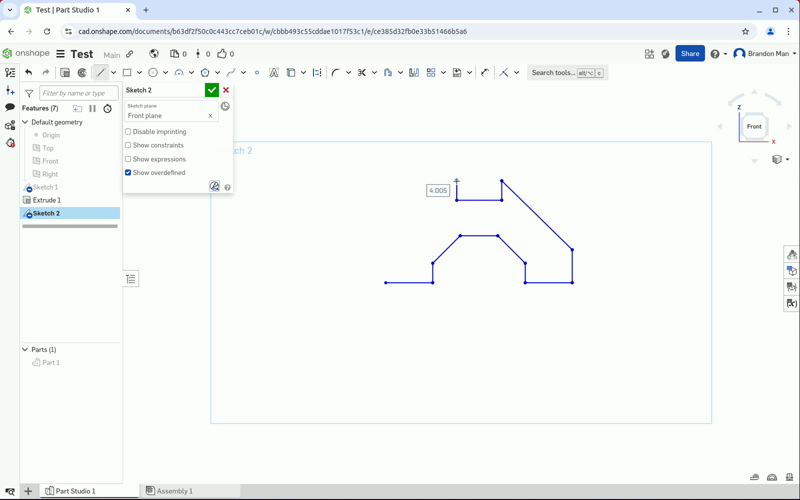
mouse_move(385, 249)
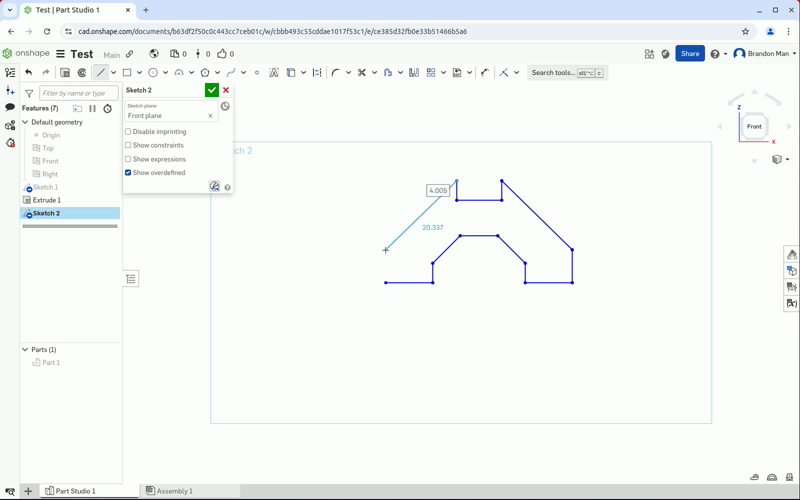
click(385, 249)
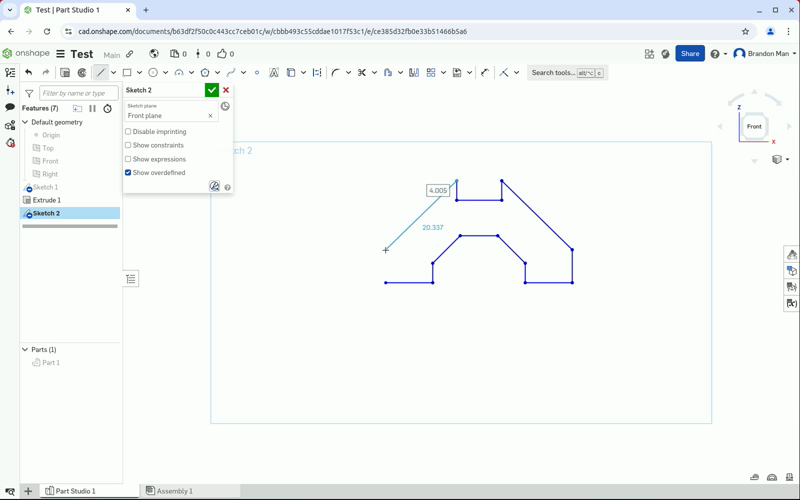
key_up(shift)
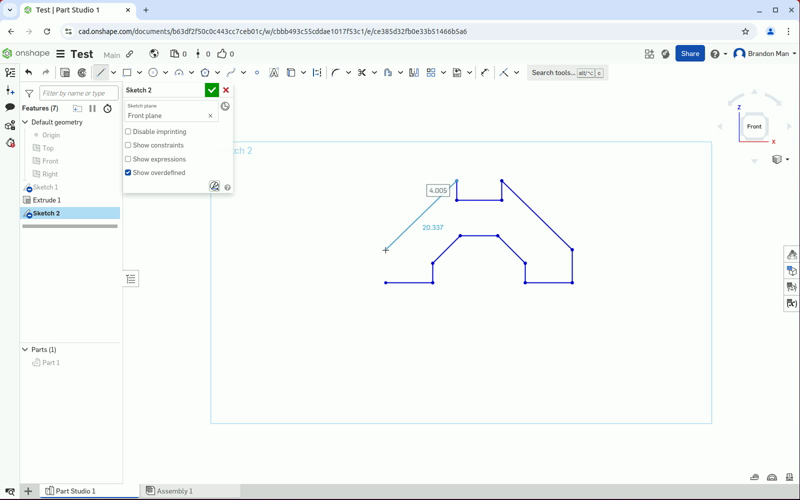
mouse_move(415, 249)
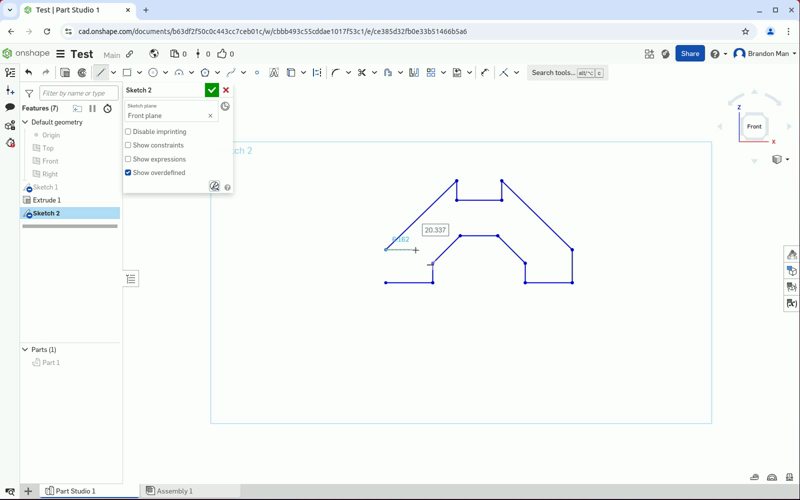
key_down(shift)
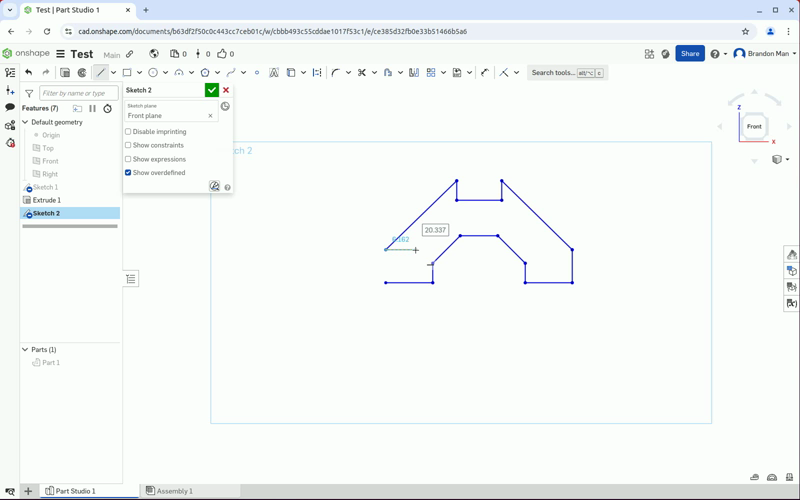
mouse_move(385, 282)
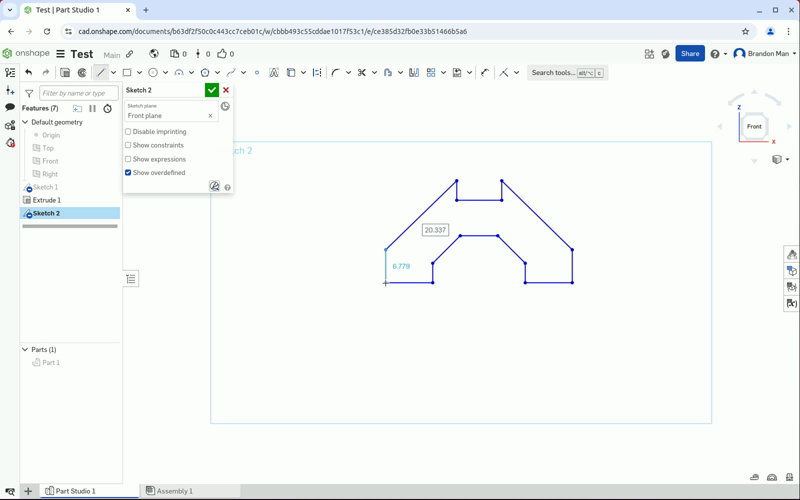
key_up(shift)
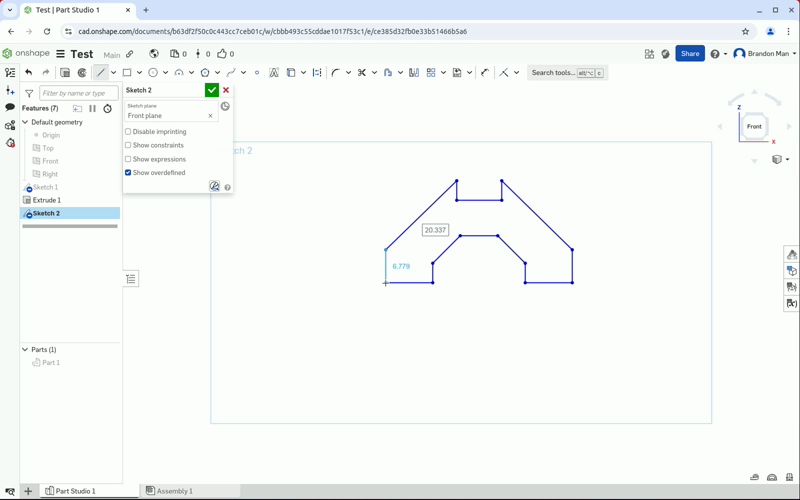
click(385, 282)
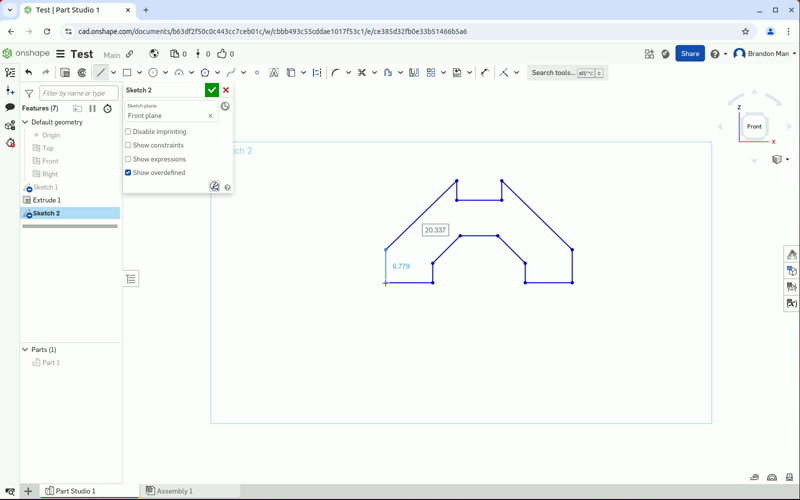
key(esc)
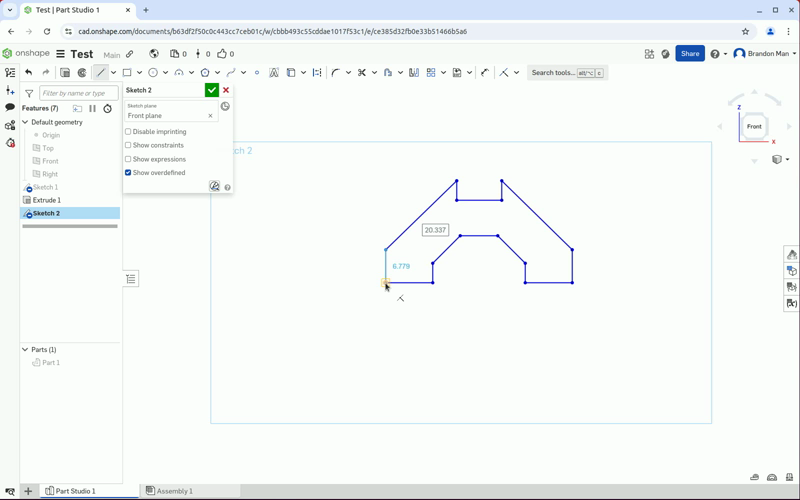
mouse_move(445, 225)
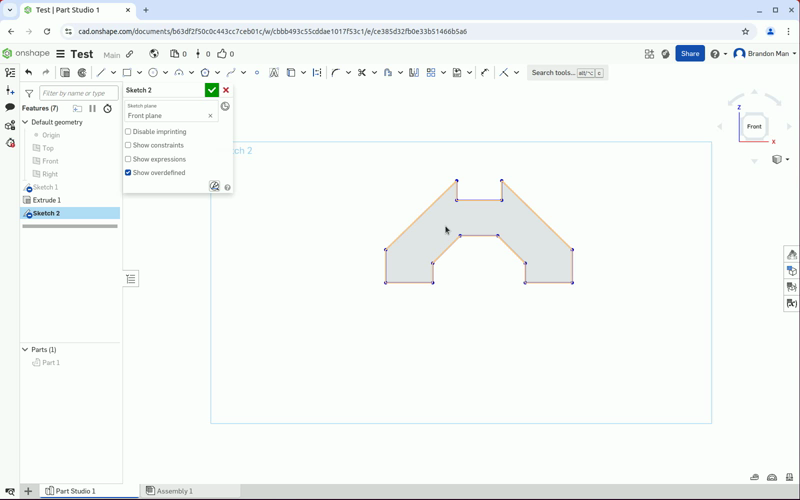
click(445, 225)
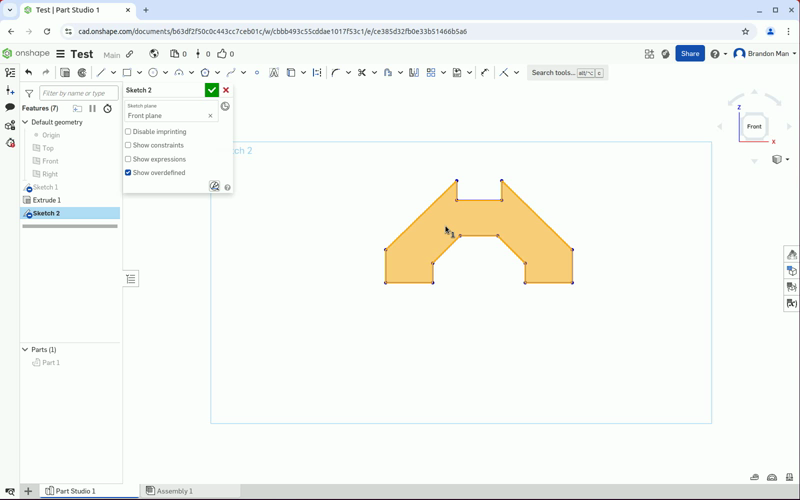
mouse_move(73, 352)
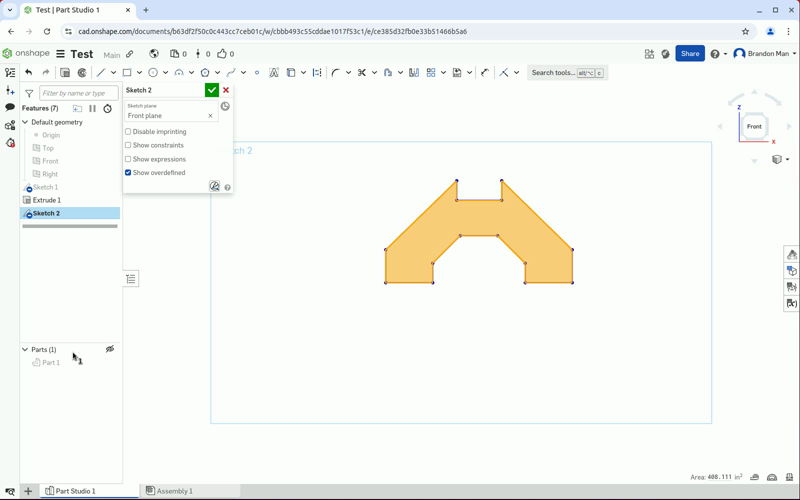
key(shift+y)
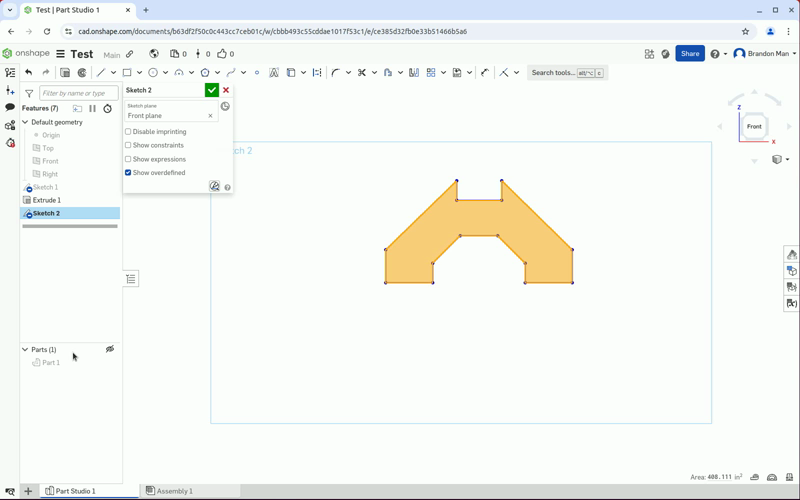
key(shift+e)
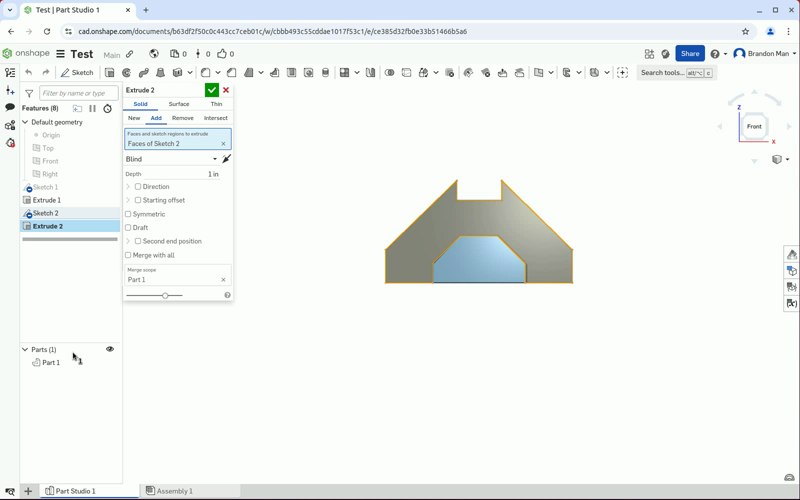
mouse_move(143, 106)
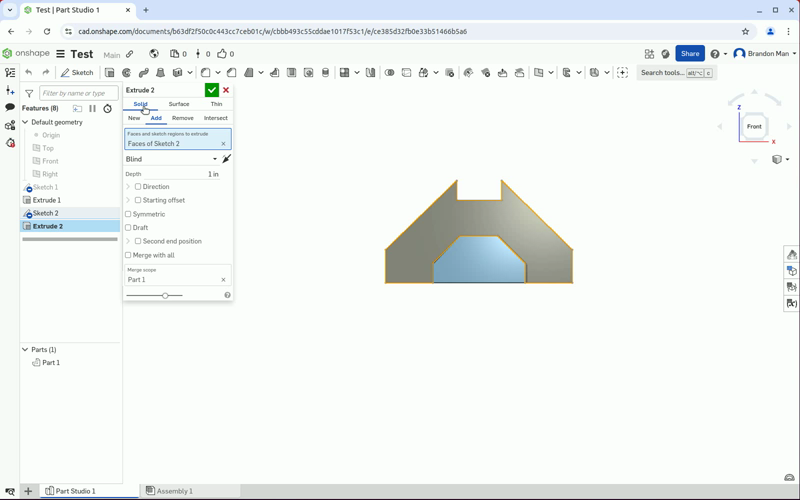
click(143, 106)
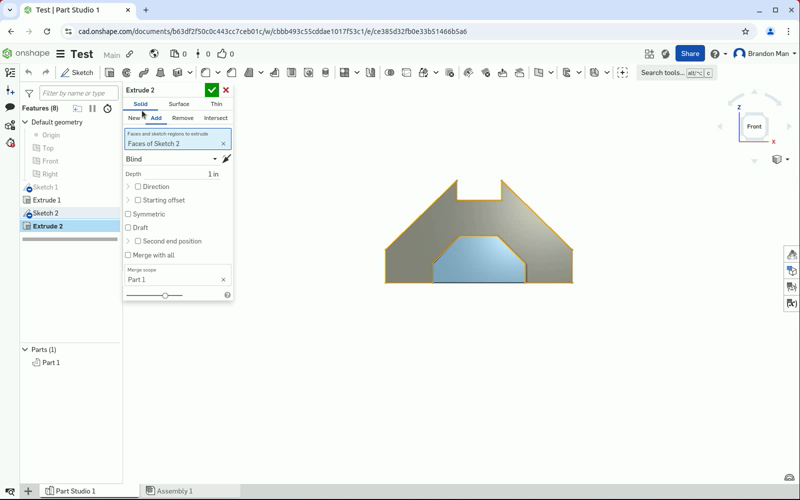
mouse_move(137, 120)
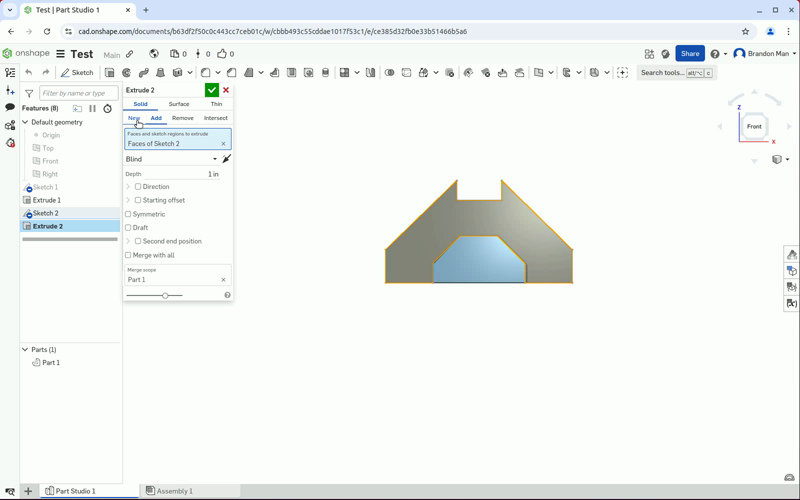
click(137, 120)
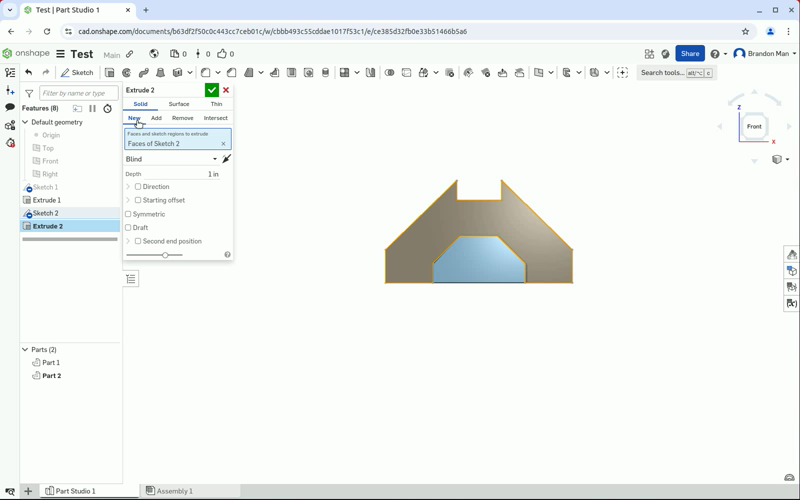
key(tab, 4)
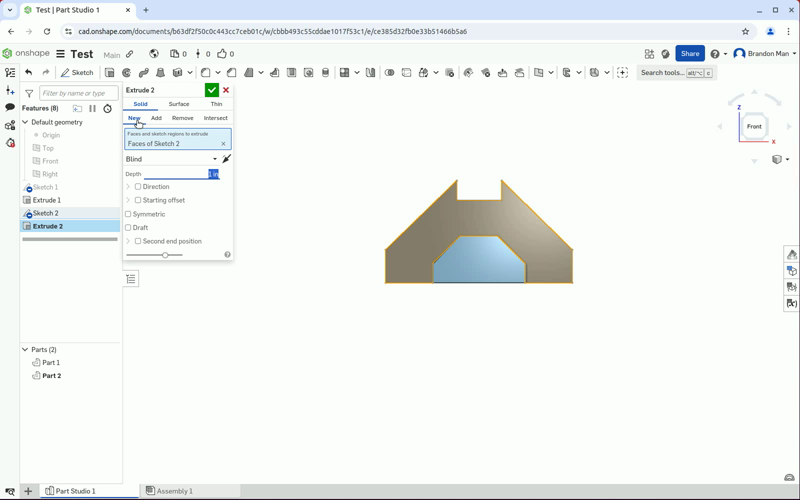
text(-3.851)
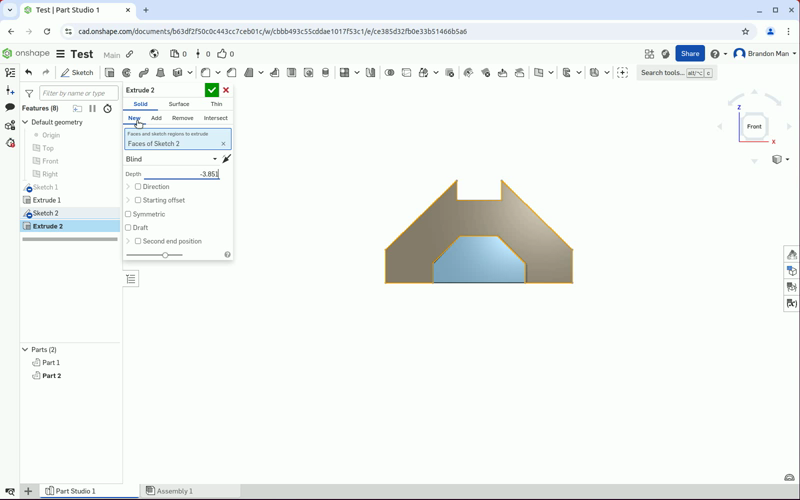
key(enter)
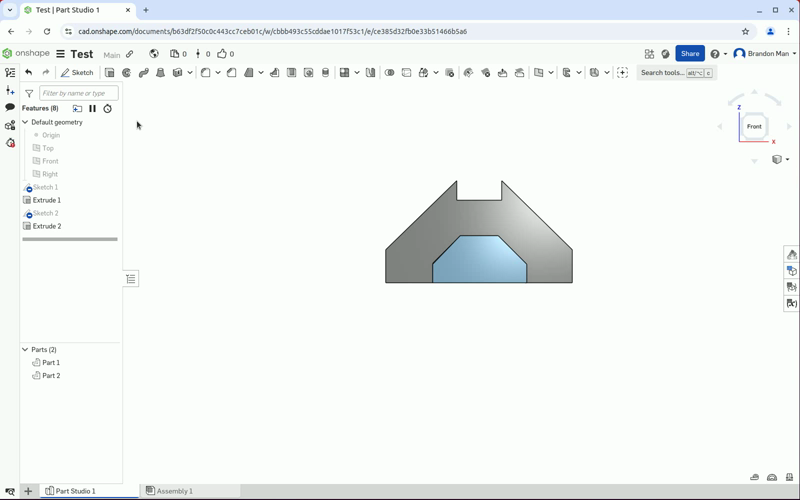
key(shift+h)
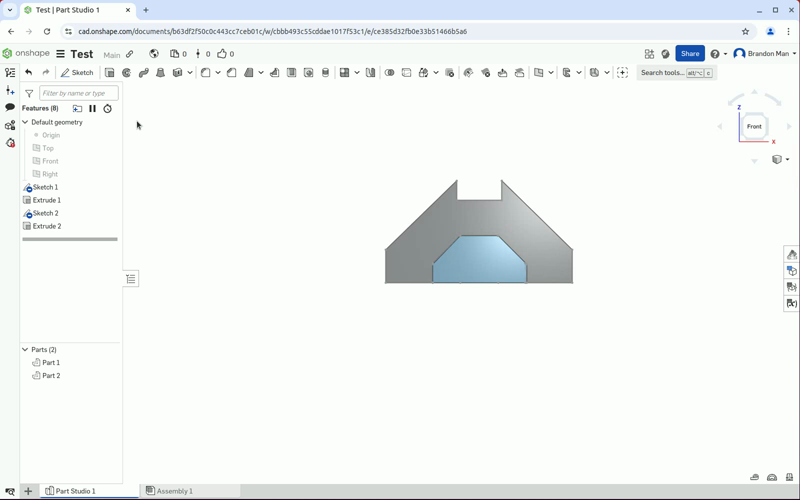
key(shift+h)
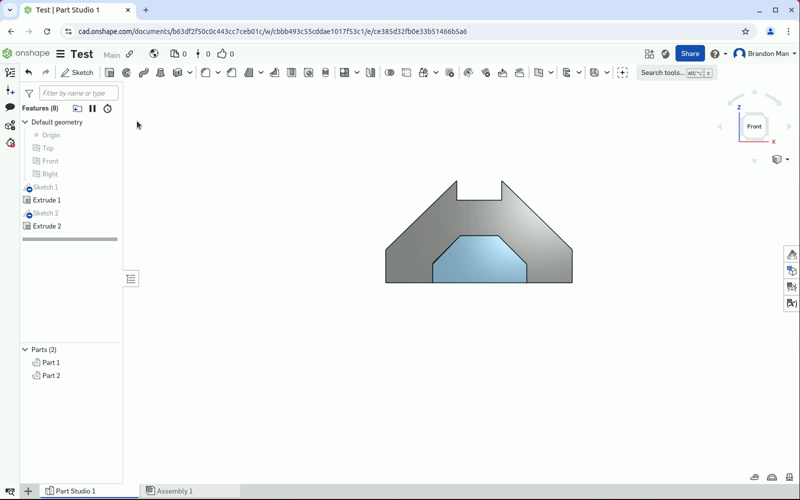
mouse_move(73, 189)
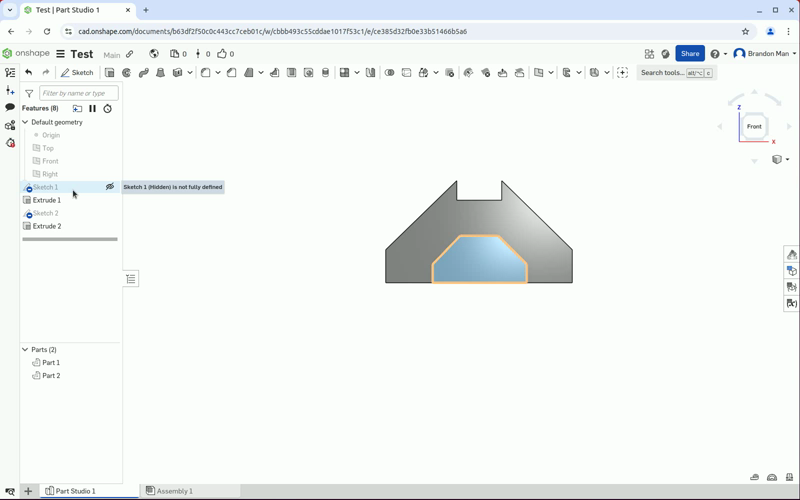
click(73, 189)
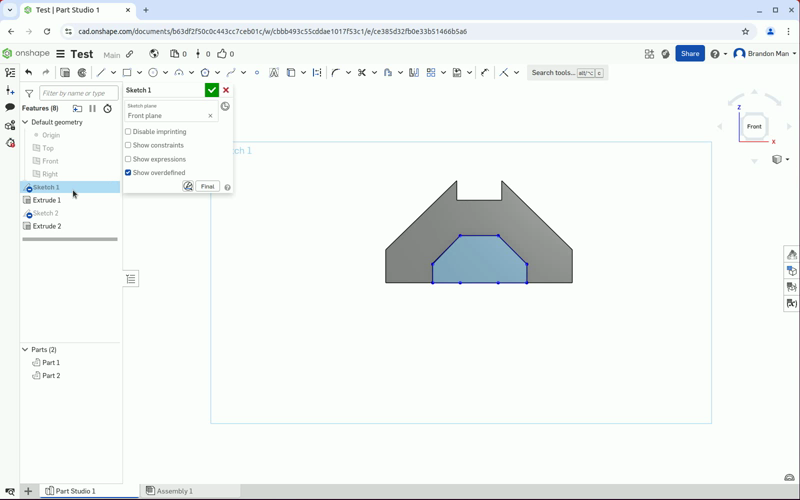
mouse_move(229, 92)
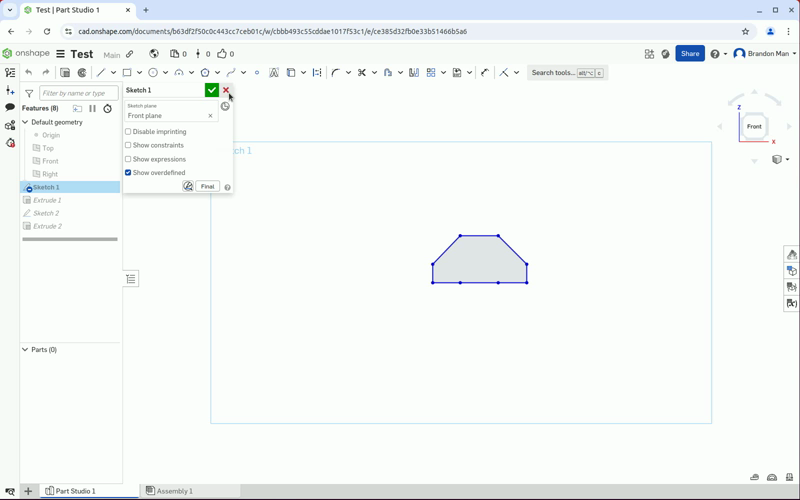
click(229, 92)
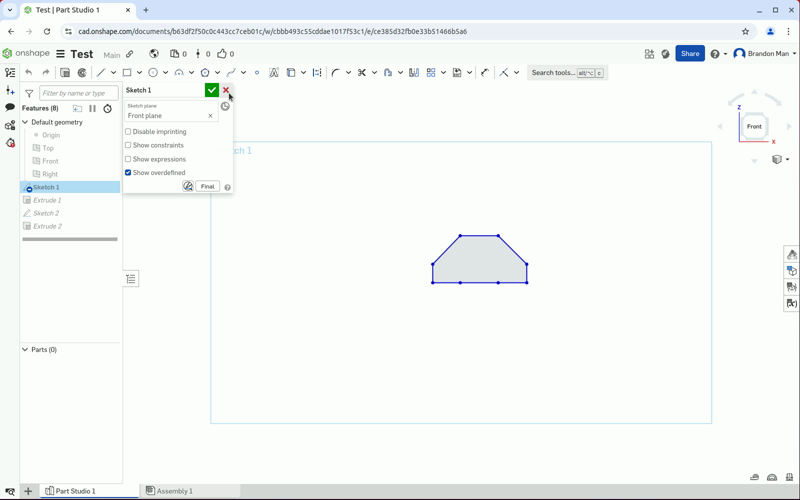
key(shift+s)
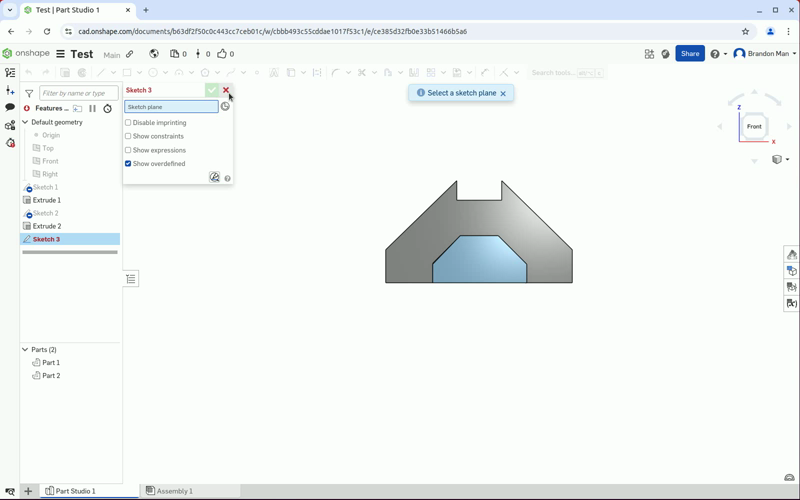
mouse_move(73, 163)
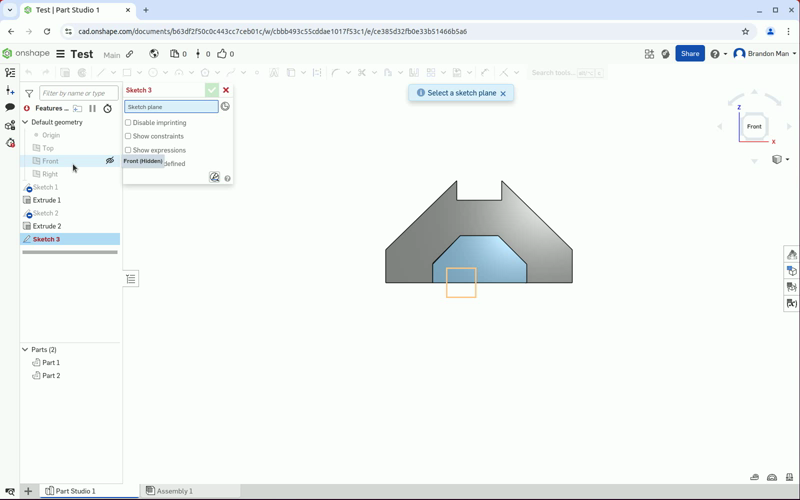
click(73, 163)
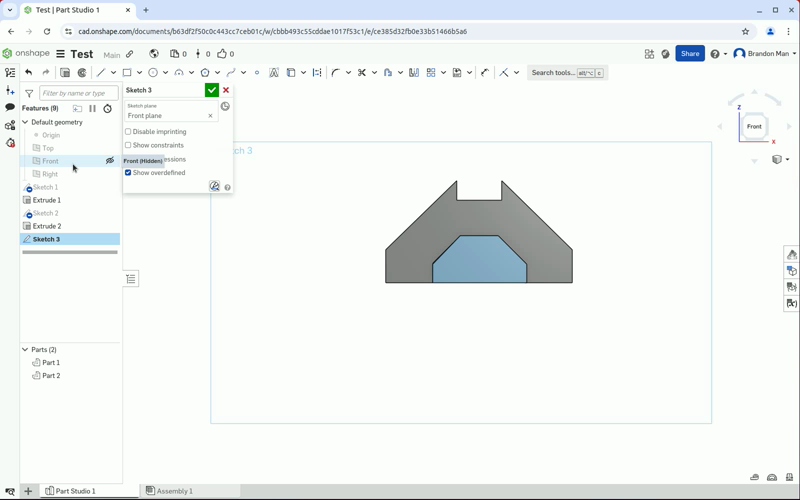
mouse_move(73, 352)
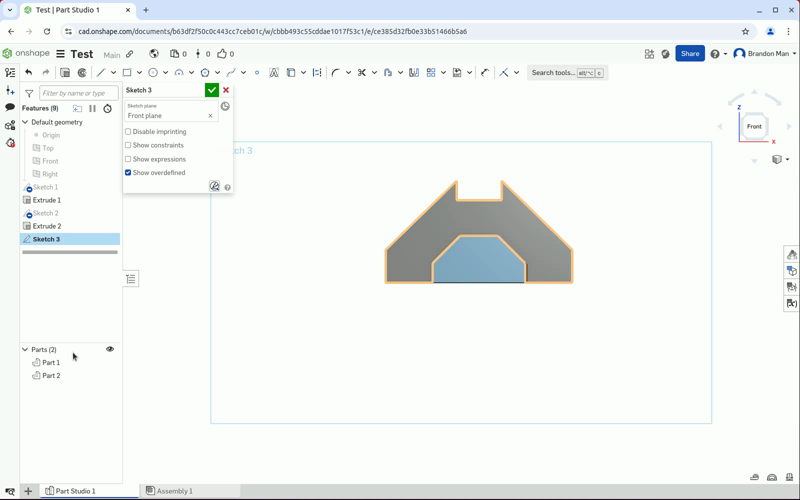
key(y)
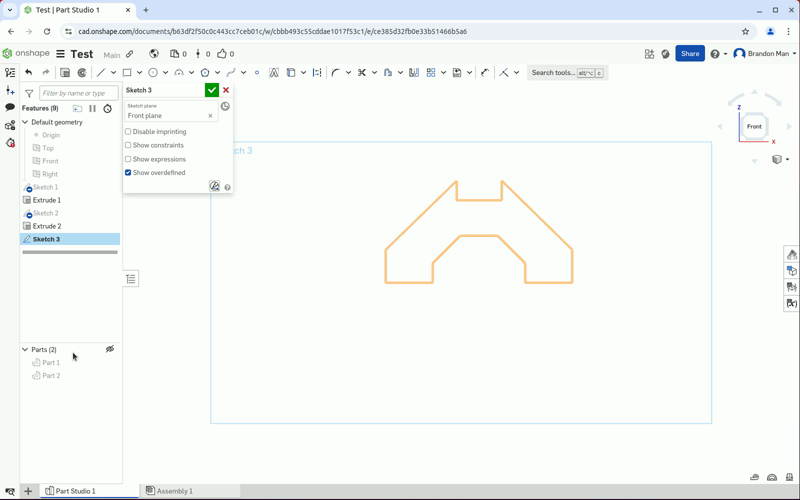
key(l)
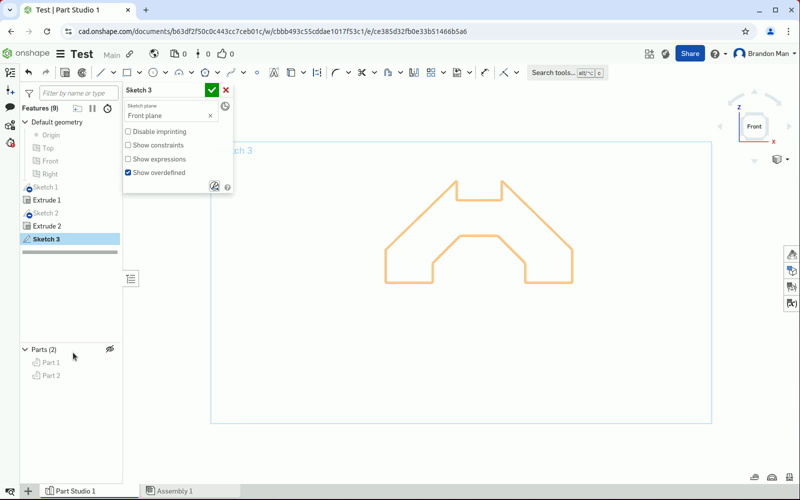
key_down(shift)
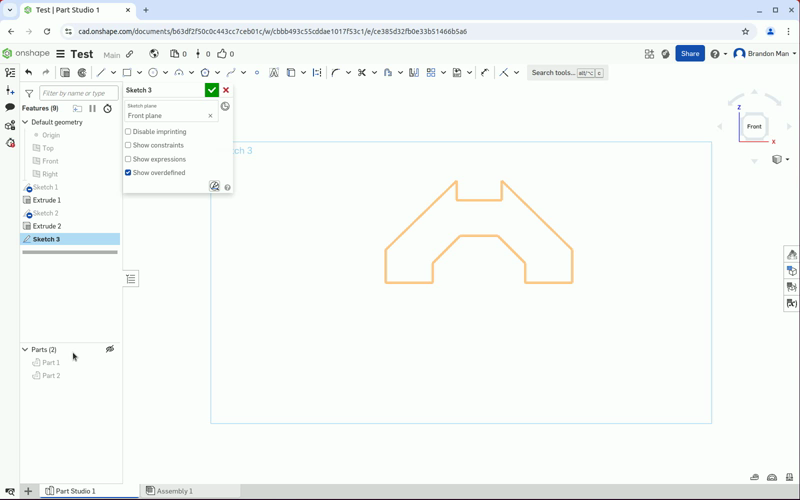
mouse_move(456, 200)
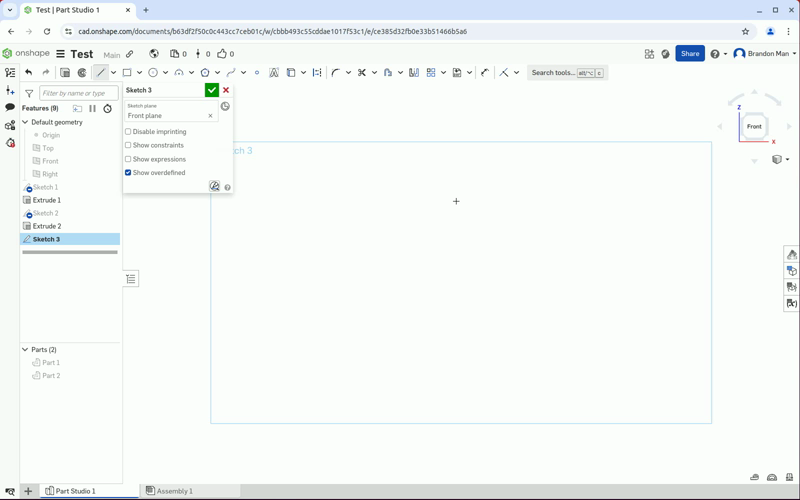
click(456, 200)
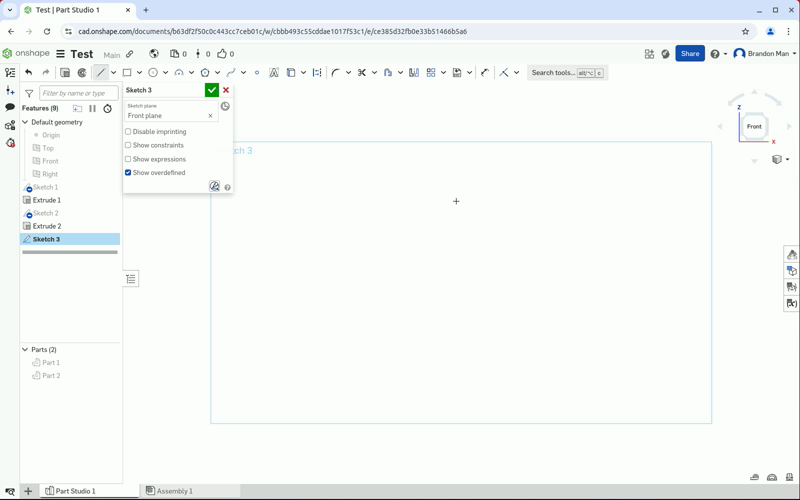
key_up(shift)
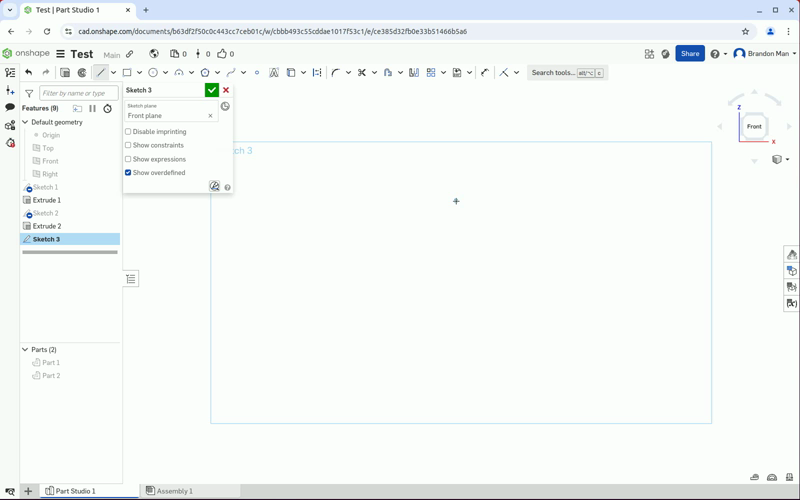
key_down(shift)
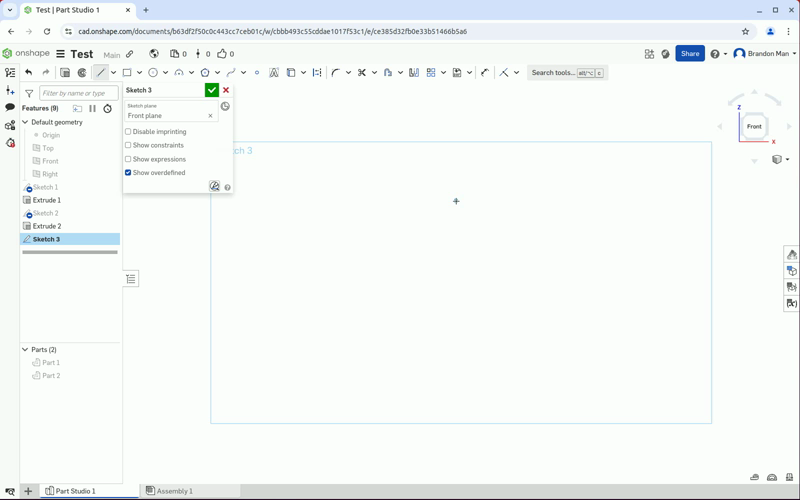
mouse_move(486, 200)
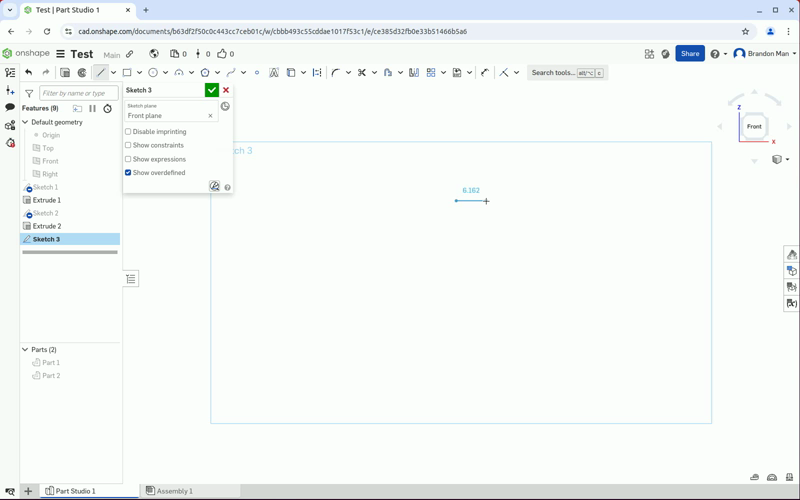
mouse_move(503, 200)
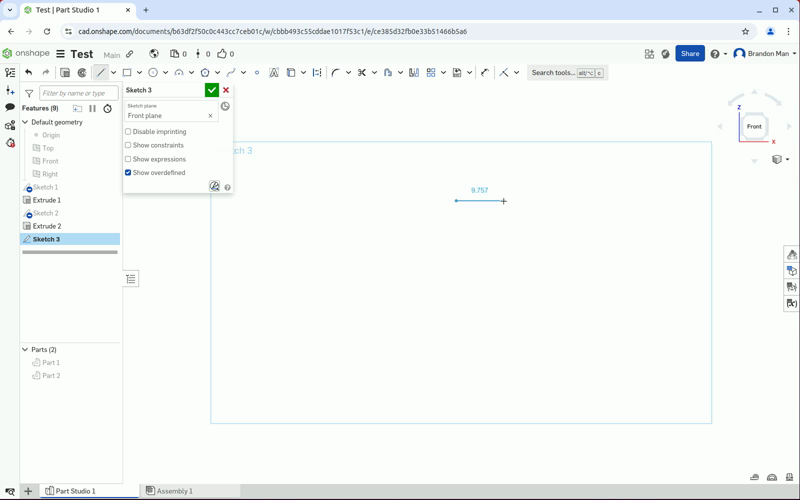
click(503, 200)
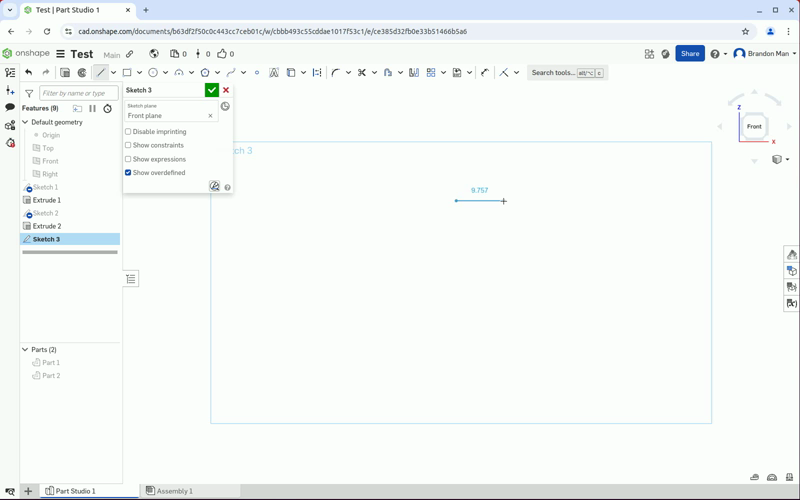
key_up(shift)
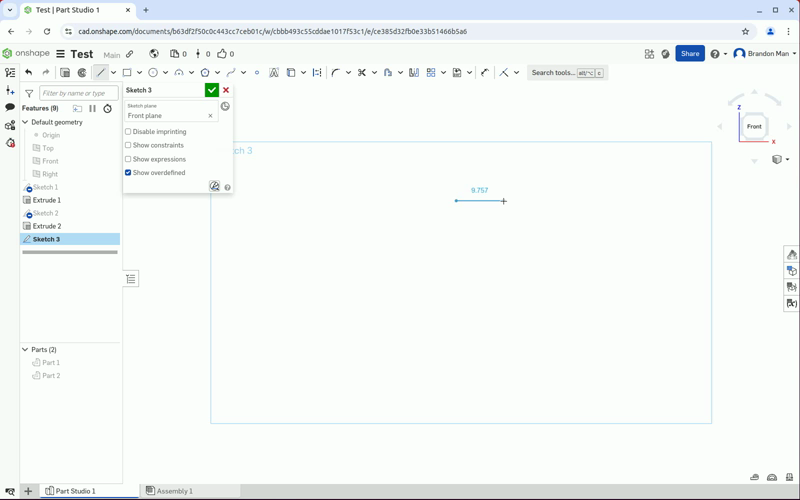
key_down(shift)
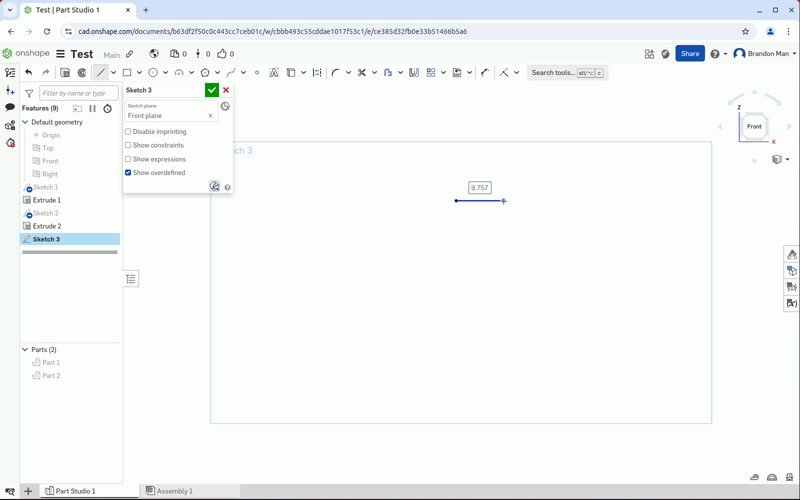
mouse_move(533, 200)
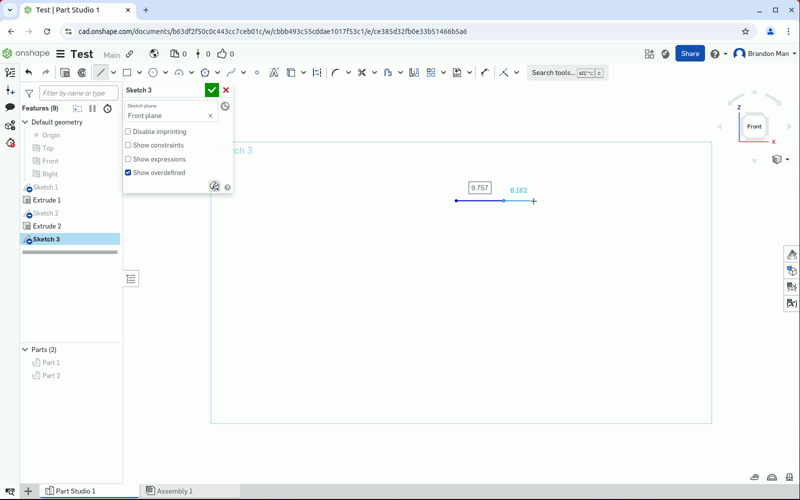
mouse_move(503, 179)
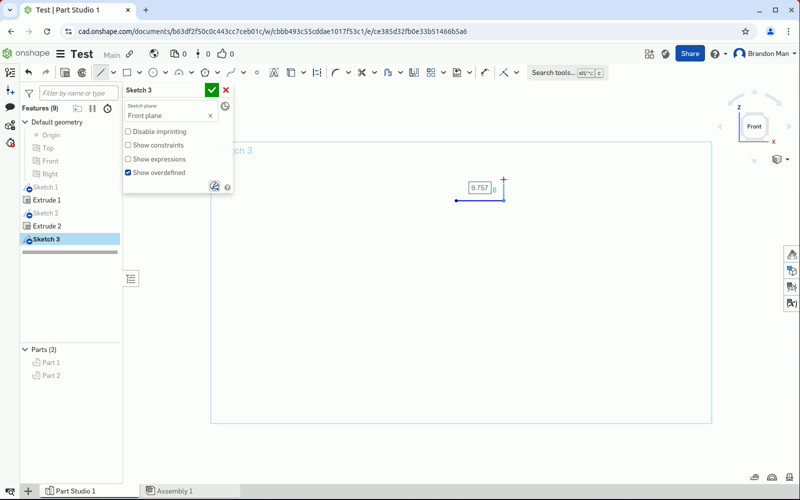
click(503, 179)
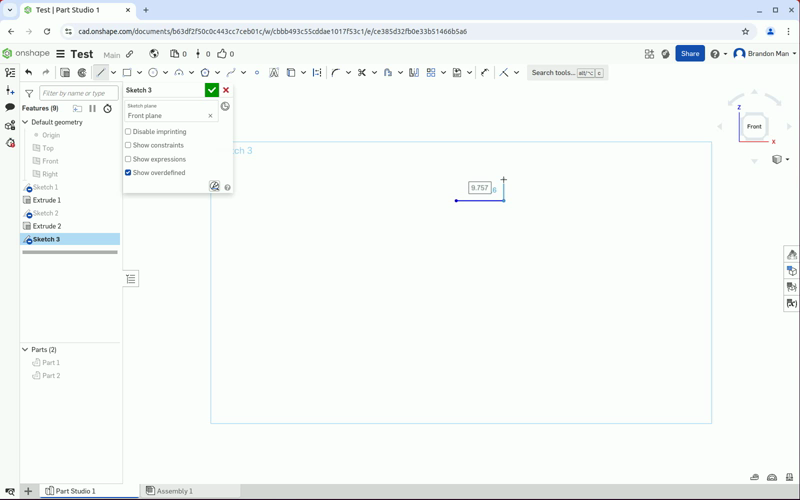
key_up(shift)
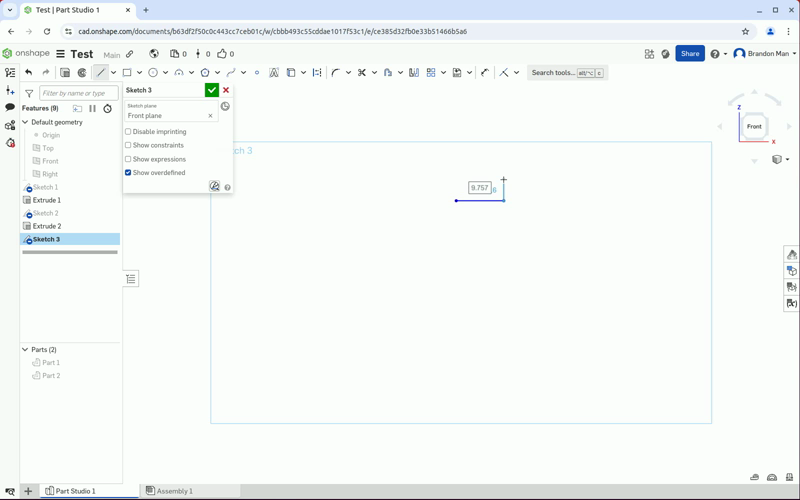
key_down(shift)
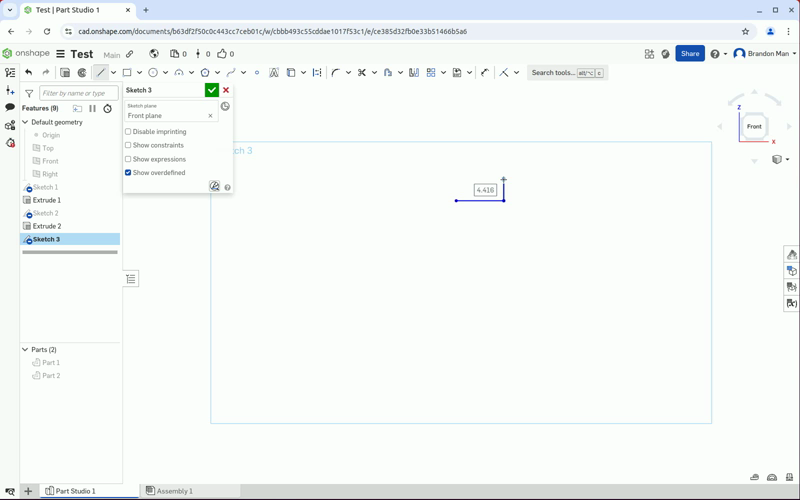
mouse_move(533, 179)
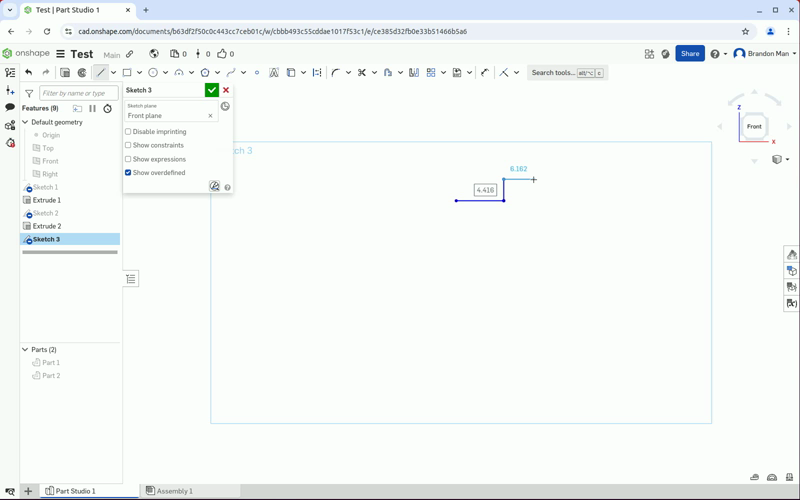
mouse_move(456, 179)
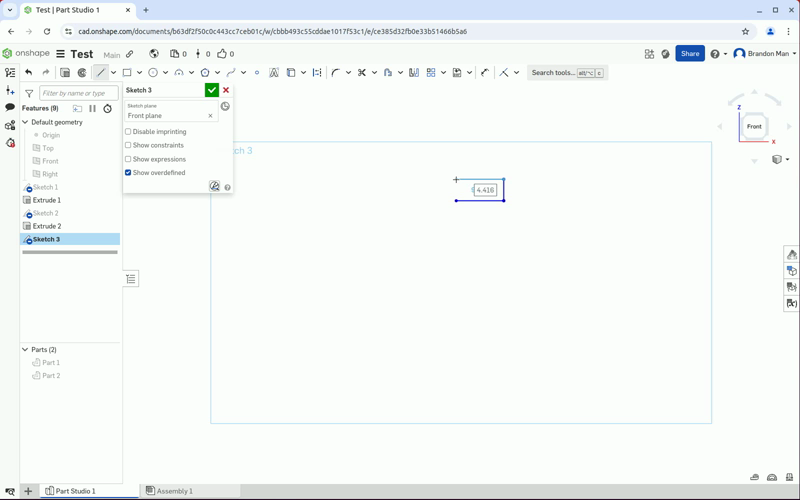
click(456, 179)
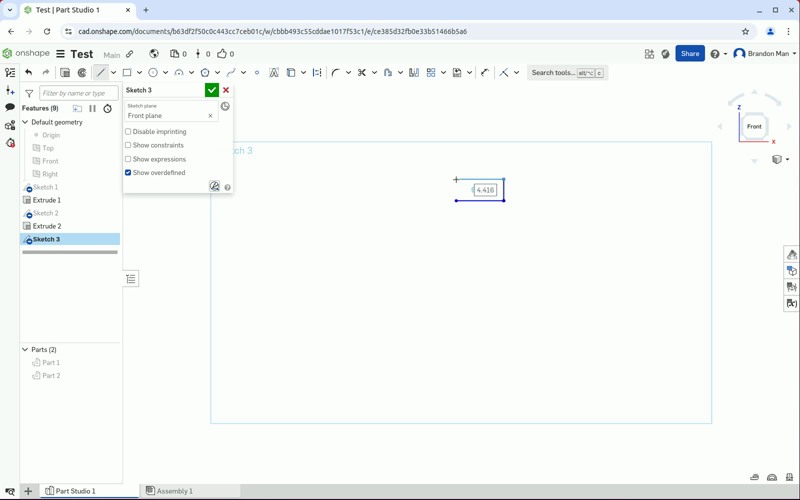
key_up(shift)
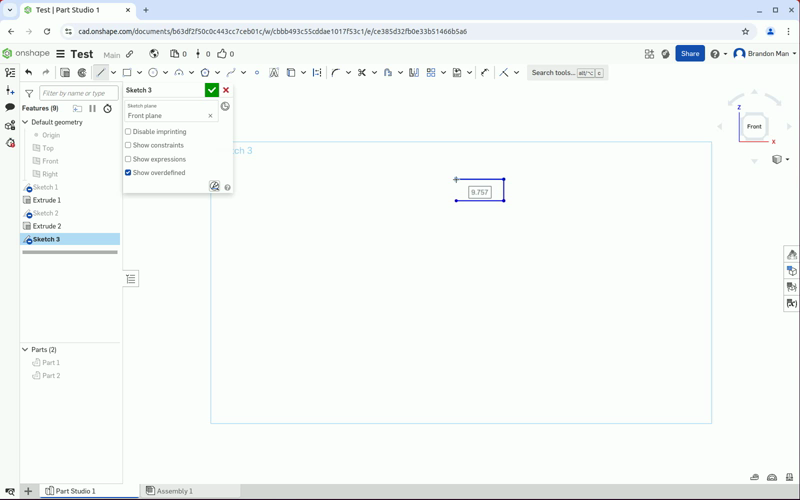
mouse_move(486, 179)
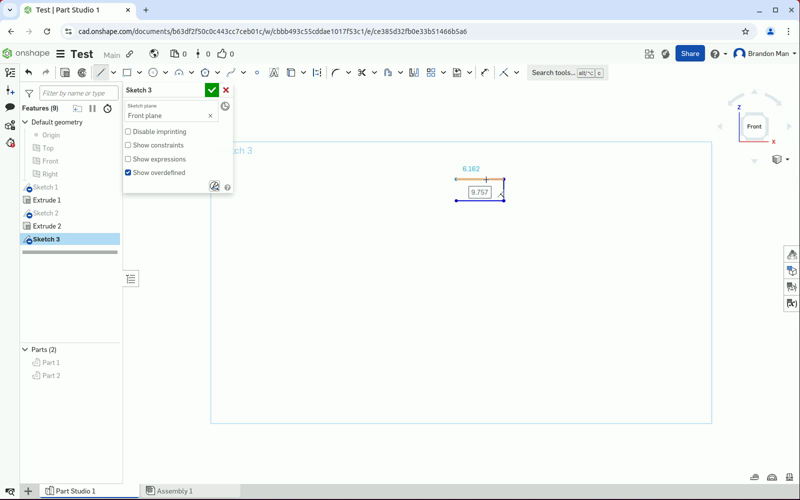
key_down(shift)
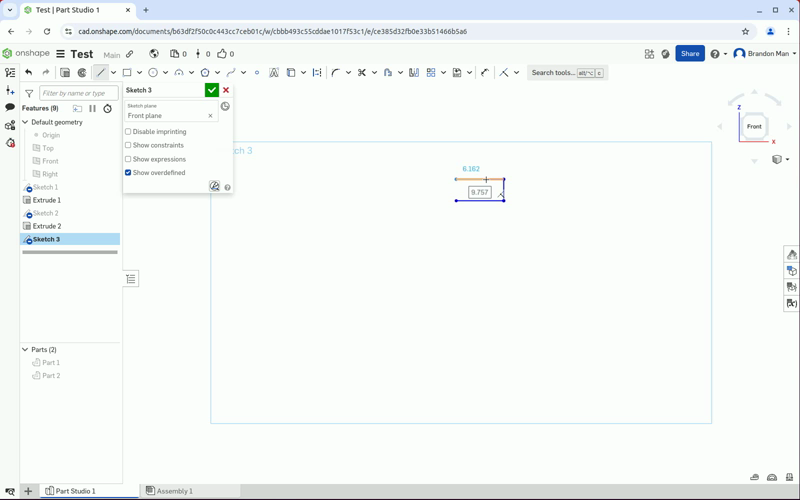
mouse_move(456, 200)
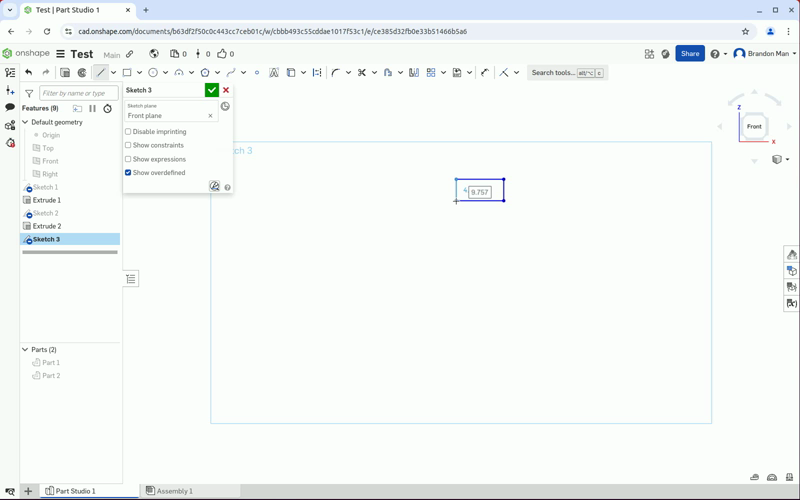
key_up(shift)
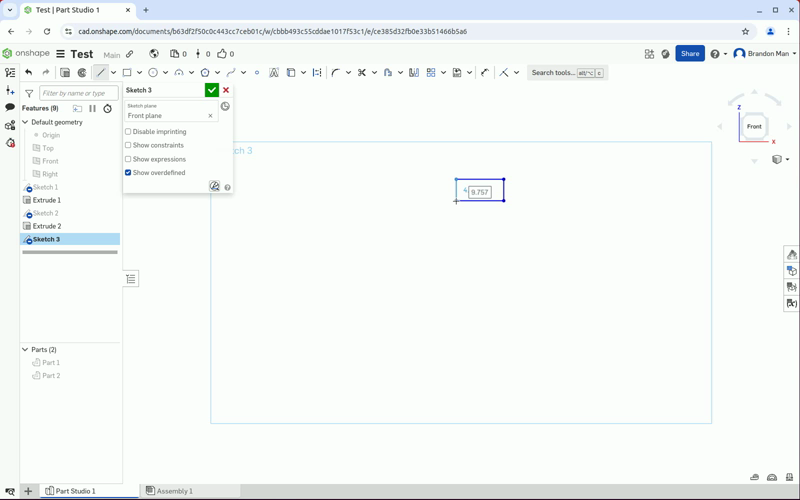
click(456, 200)
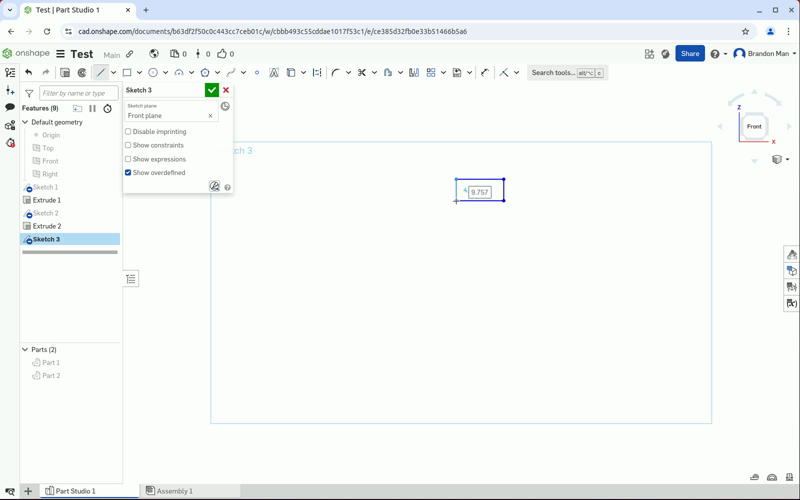
key(esc)
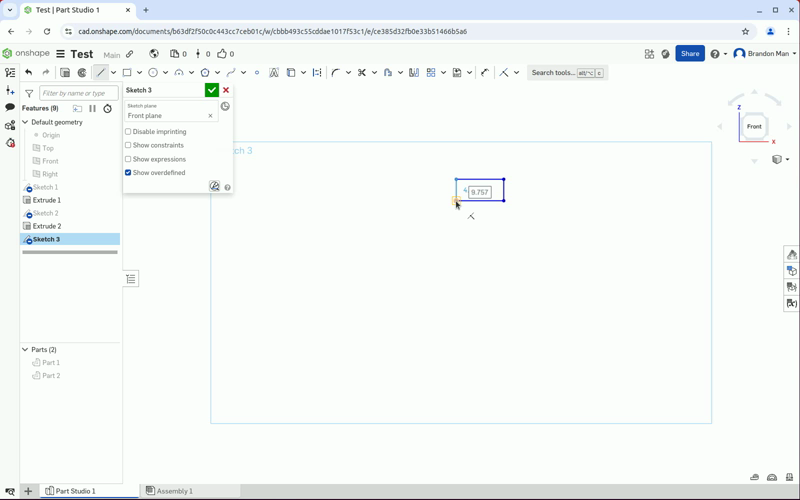
mouse_move(475, 185)
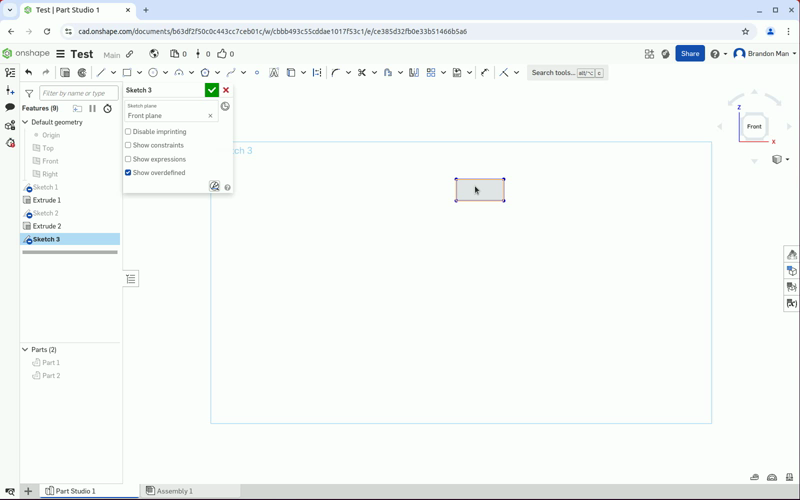
scroll(6)
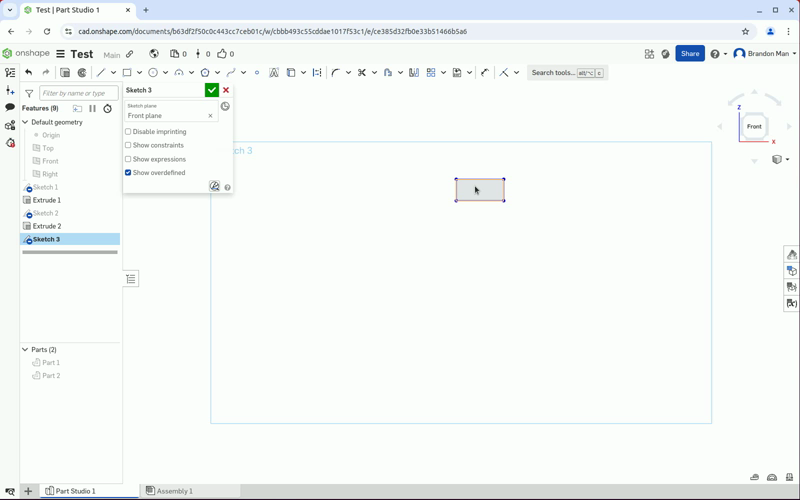
scroll(6)
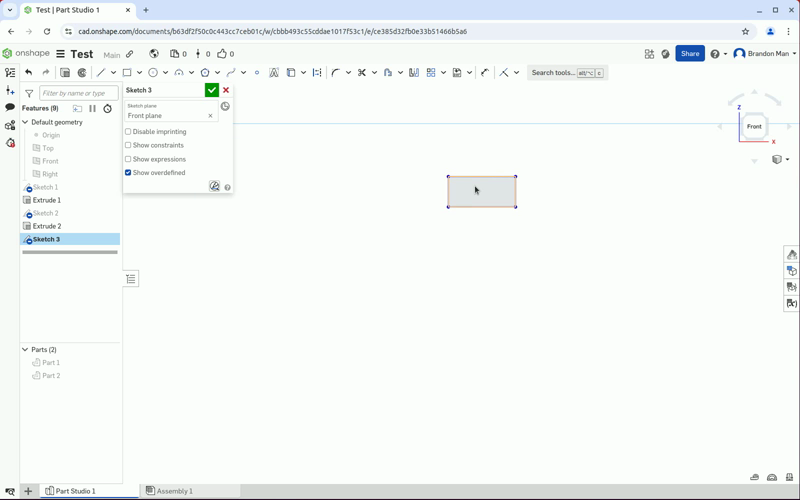
scroll(6)
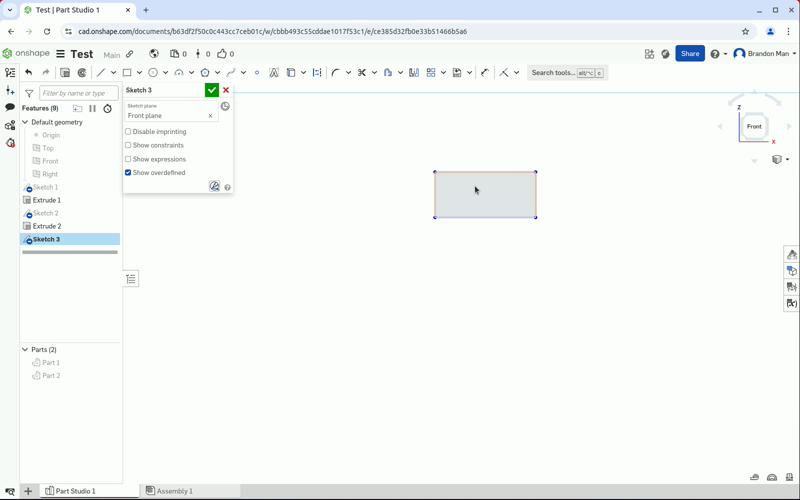
scroll(6)
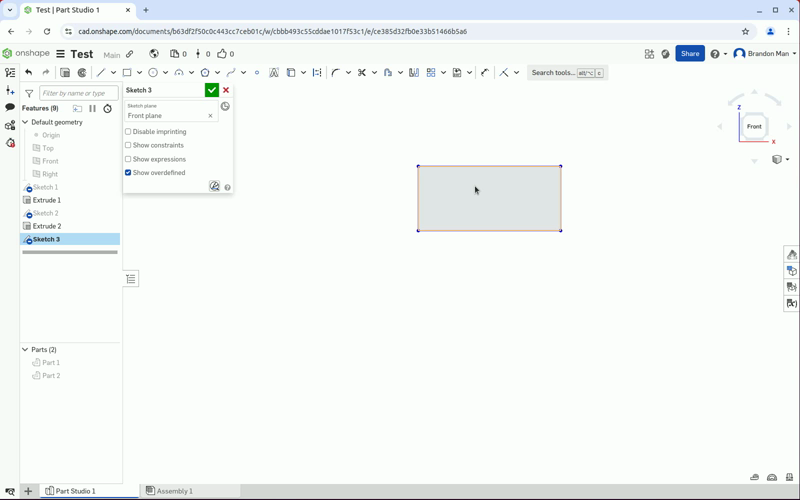
scroll(6)
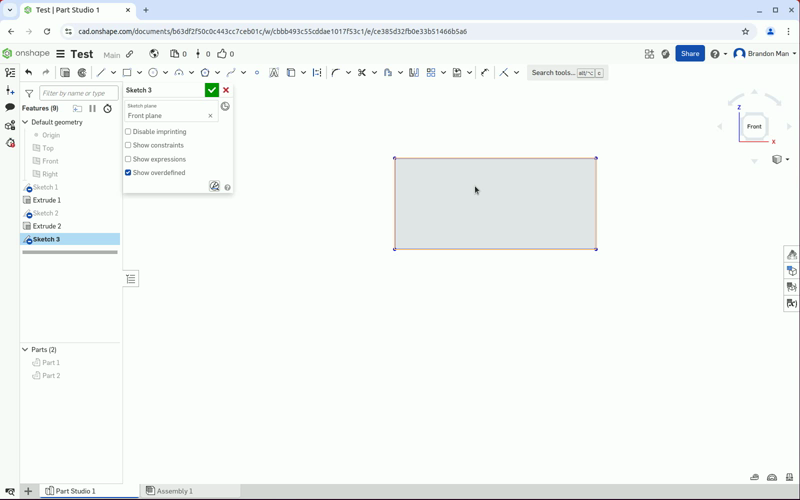
scroll(6)
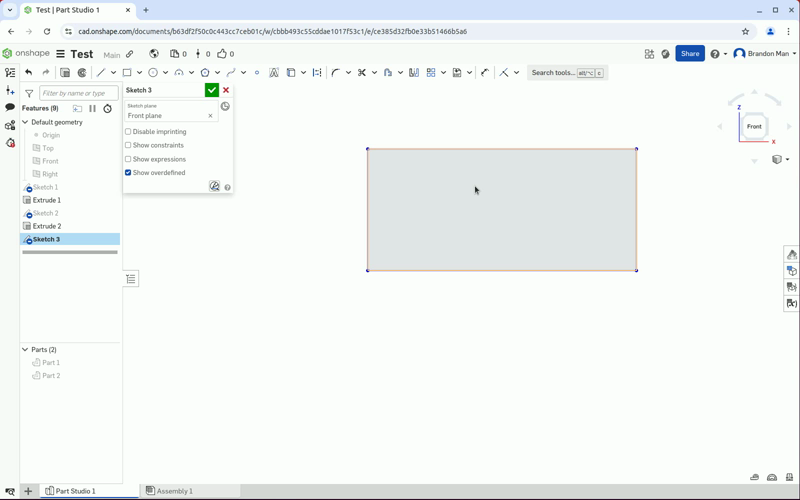
scroll(6)
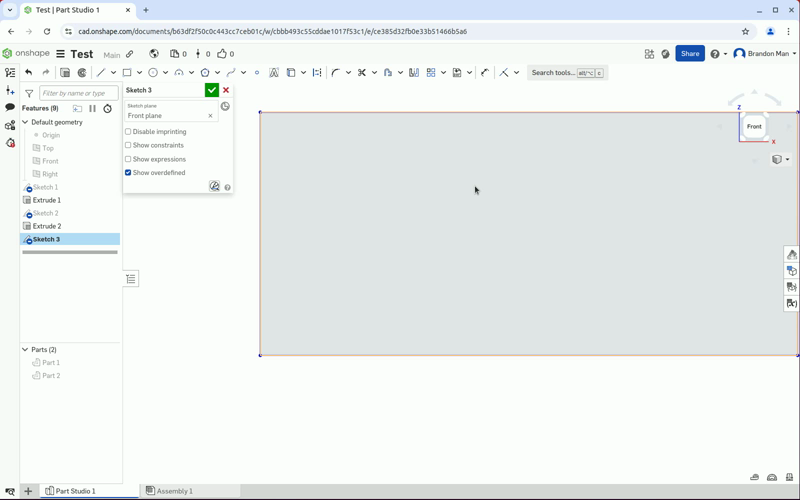
click(475, 185)
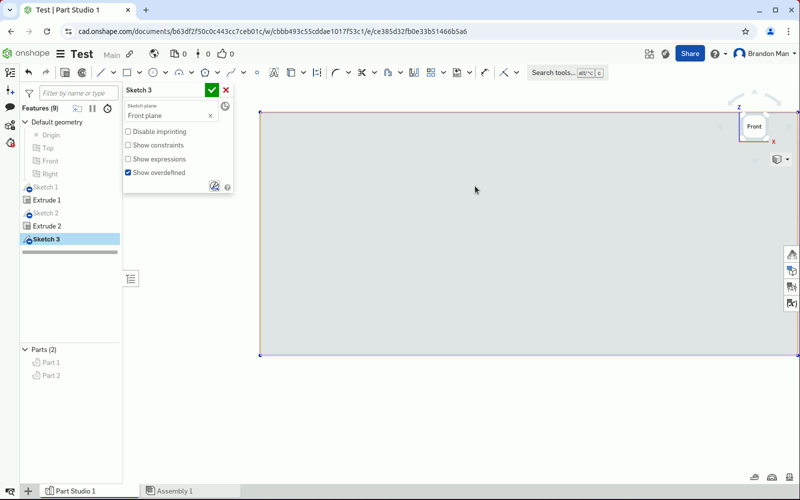
scroll(-6)
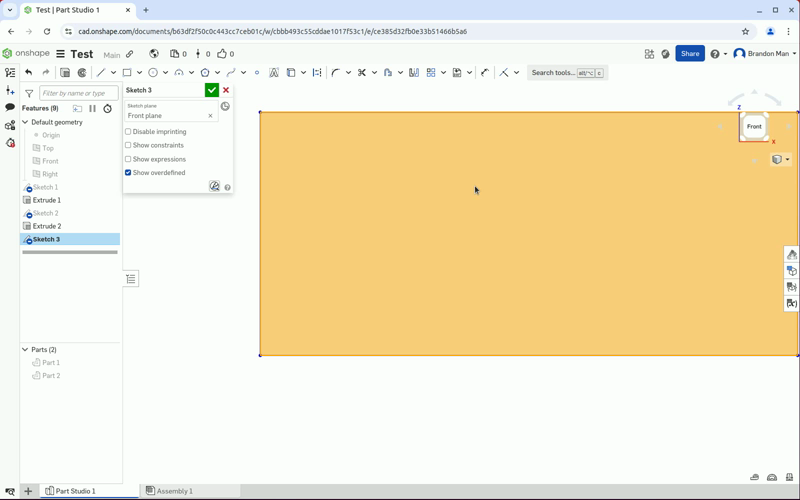
scroll(-6)
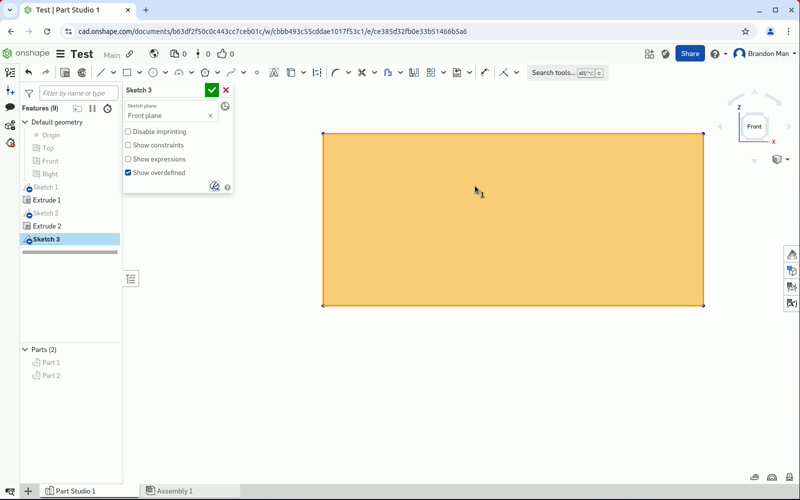
scroll(-6)
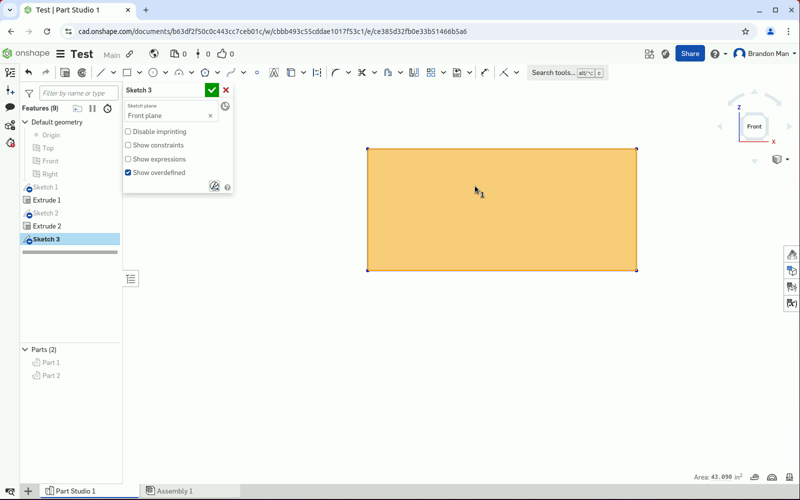
scroll(-6)
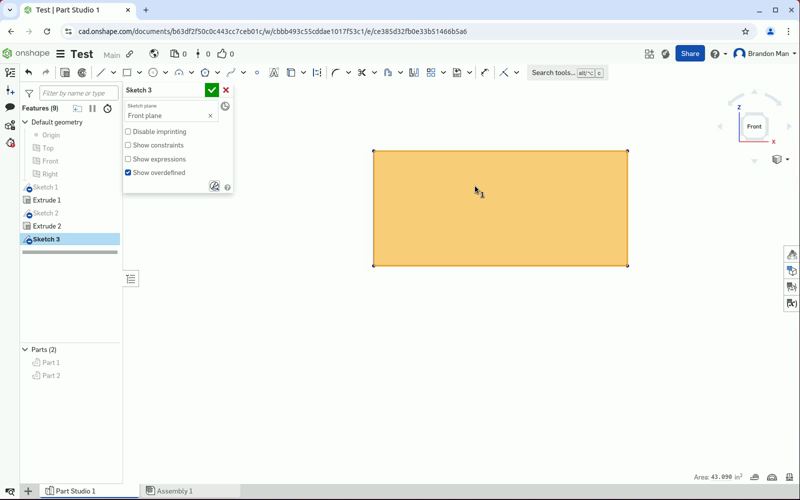
scroll(-6)
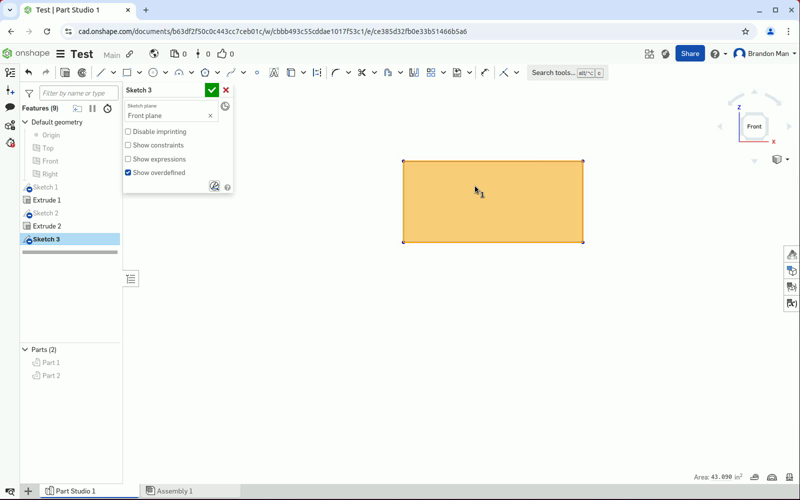
scroll(-6)
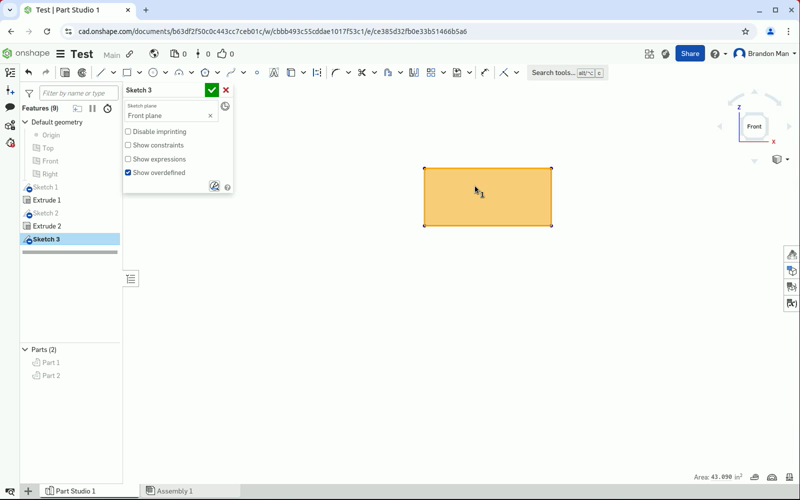
scroll(-6)
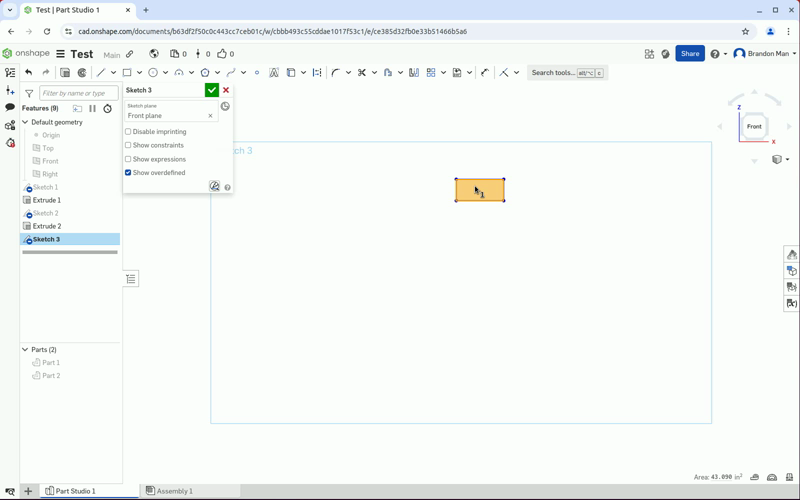
mouse_move(73, 352)
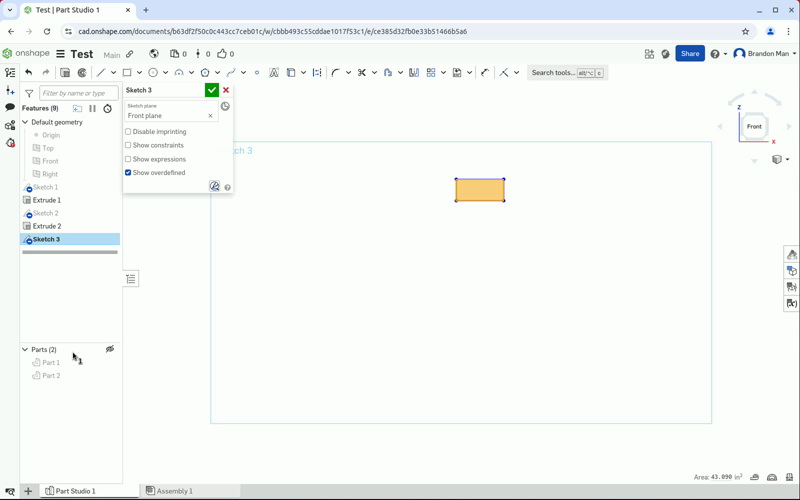
key(shift+y)
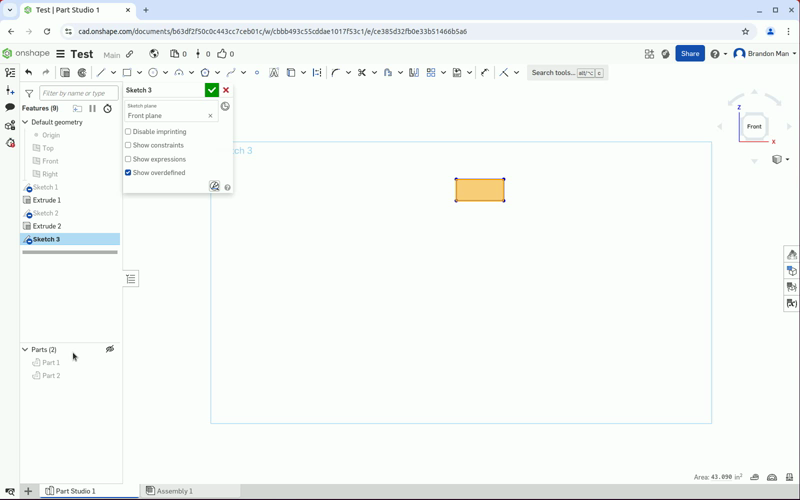
key(shift+e)
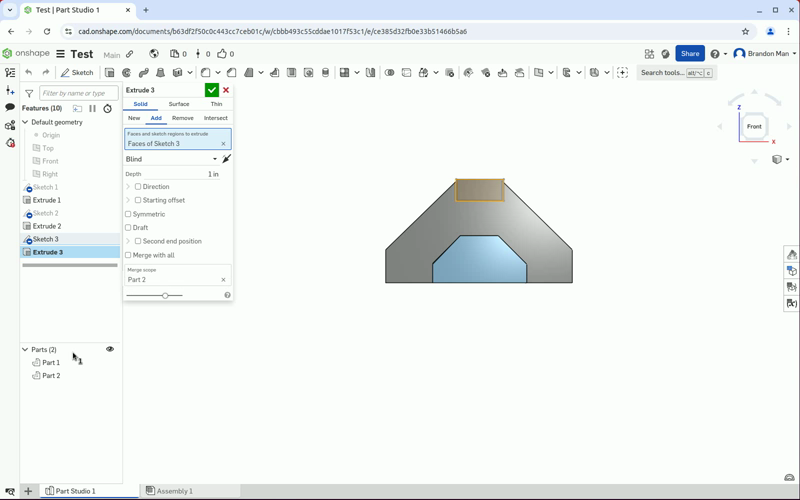
mouse_move(143, 106)
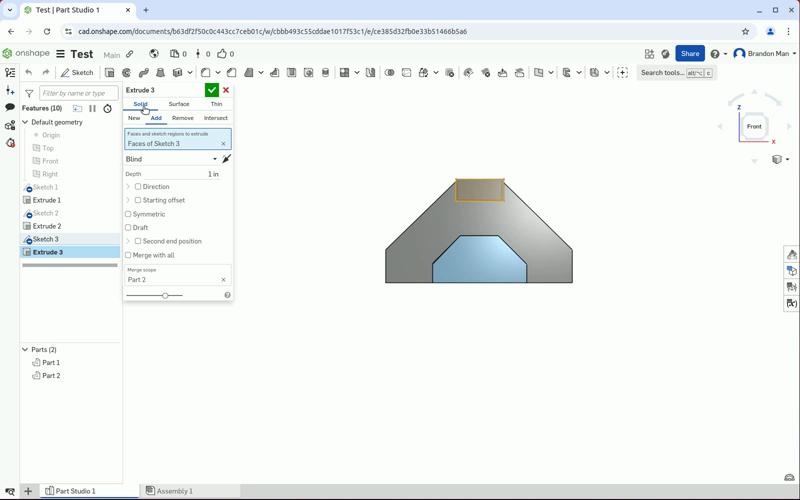
click(143, 106)
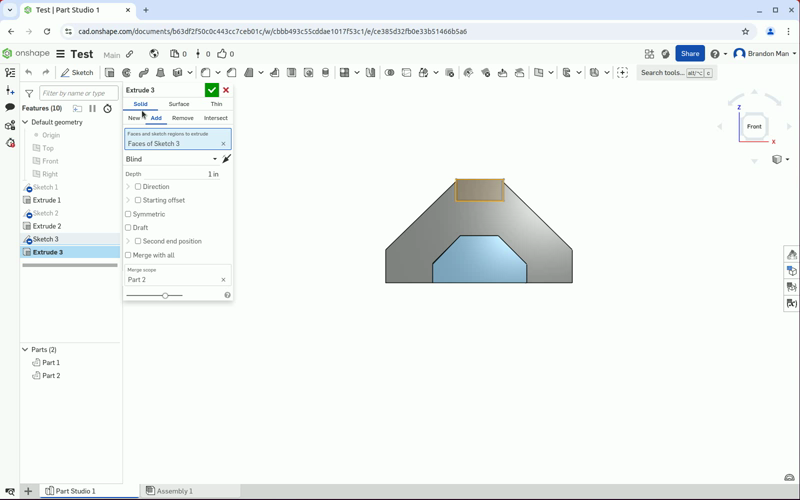
mouse_move(137, 120)
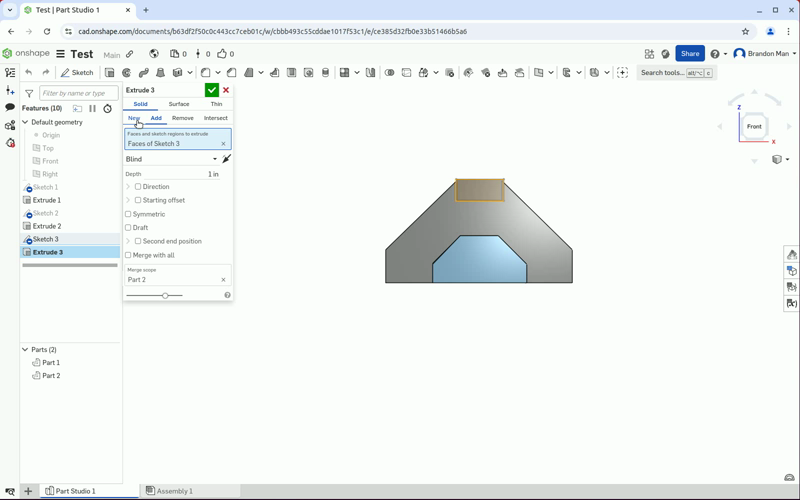
click(137, 120)
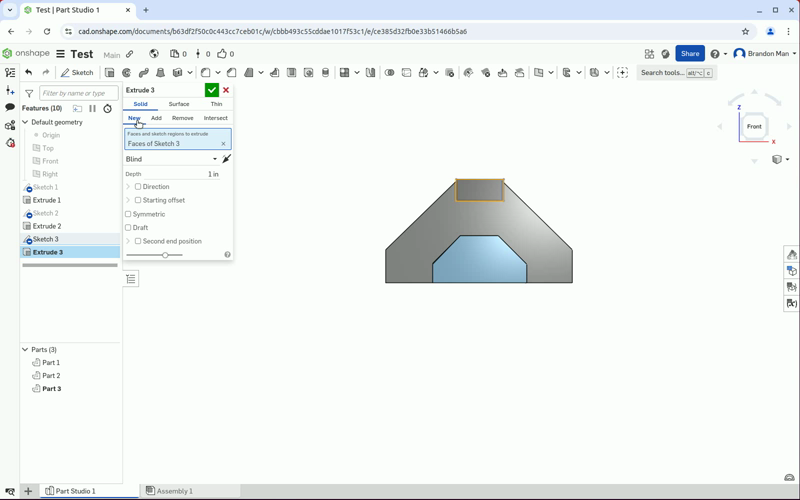
key(tab, 4)
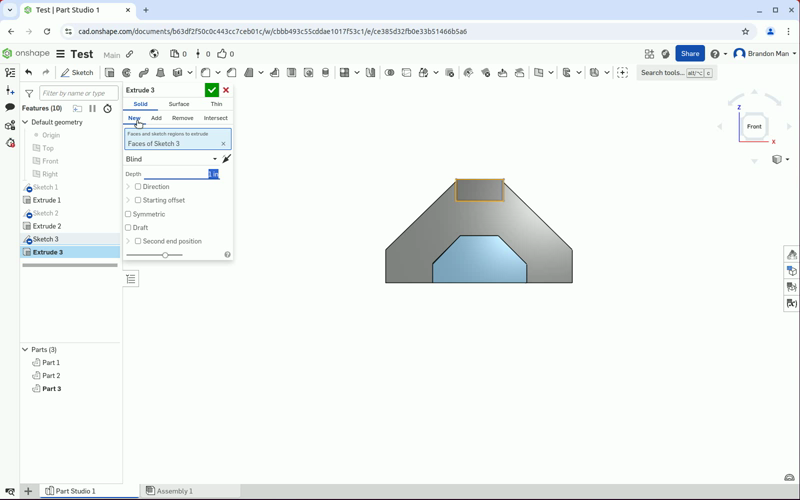
text(9.628)
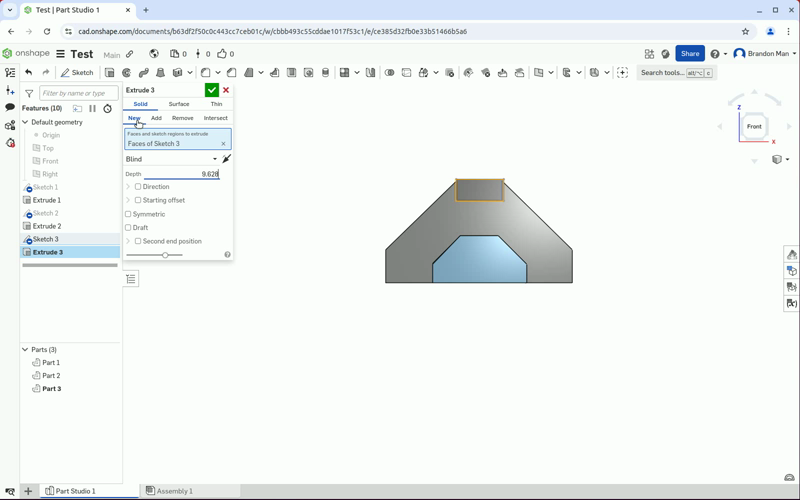
key(tab, 3)
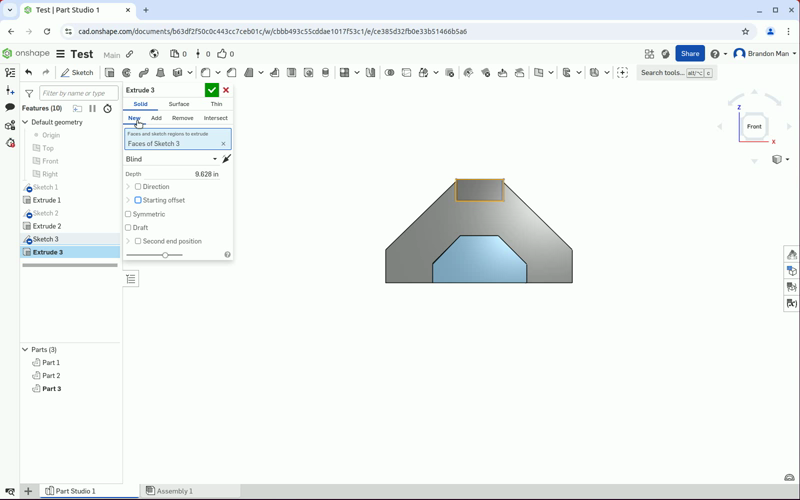
key(tab, 2)
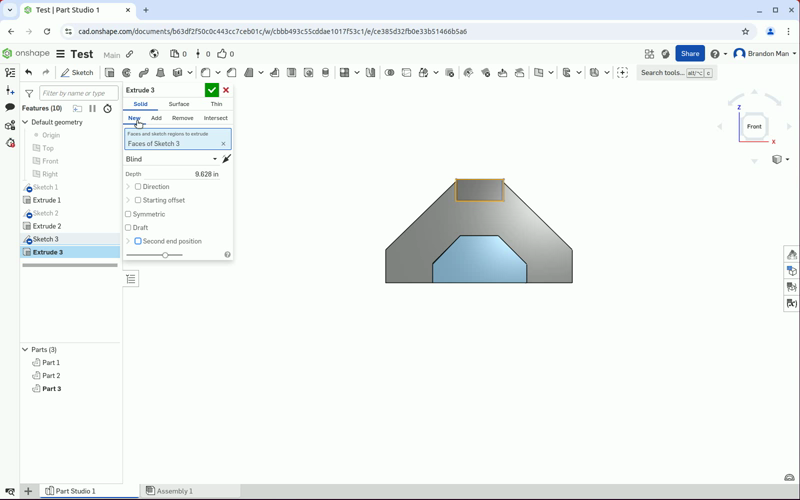
key(space)
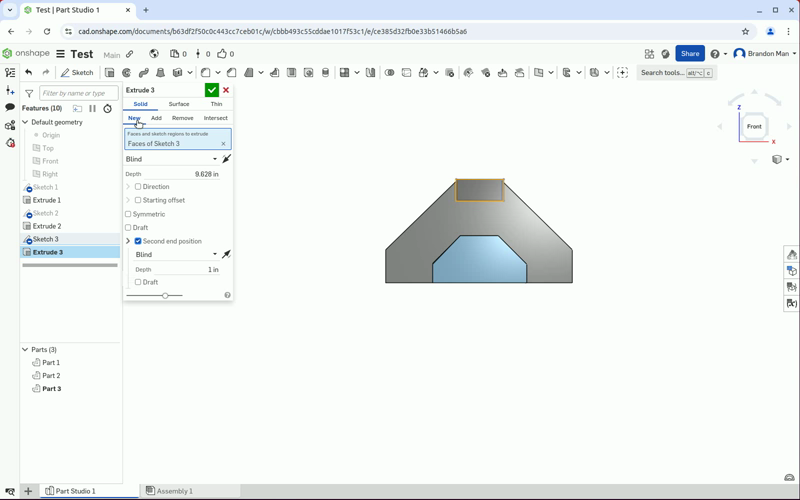
key(tab, 3)
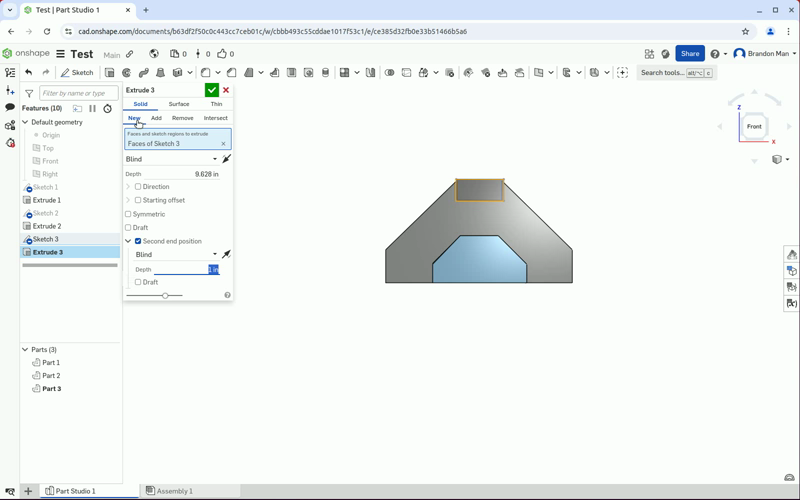
text(3.851)
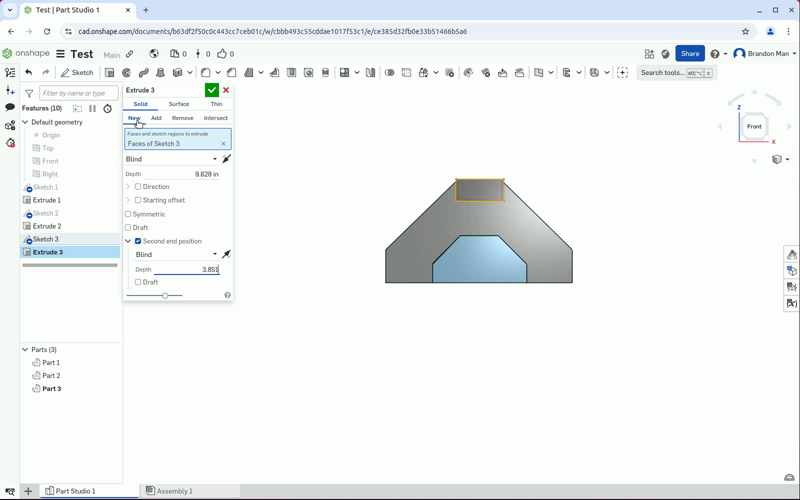
key(enter)
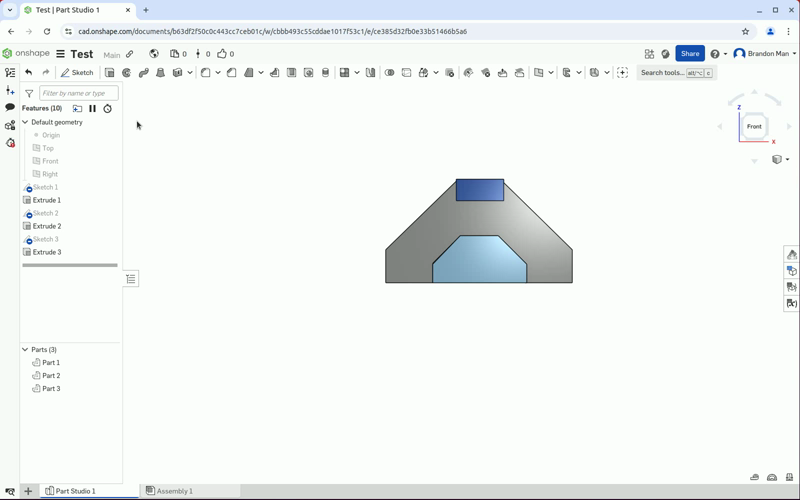
key(shift+h)
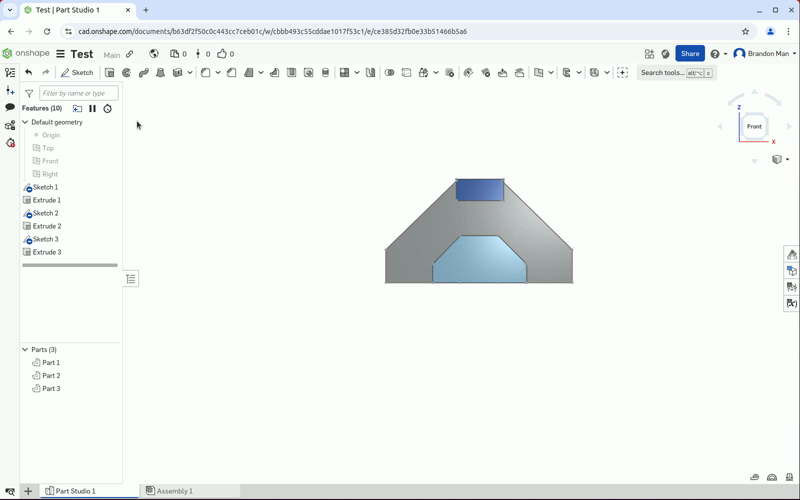
key(shift+h)
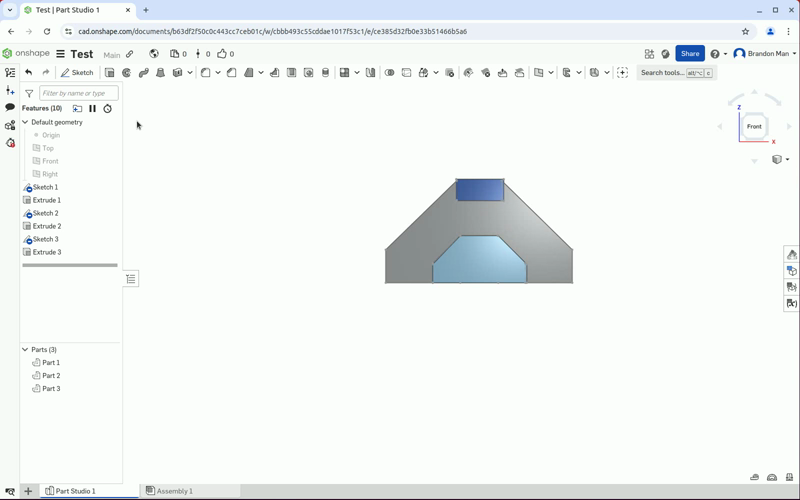
key(shift+7)
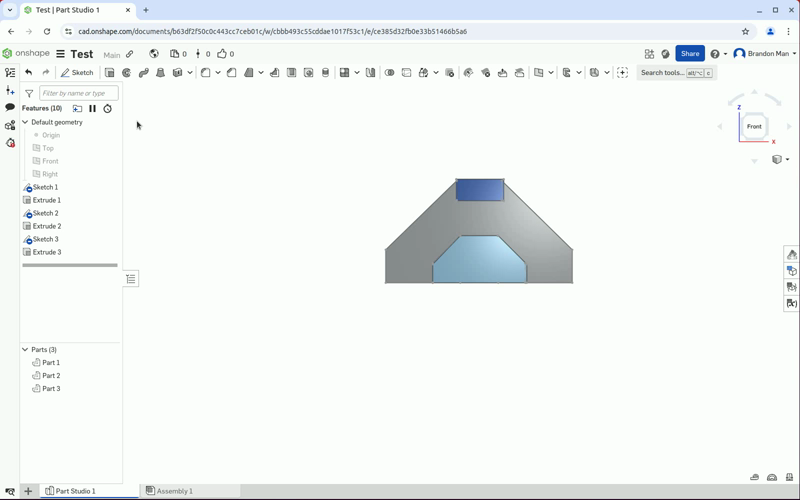
key(left, 2)
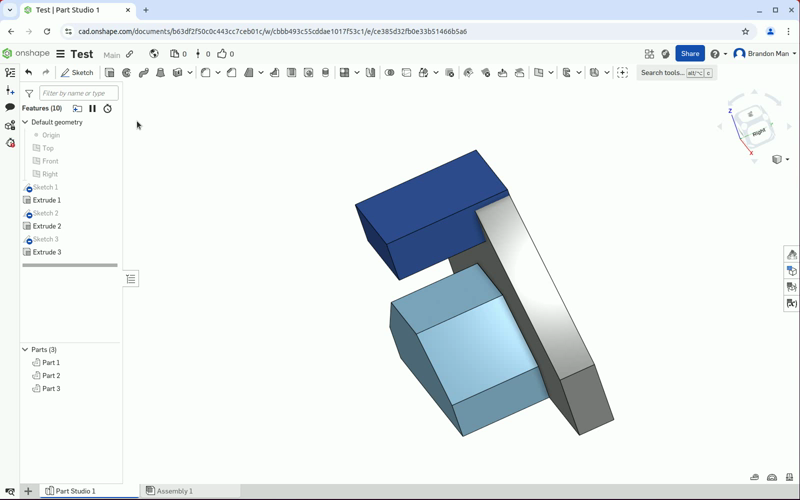
key(down, 2)
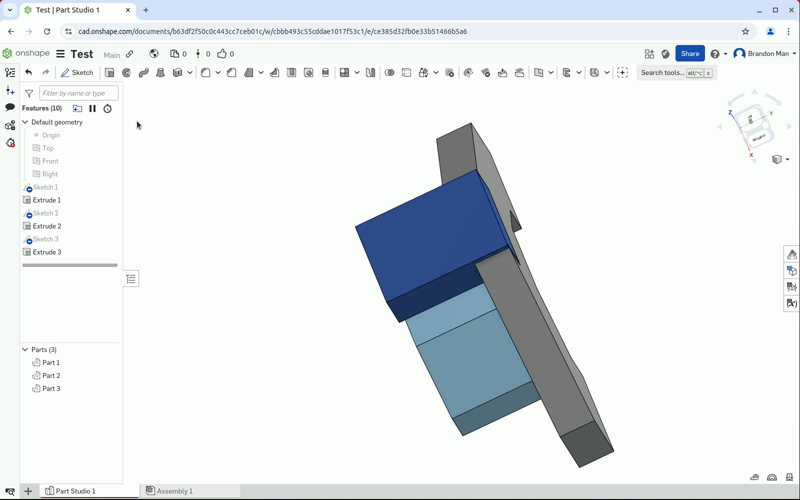
key(up, 2)
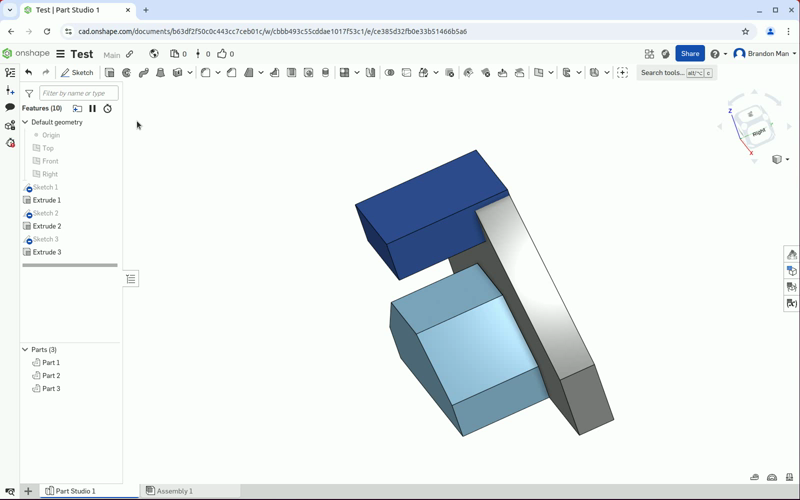
key(right, 2)
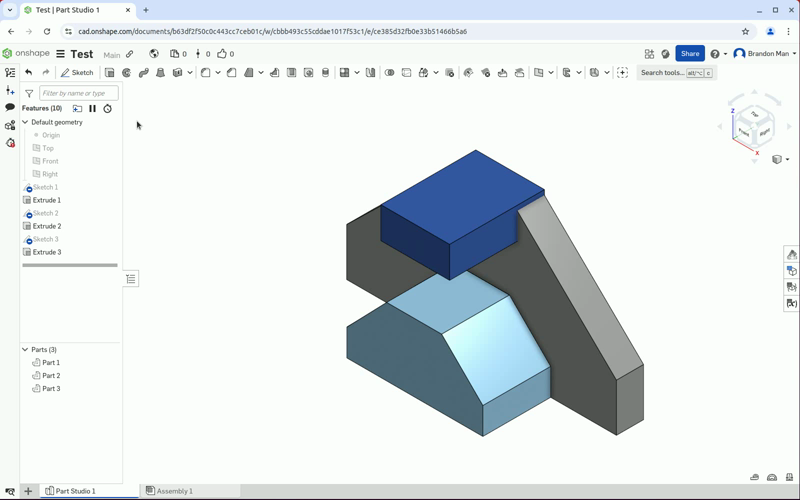
mouse_move(73, 189)
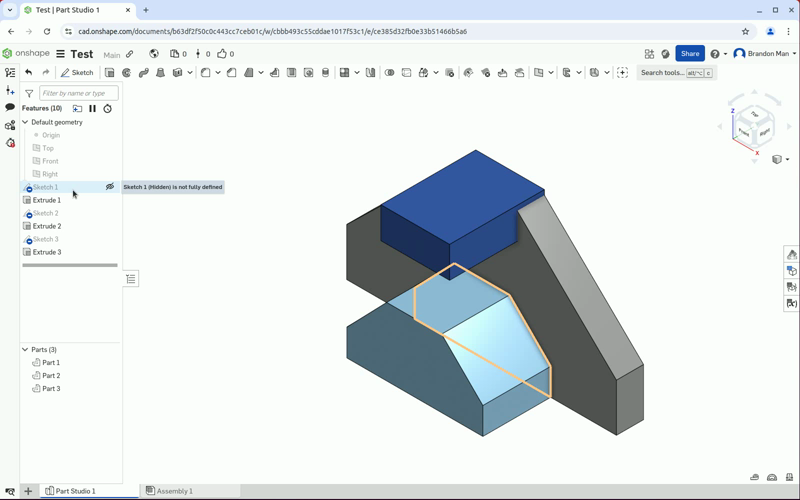
click(73, 189)